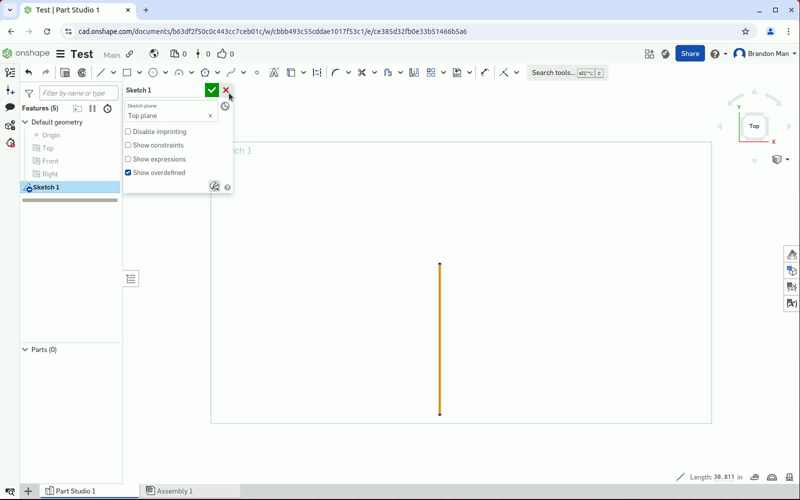
key(shift+h)
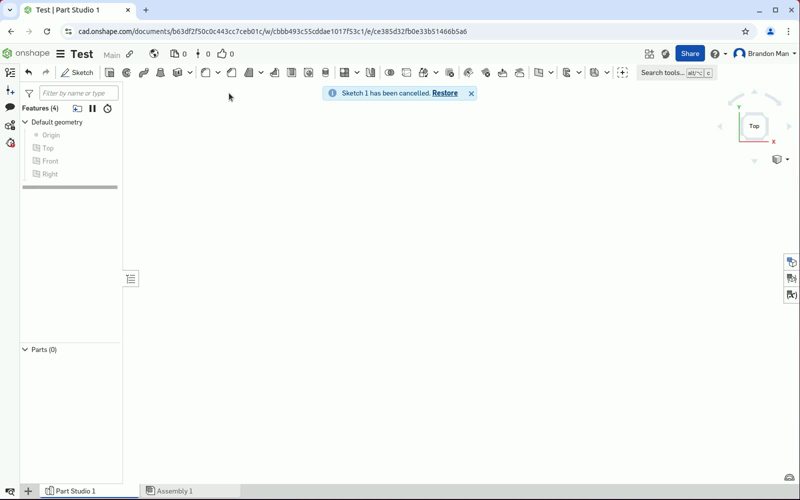
mouse_move(73, 352)
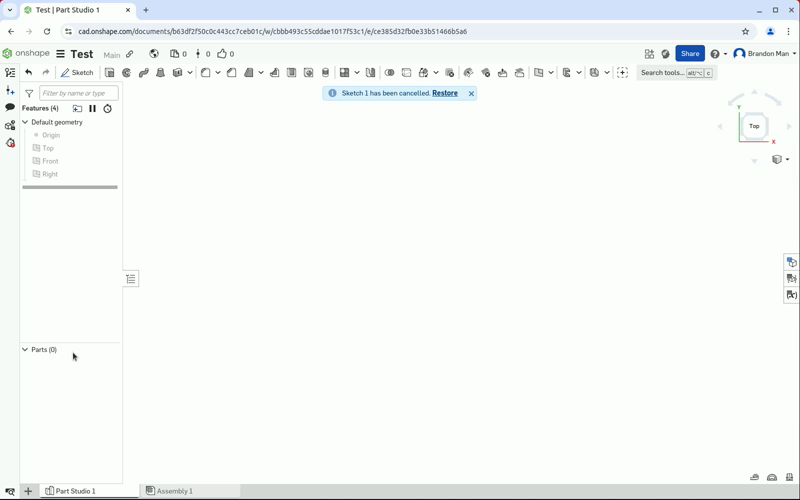
key(y)
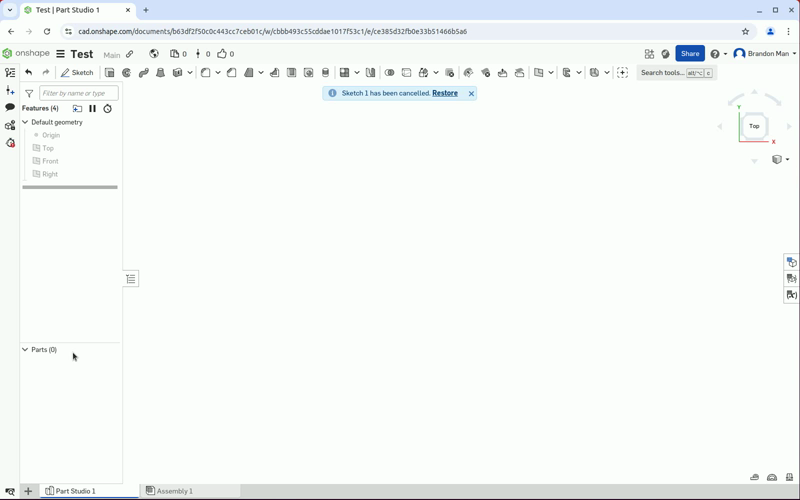
key(shift+p)
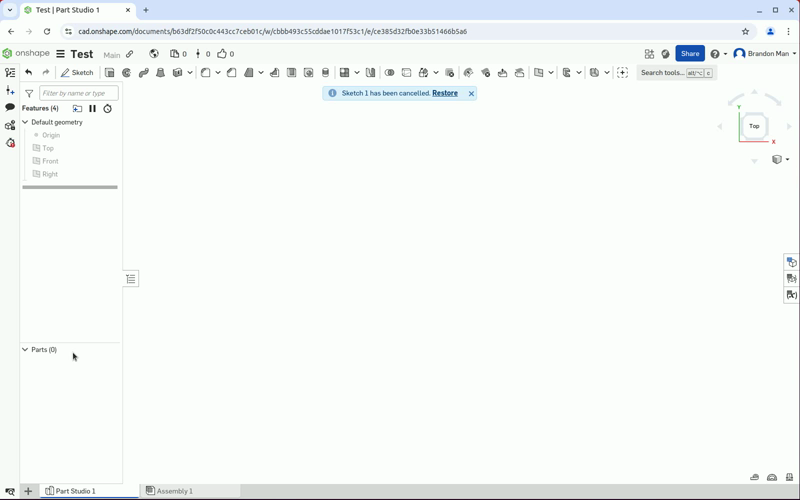
key(space)
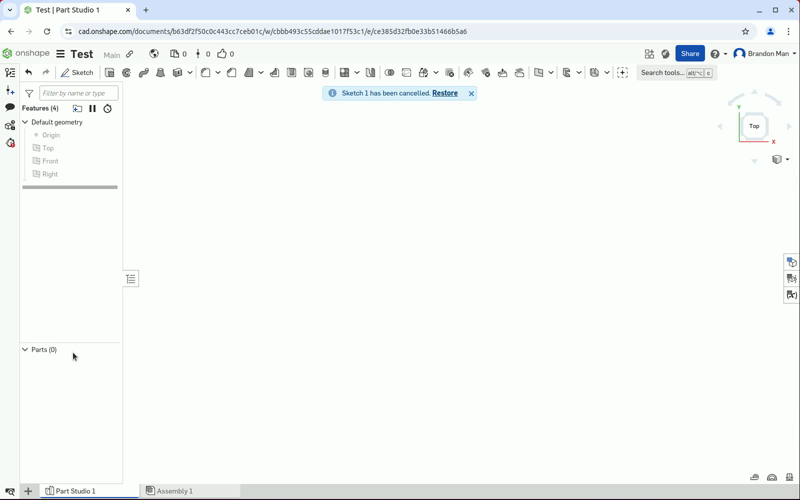
key_down(shift)
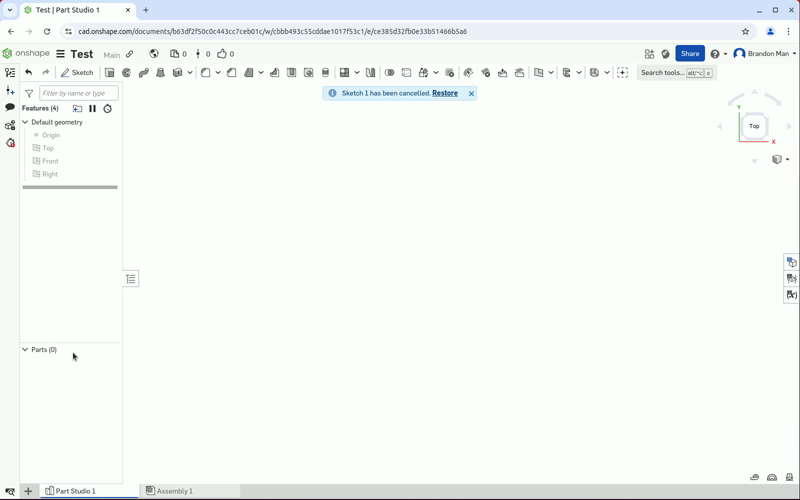
key(up)
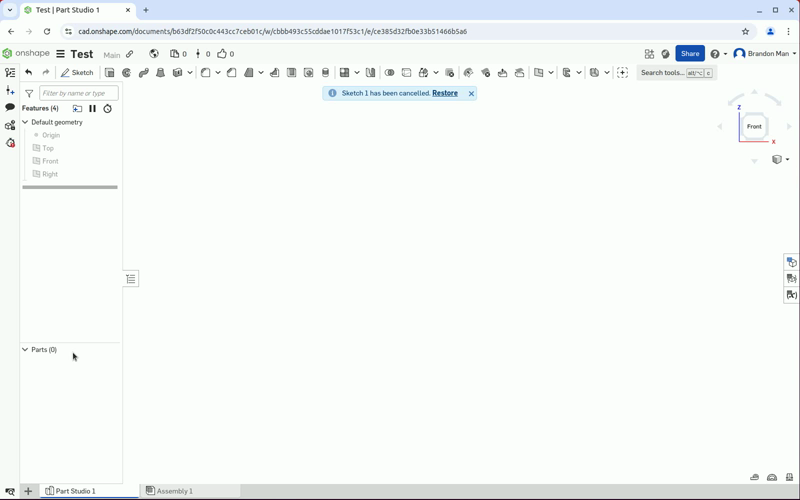
key_up(shift)
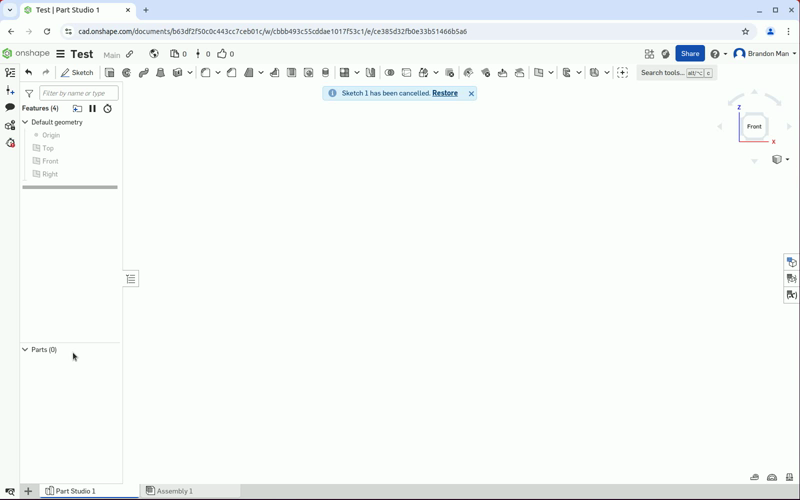
mouse_move(73, 352)
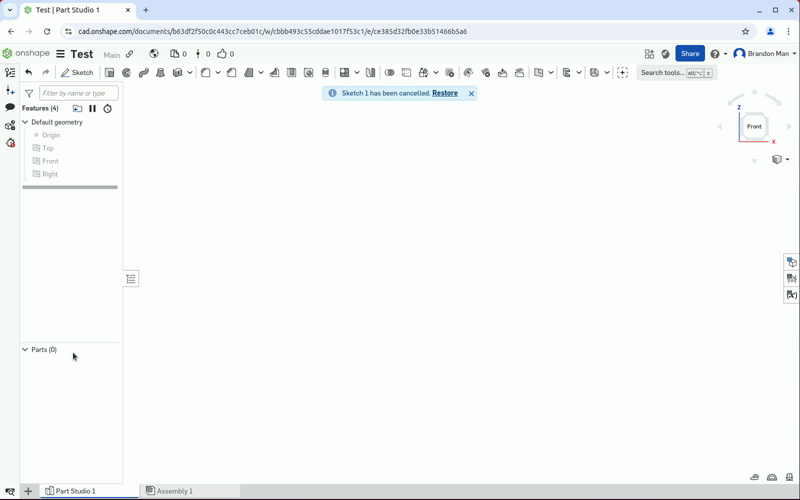
key(shift+y)
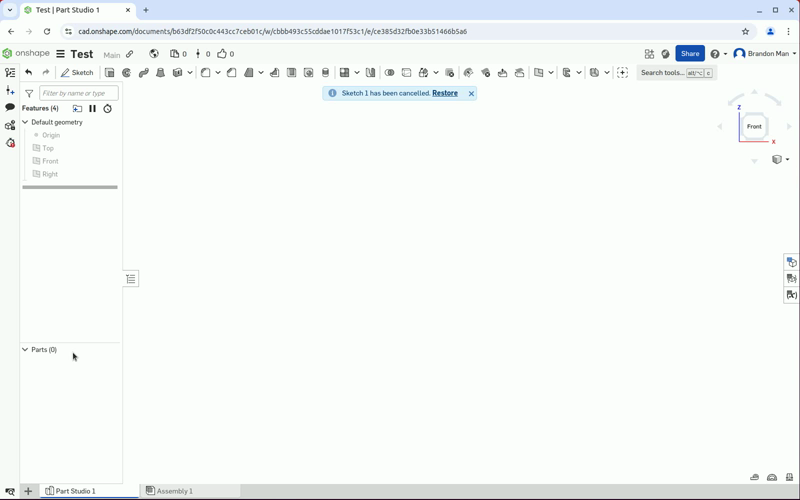
key(shift+s)
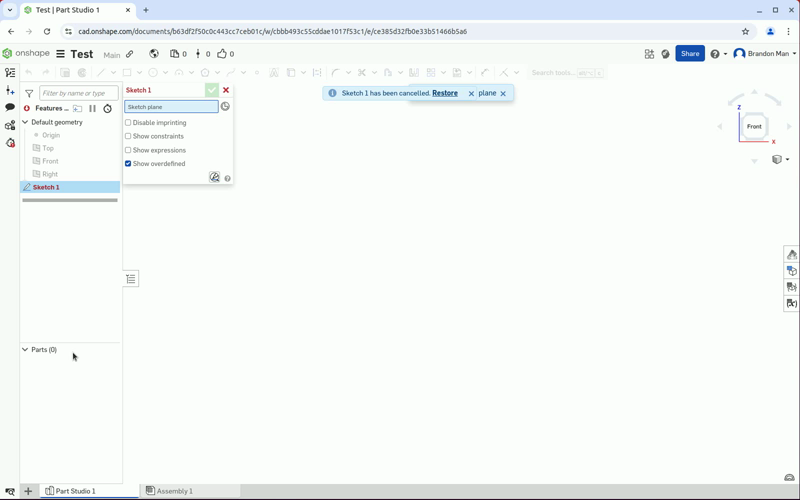
mouse_move(73, 163)
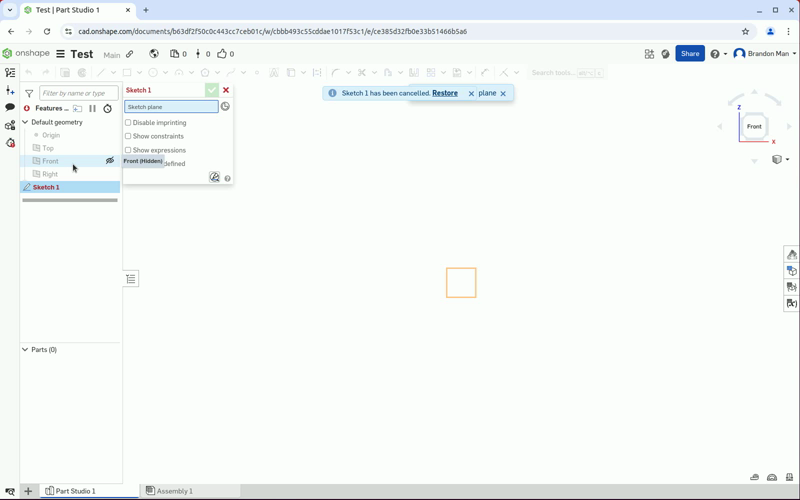
click(73, 163)
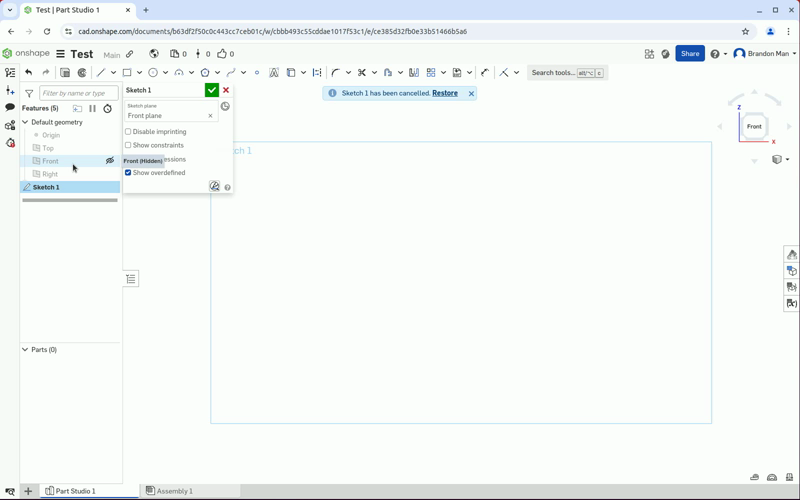
mouse_move(73, 352)
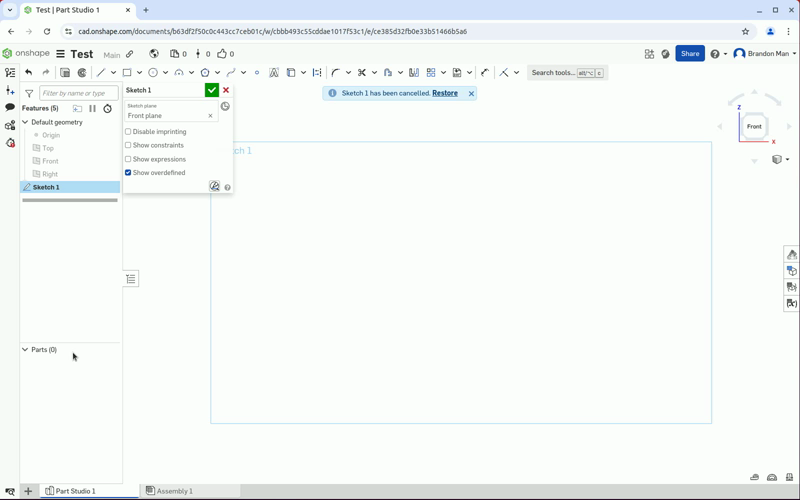
key(y)
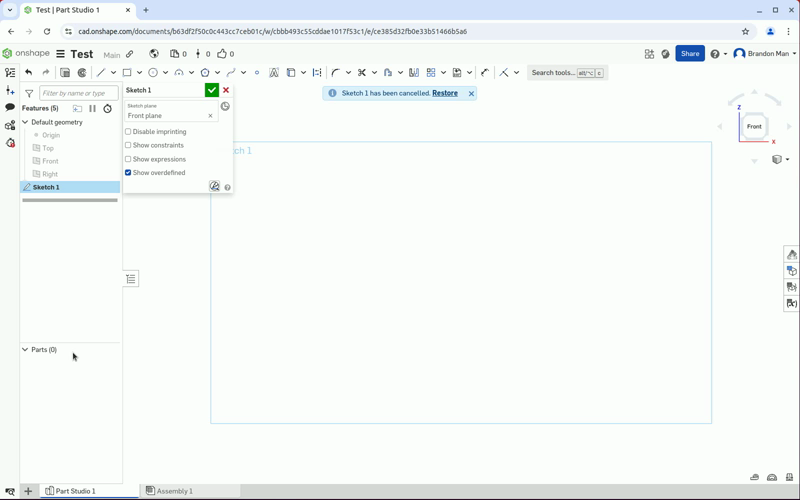
key(l)
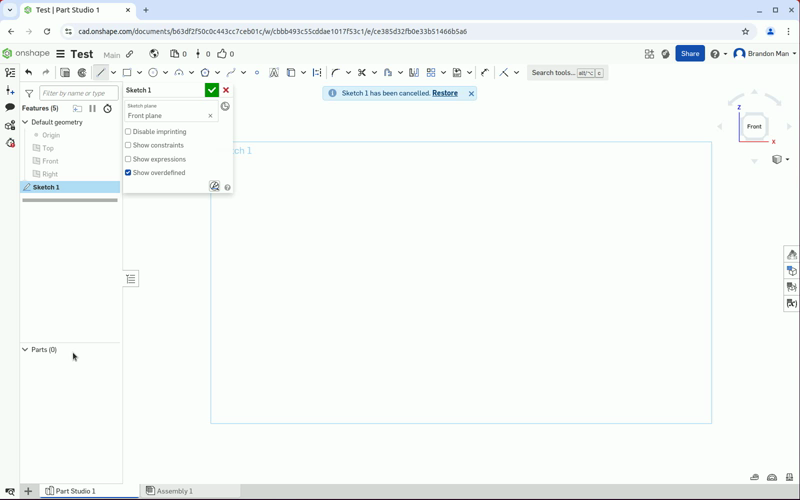
key_down(shift)
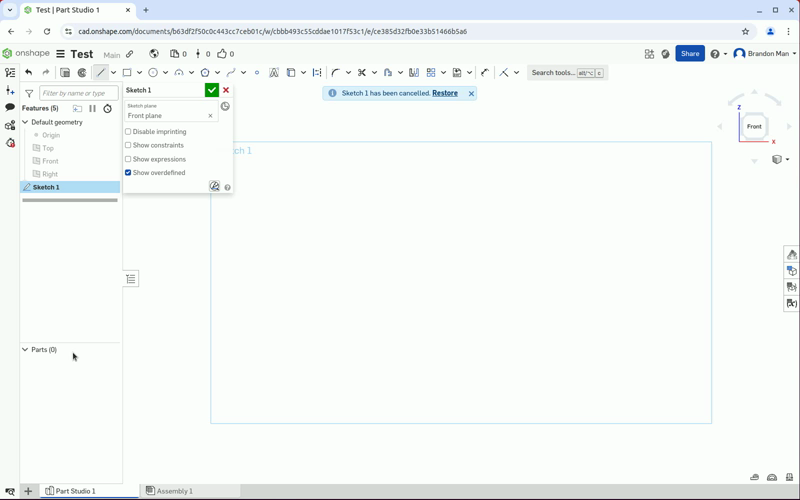
mouse_move(361, 335)
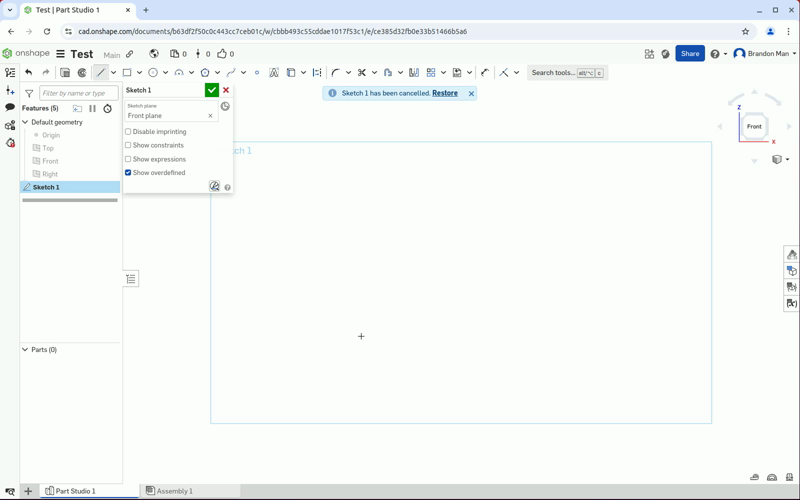
click(361, 335)
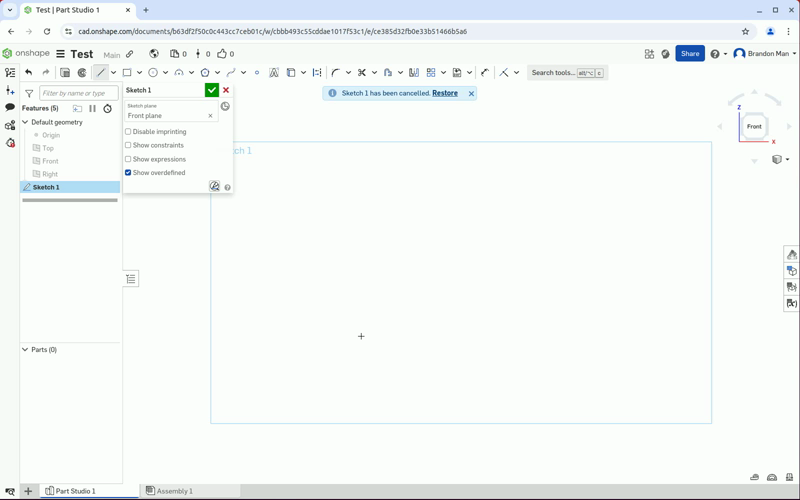
key_up(shift)
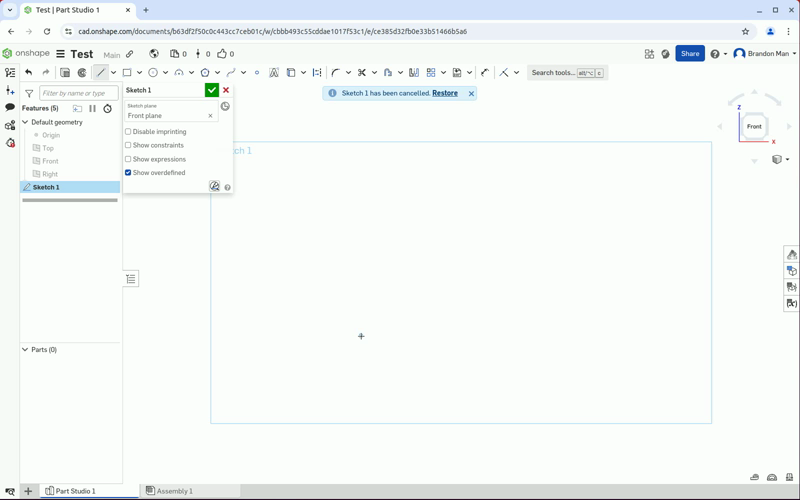
key_down(shift)
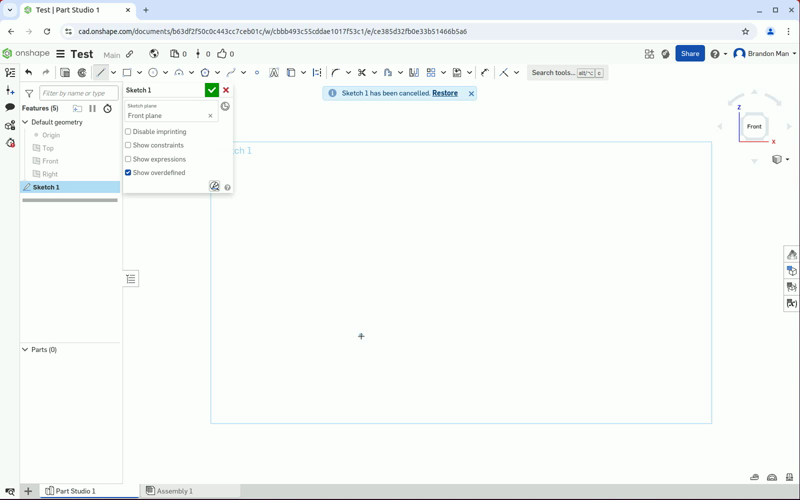
mouse_move(391, 335)
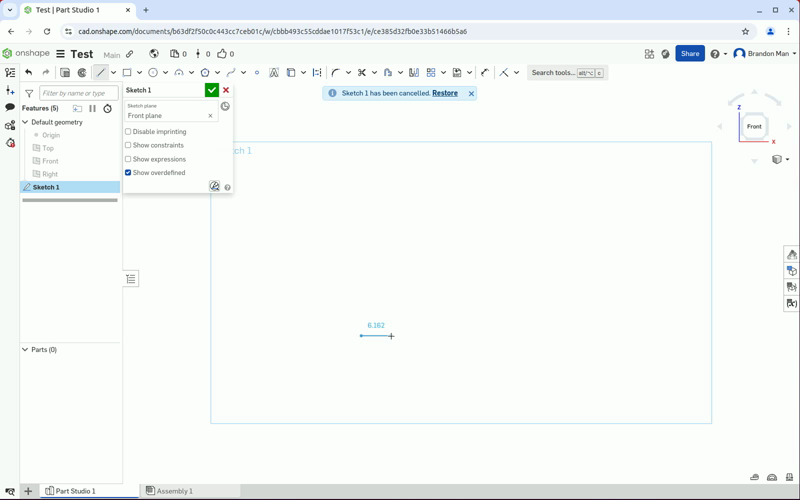
mouse_move(364, 337)
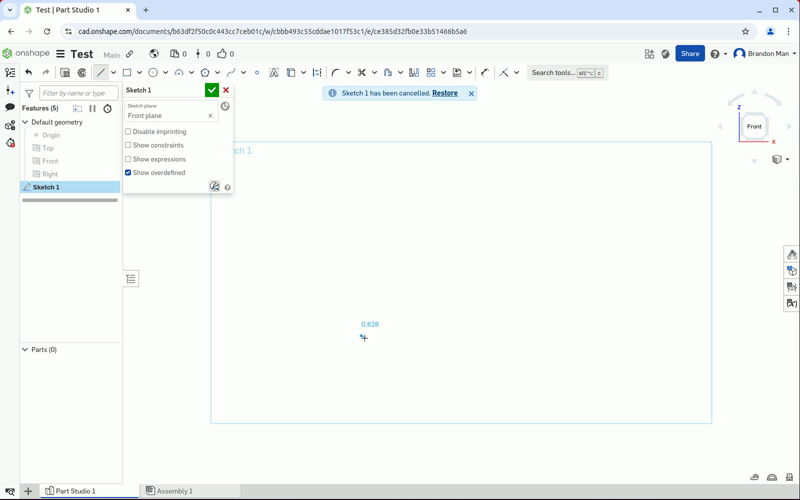
scroll(6)
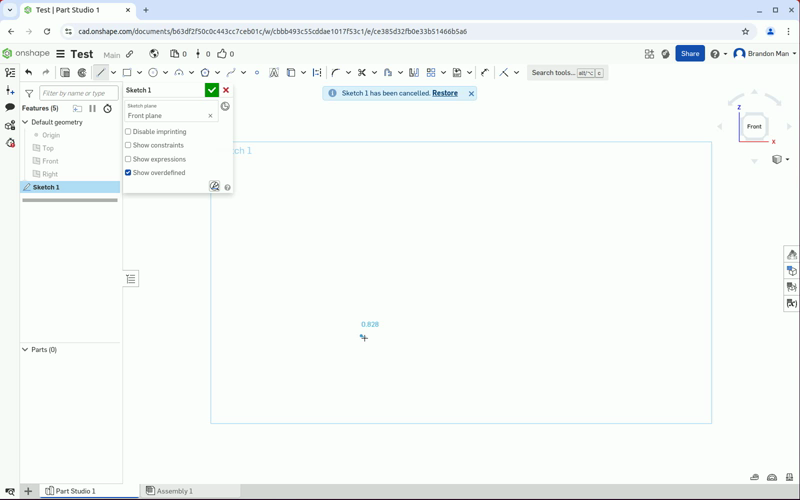
scroll(6)
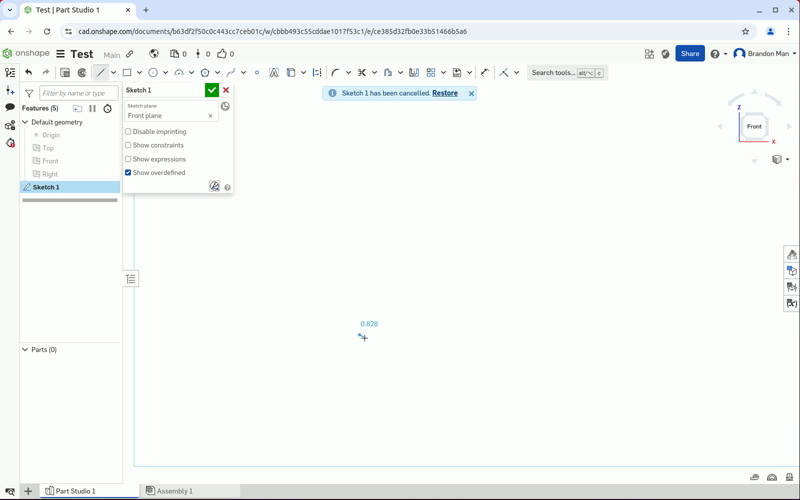
scroll(6)
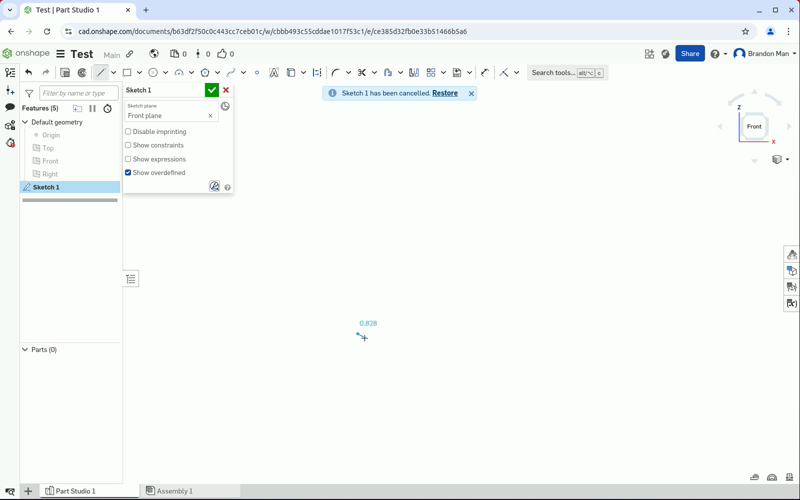
scroll(6)
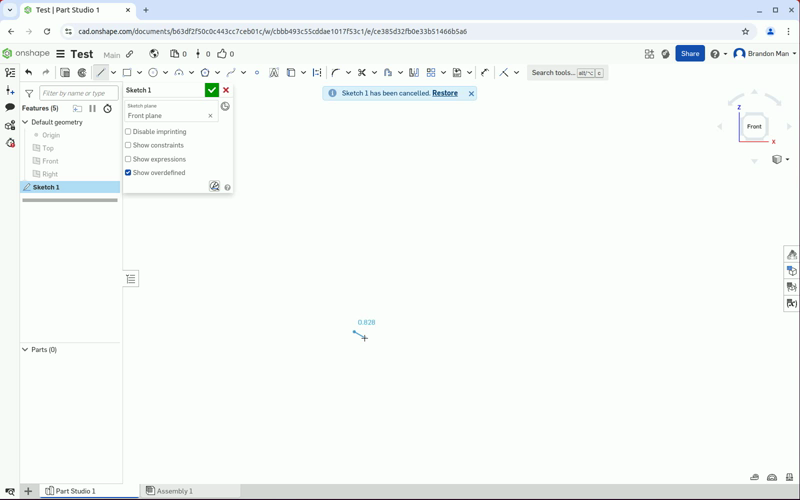
scroll(6)
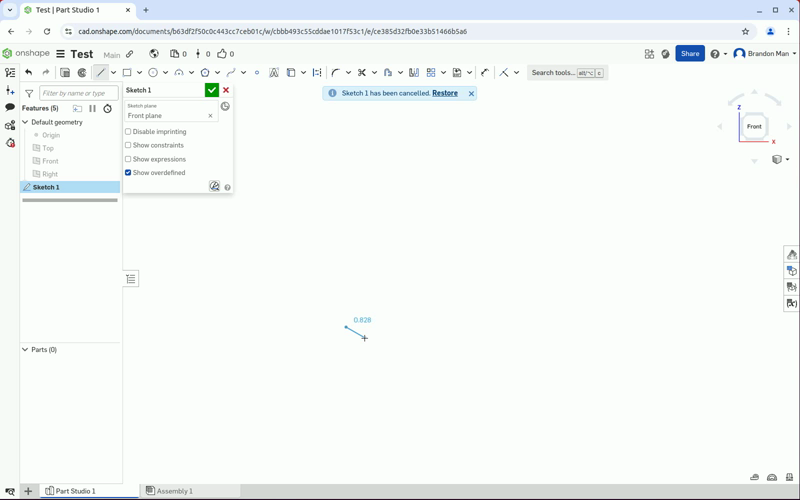
scroll(6)
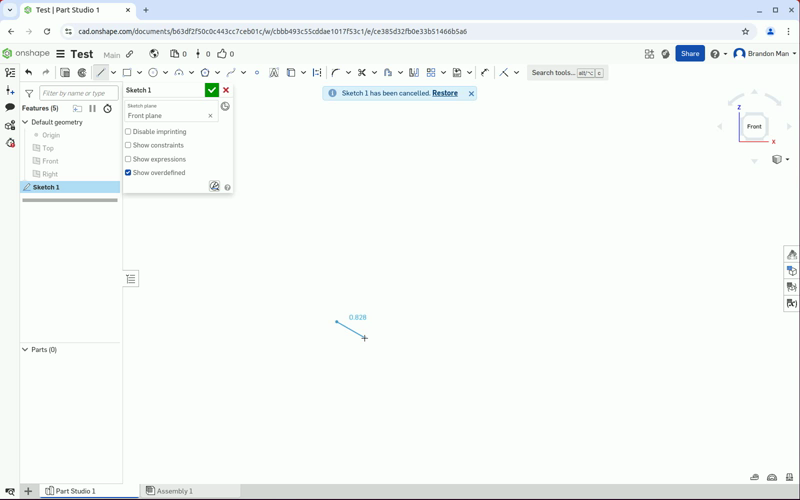
scroll(6)
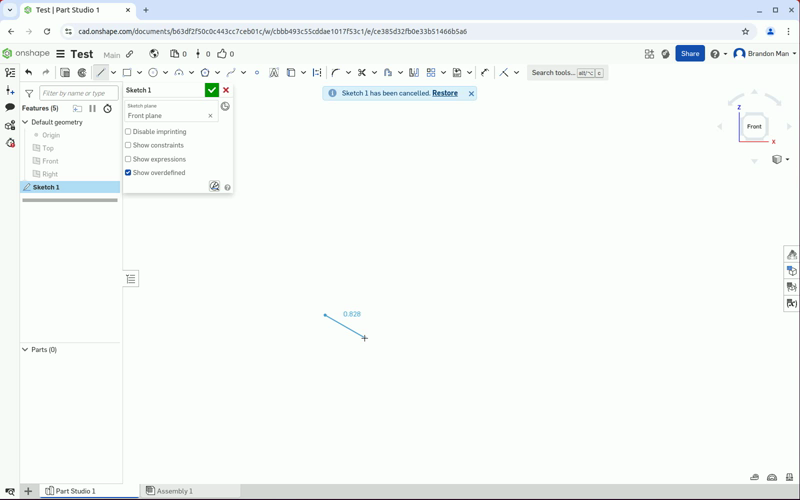
click(364, 337)
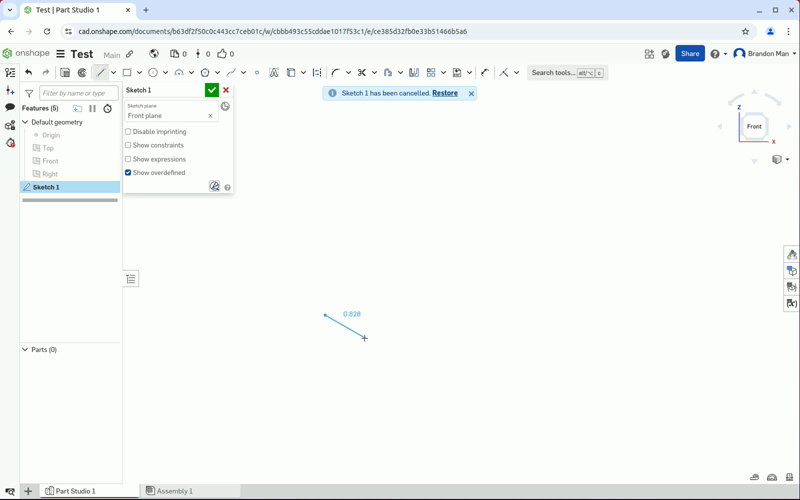
scroll(-6)
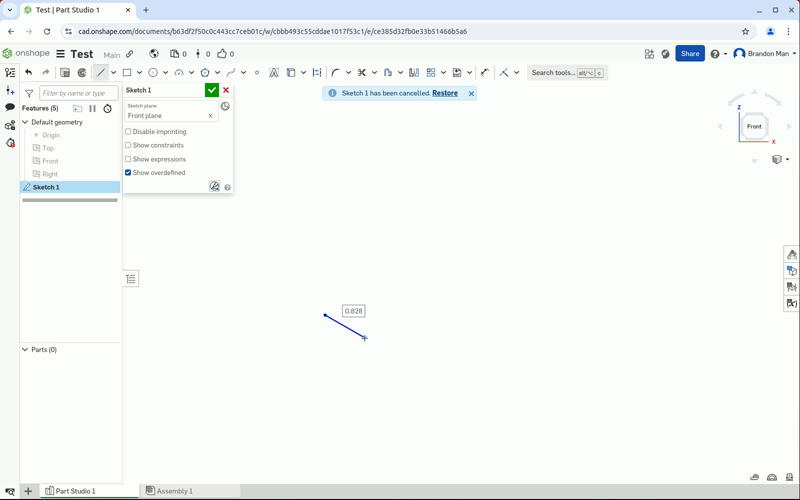
scroll(-6)
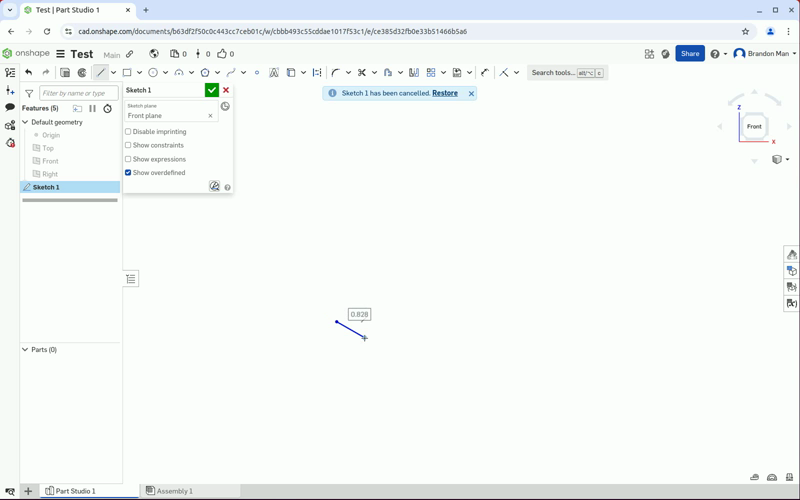
scroll(-6)
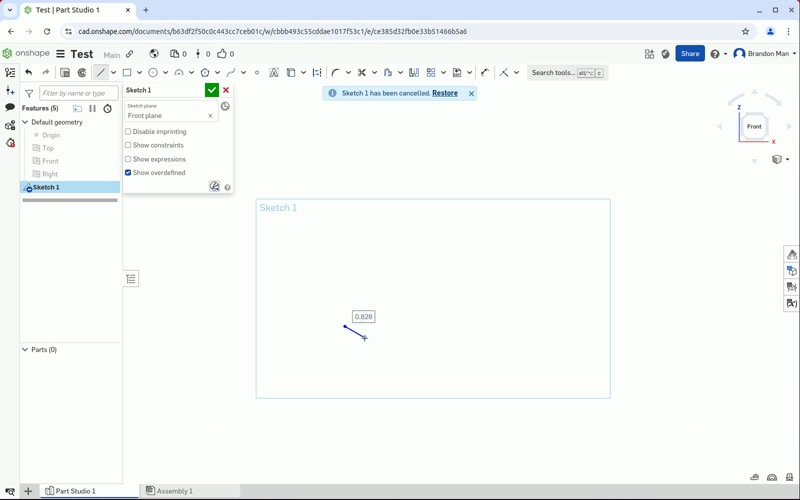
scroll(-6)
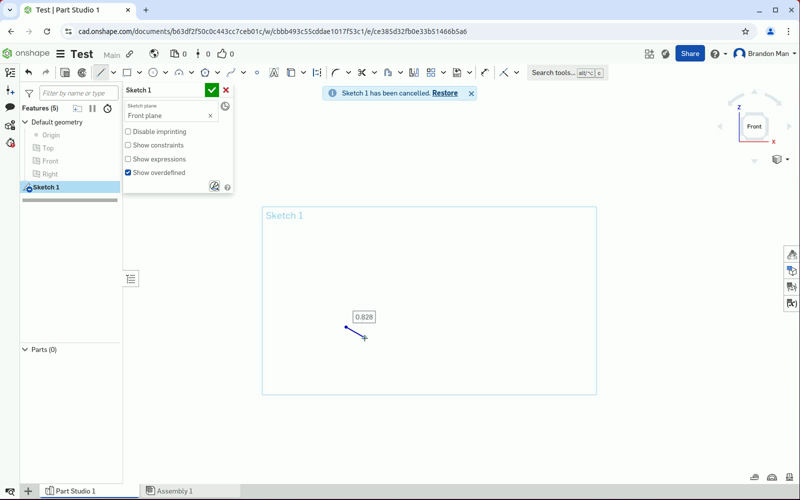
scroll(-6)
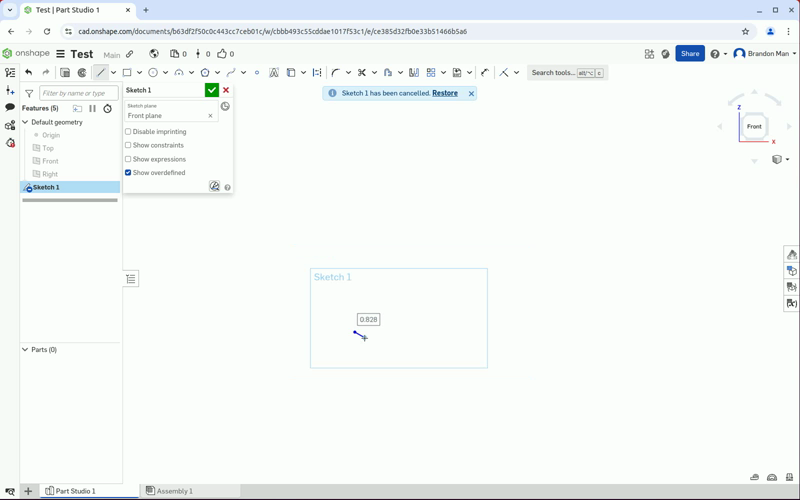
scroll(-6)
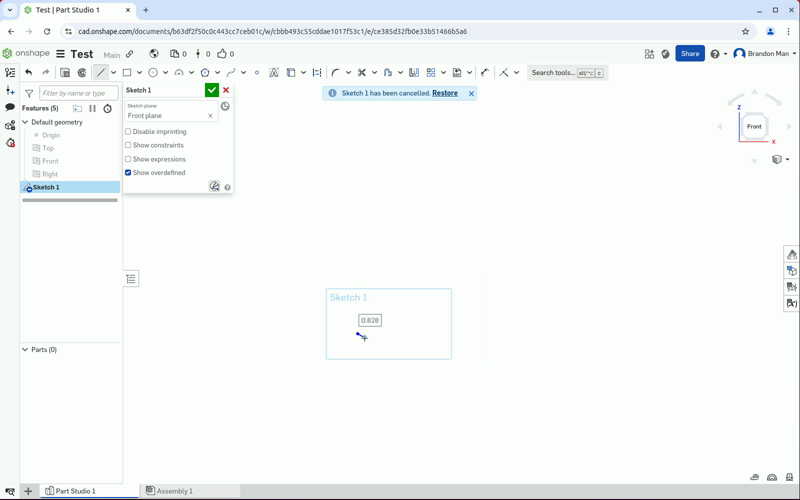
scroll(-6)
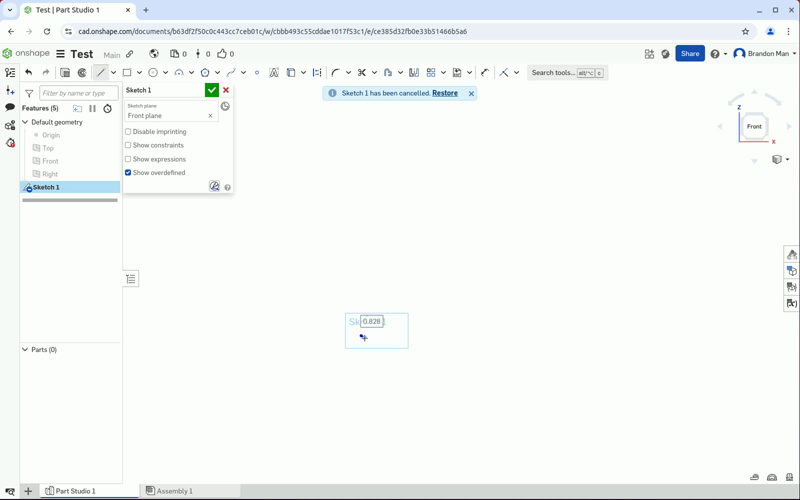
key_up(shift)
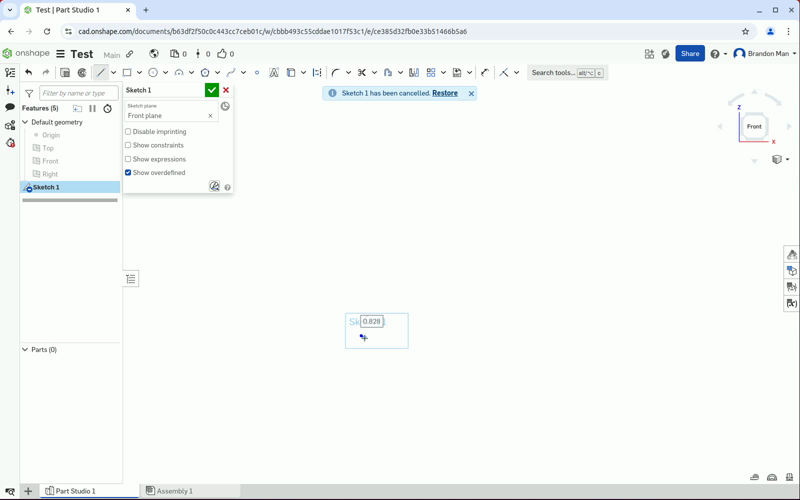
key_down(shift)
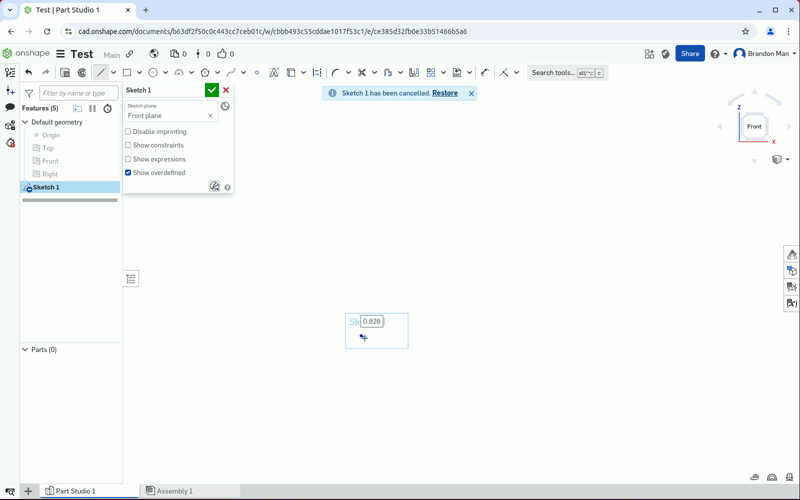
mouse_move(459, 172)
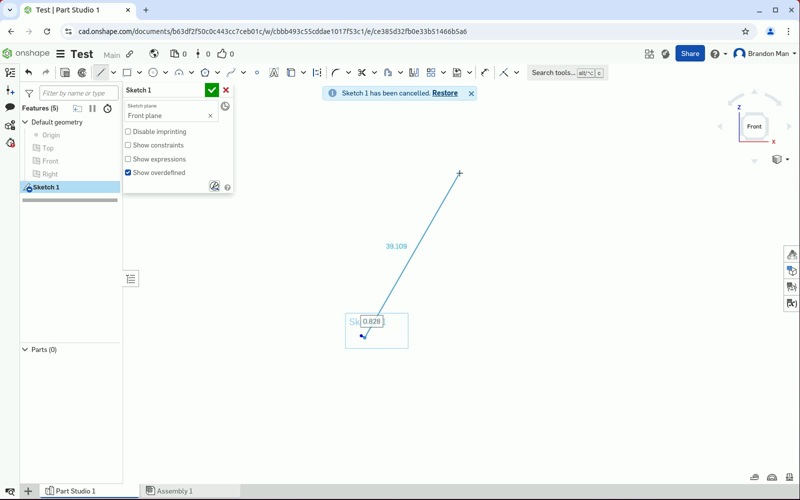
click(459, 172)
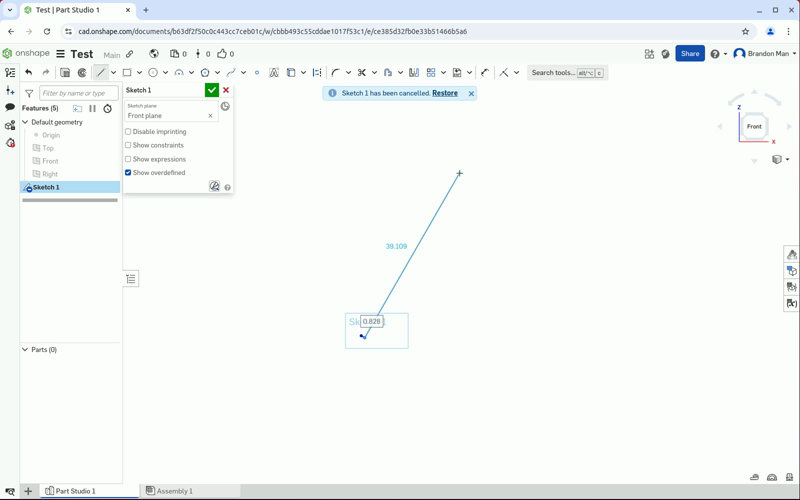
key_up(shift)
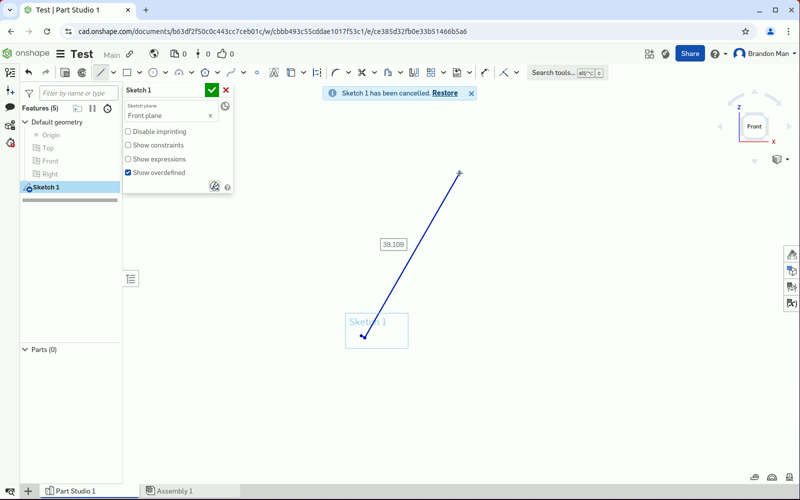
key_down(shift)
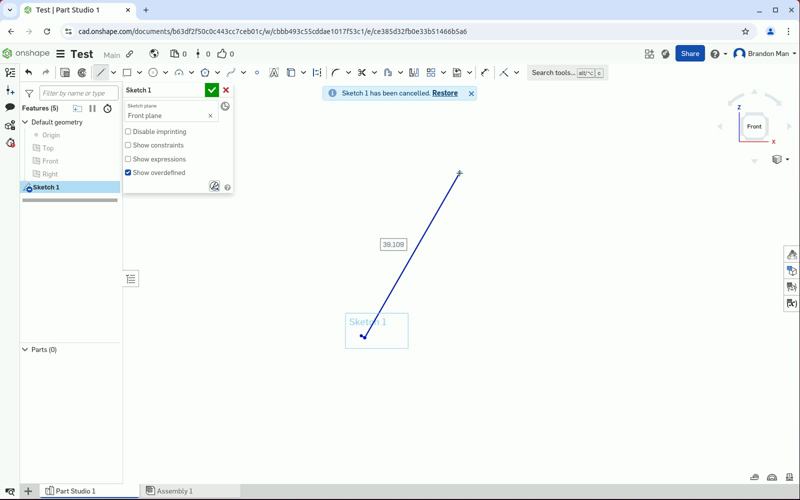
mouse_move(489, 172)
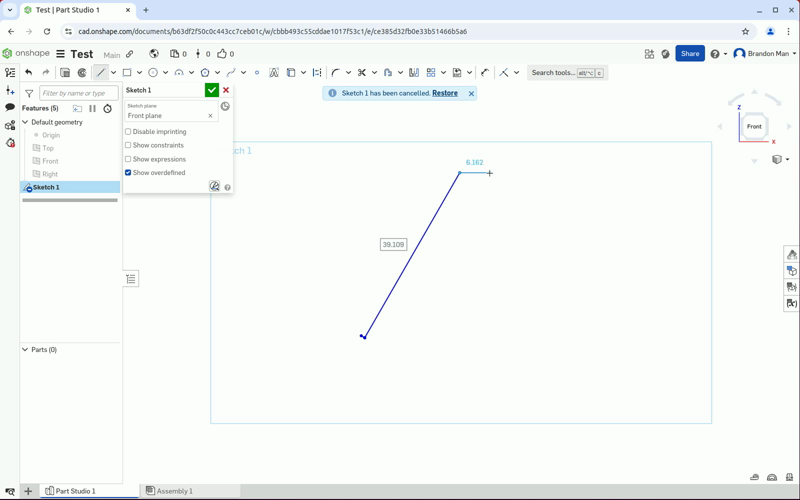
mouse_move(456, 170)
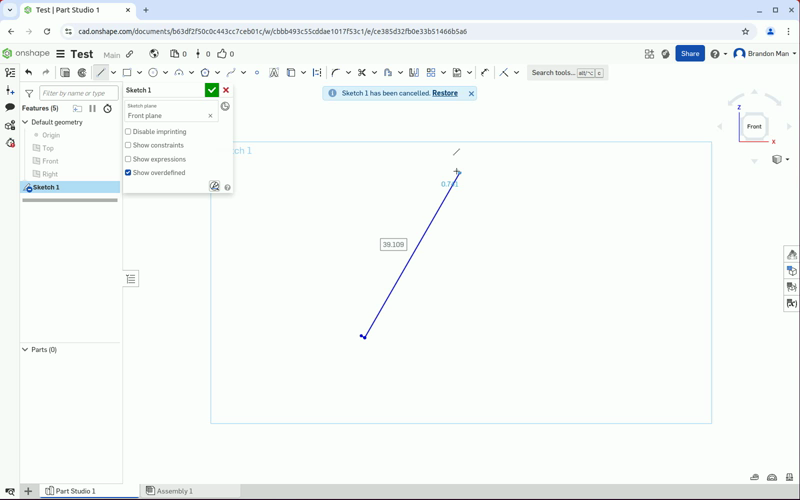
scroll(6)
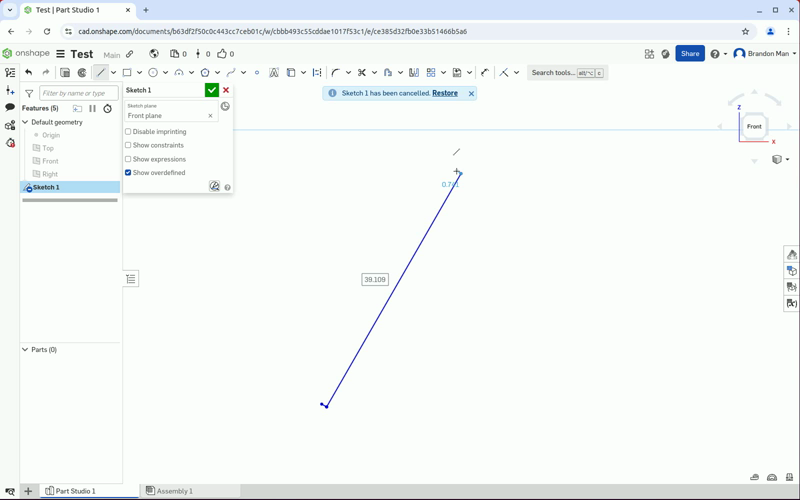
scroll(6)
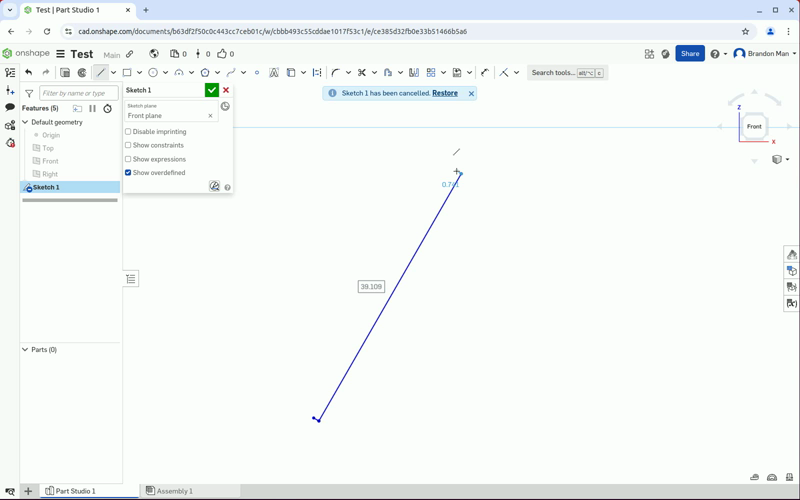
scroll(6)
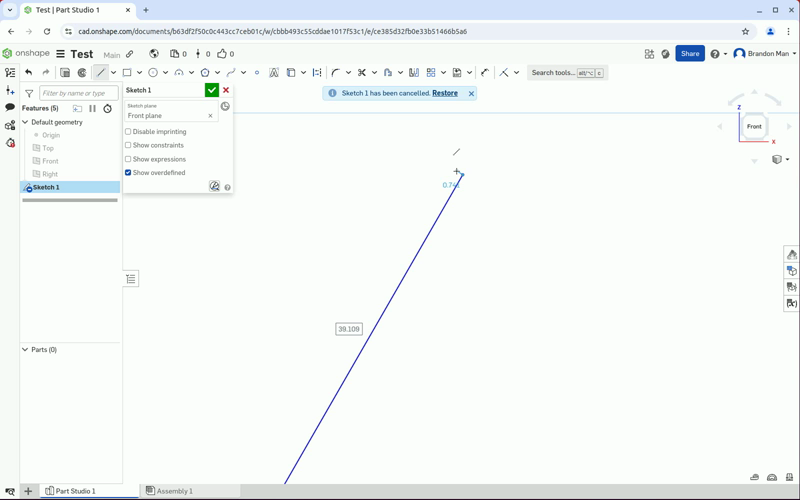
scroll(6)
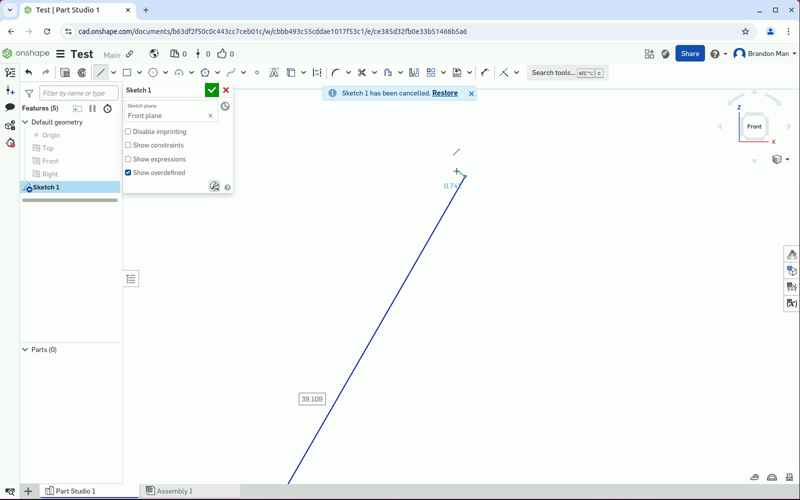
scroll(6)
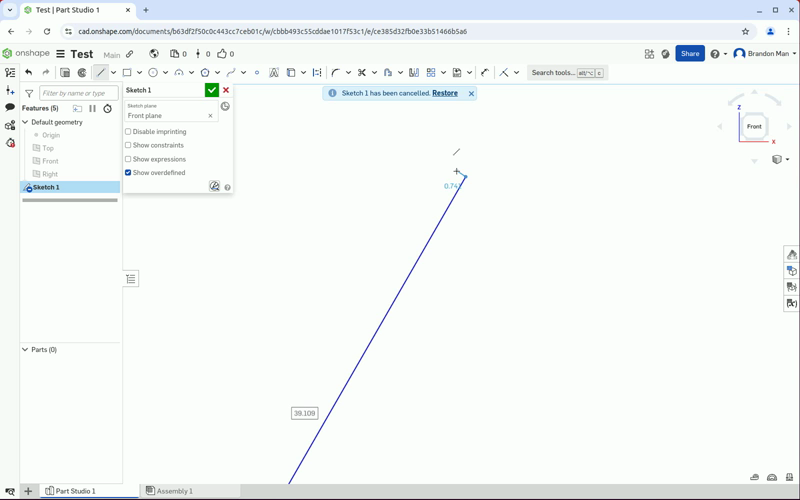
scroll(6)
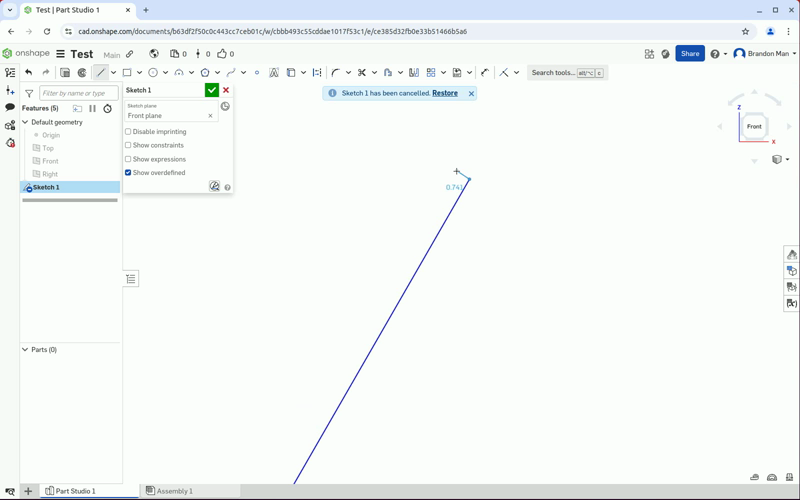
scroll(6)
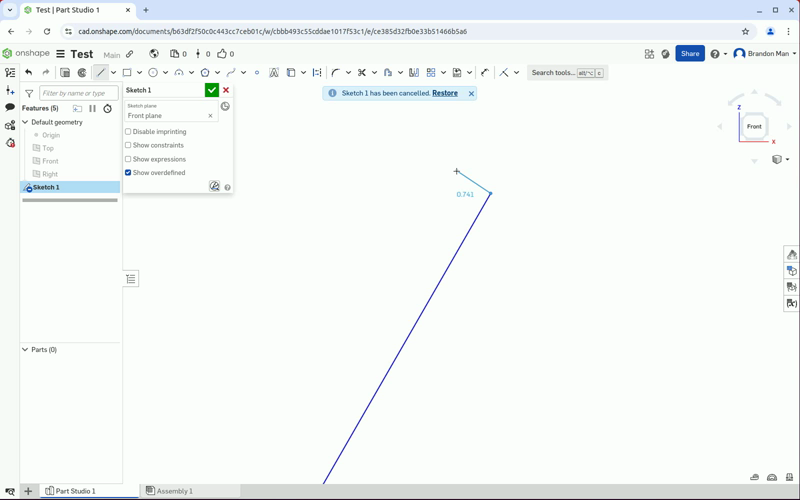
click(456, 170)
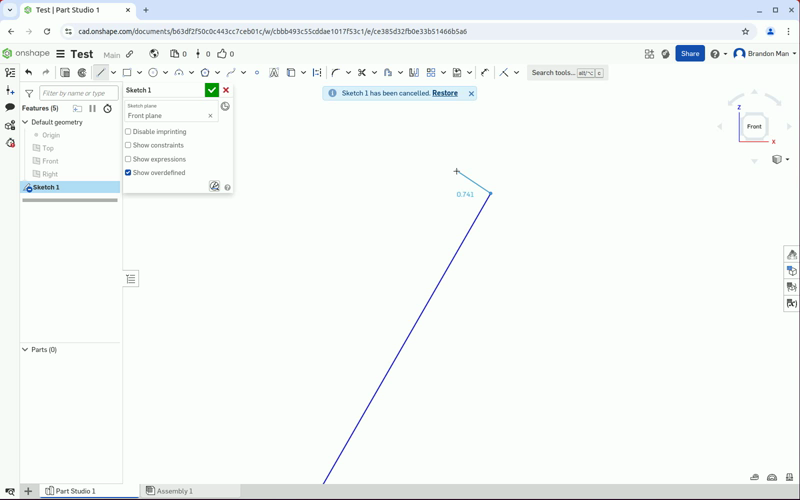
scroll(-6)
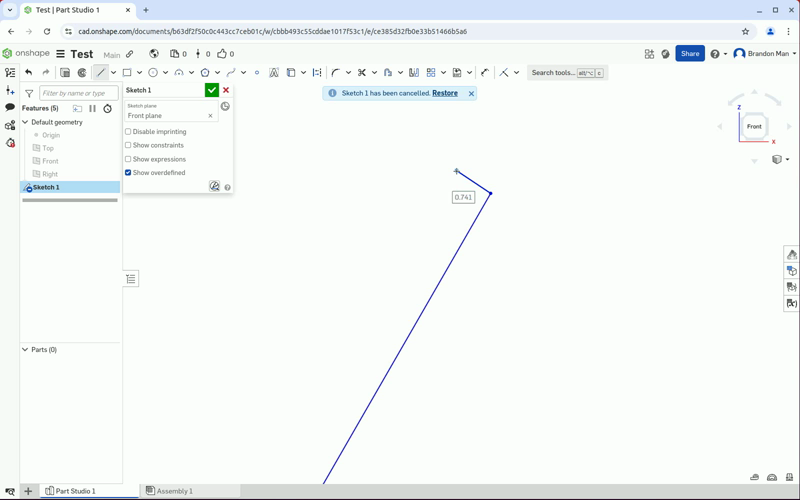
scroll(-6)
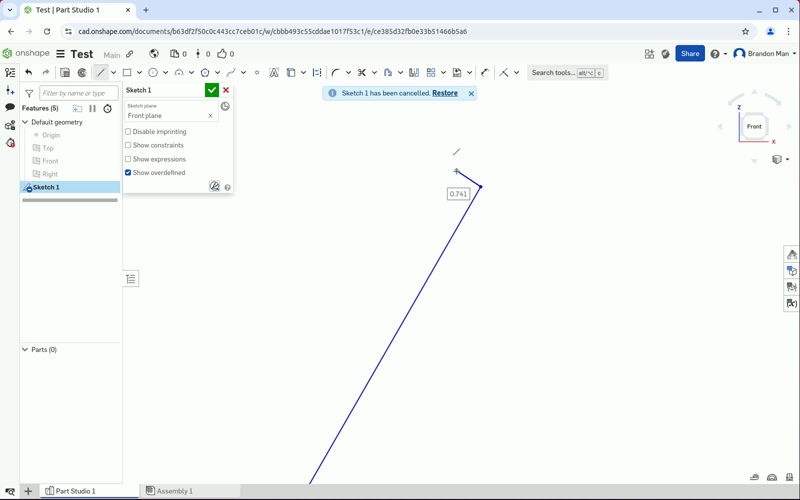
scroll(-6)
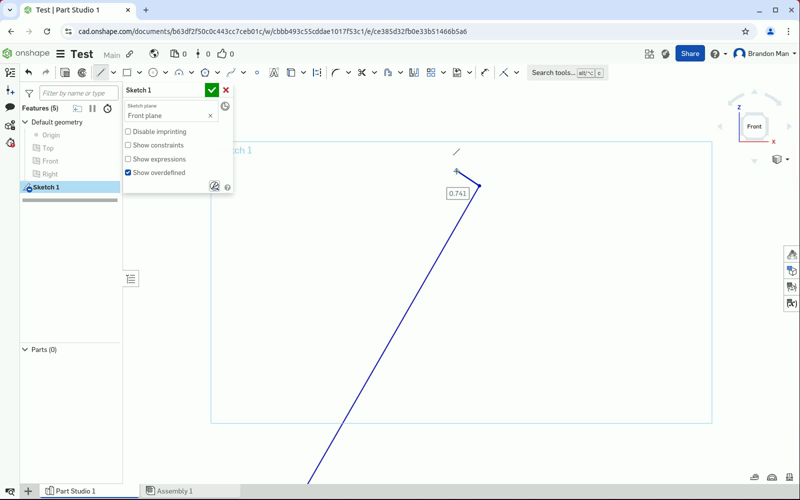
scroll(-6)
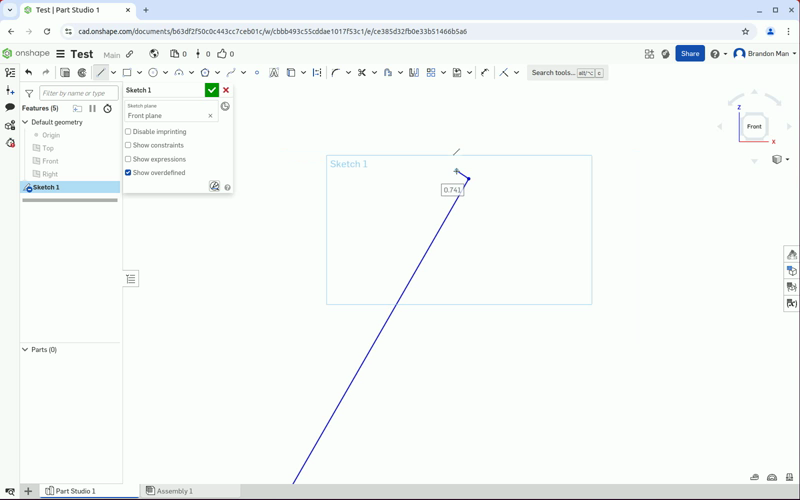
scroll(-6)
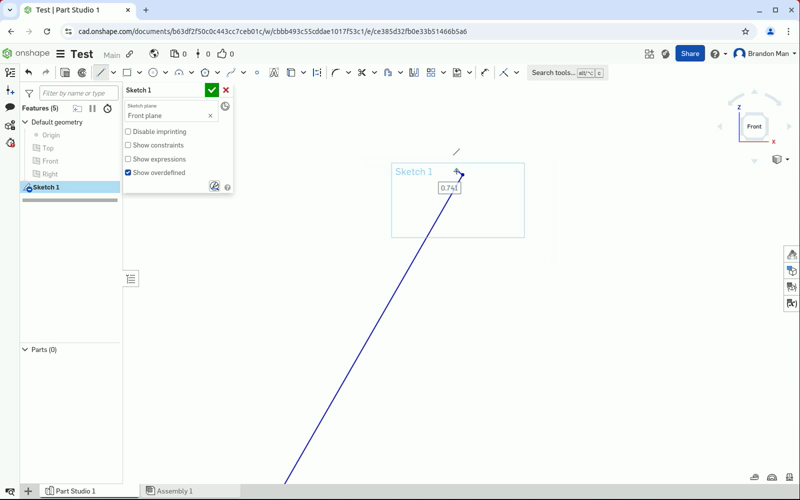
scroll(-6)
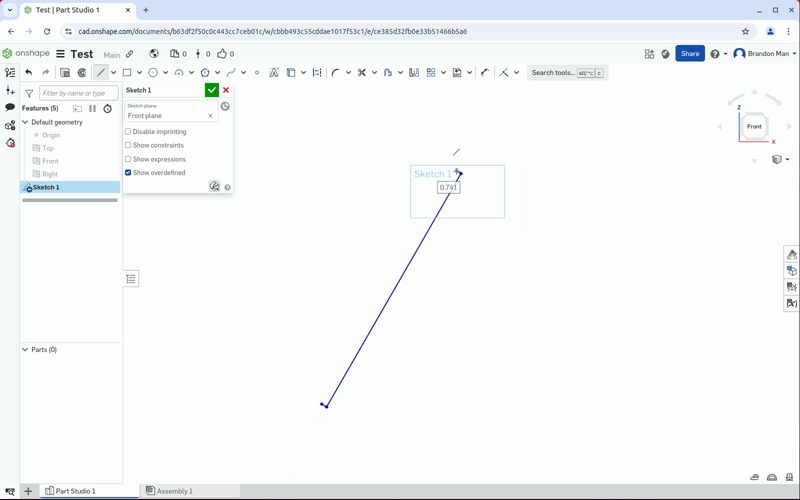
scroll(-6)
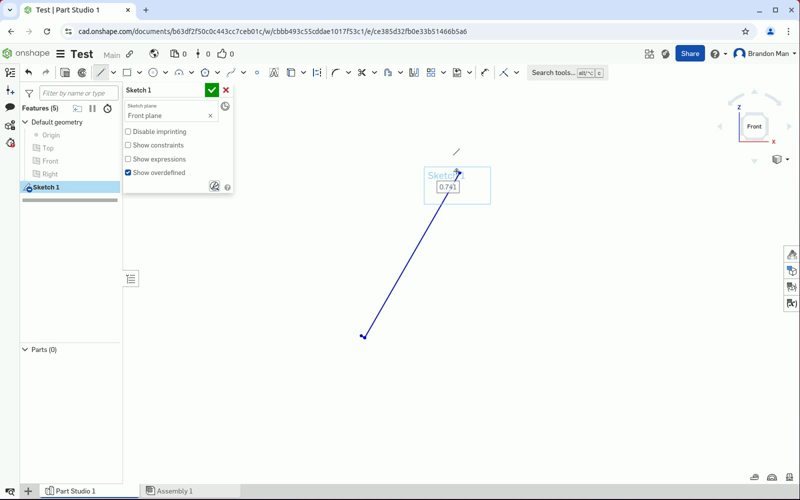
key_up(shift)
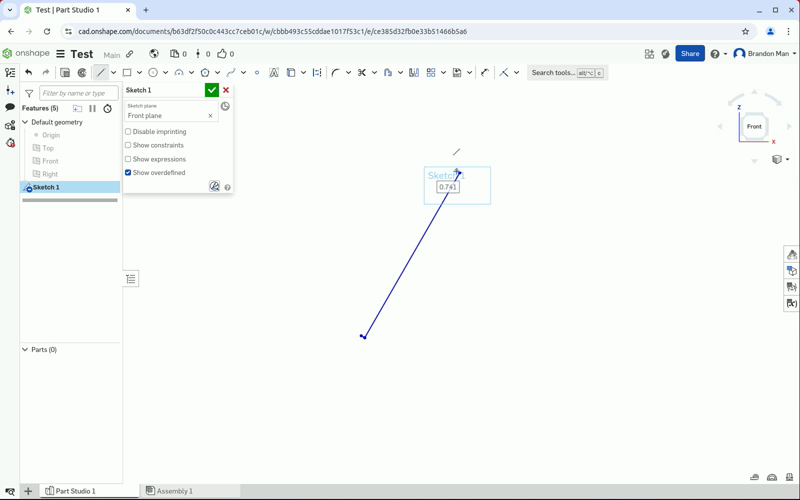
key_down(shift)
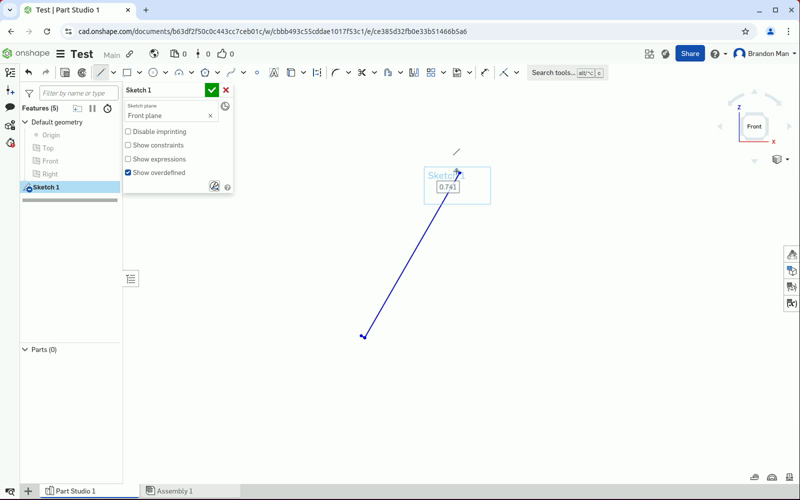
mouse_move(361, 335)
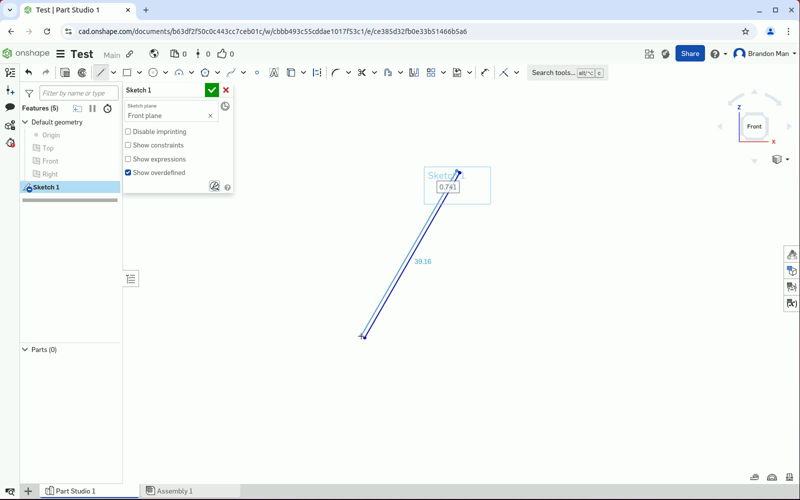
scroll(6)
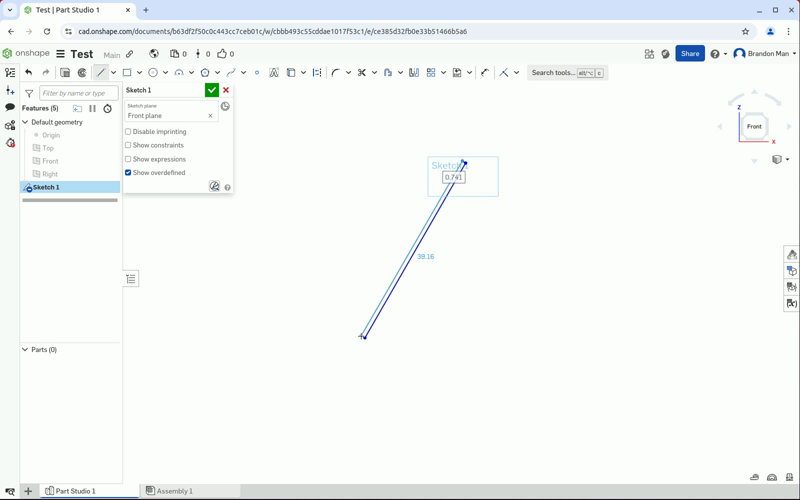
scroll(6)
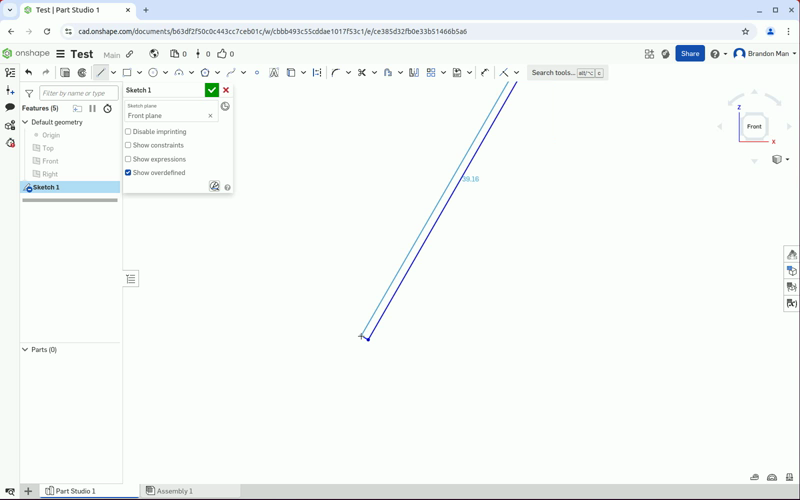
scroll(6)
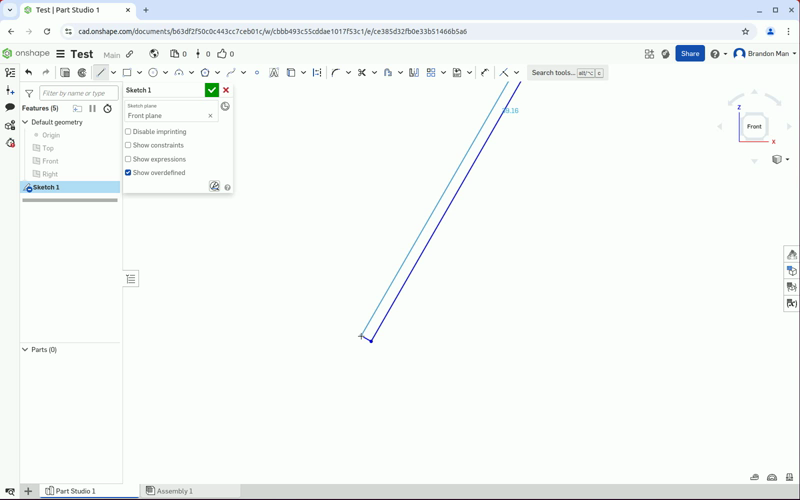
scroll(6)
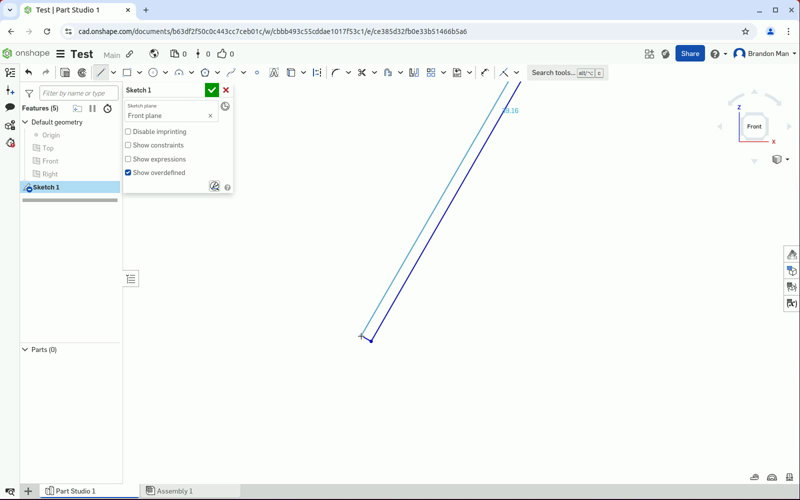
scroll(6)
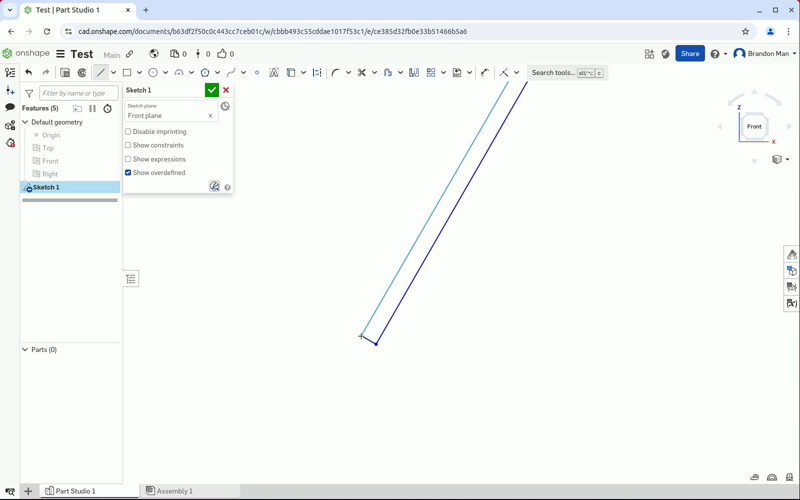
scroll(6)
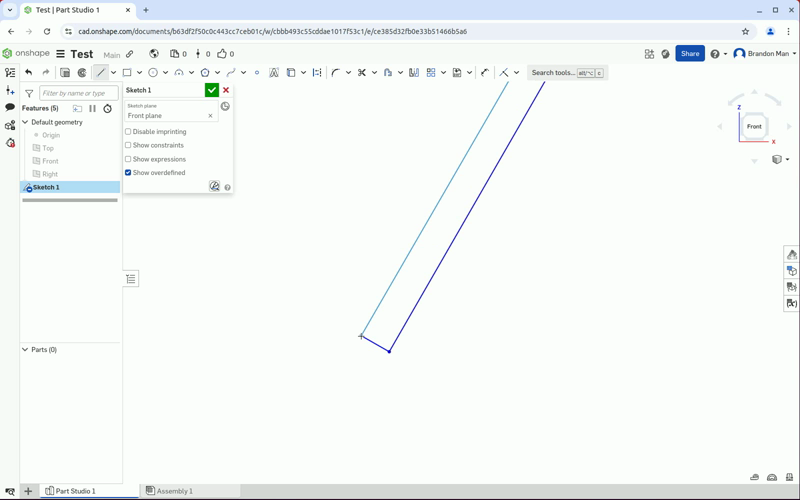
scroll(6)
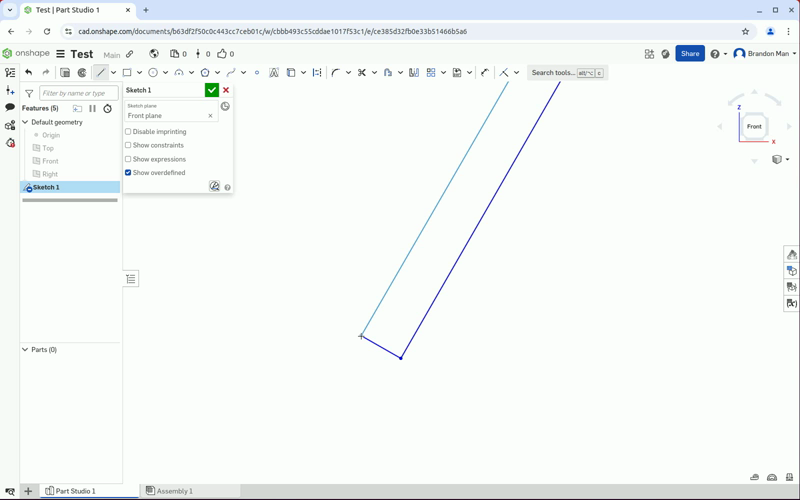
key_up(shift)
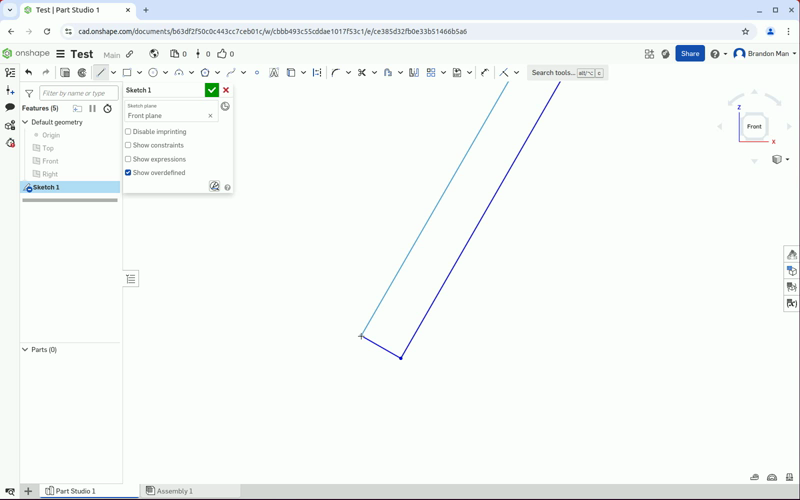
click(361, 335)
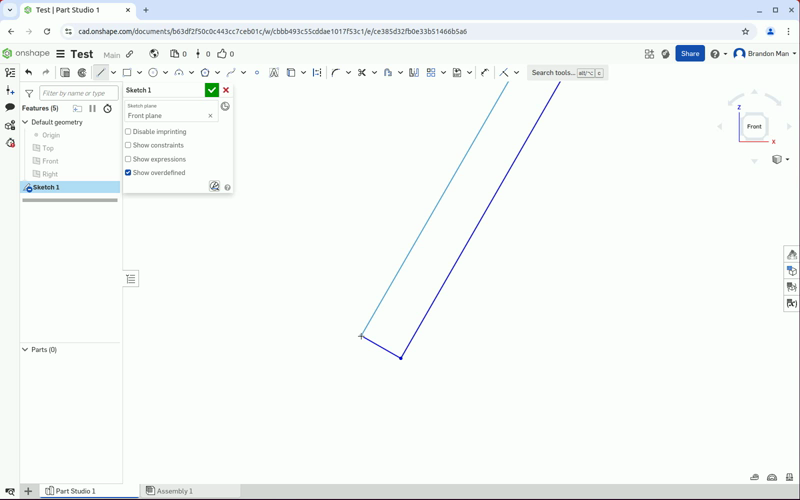
scroll(-6)
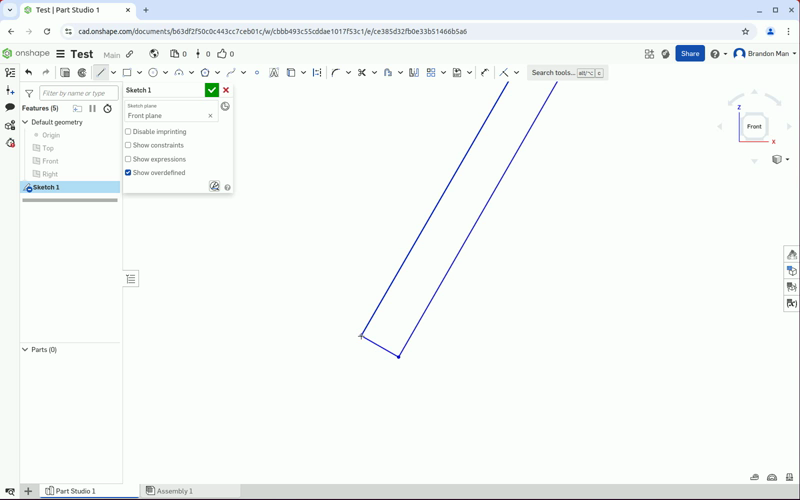
scroll(-6)
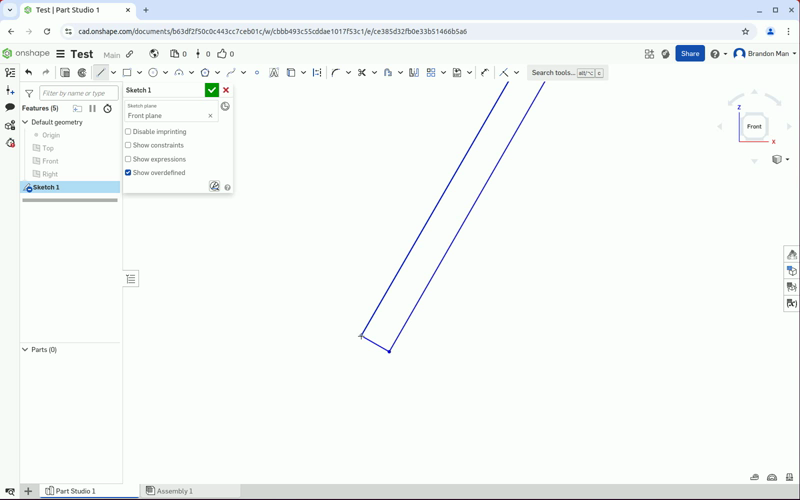
scroll(-6)
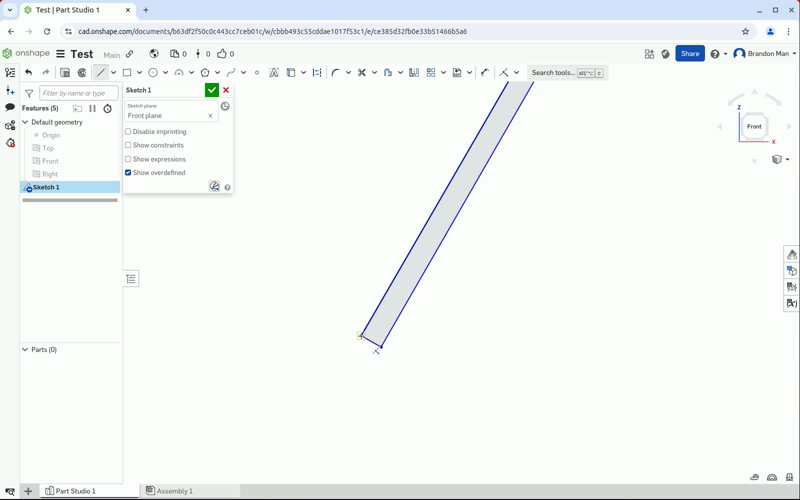
scroll(-6)
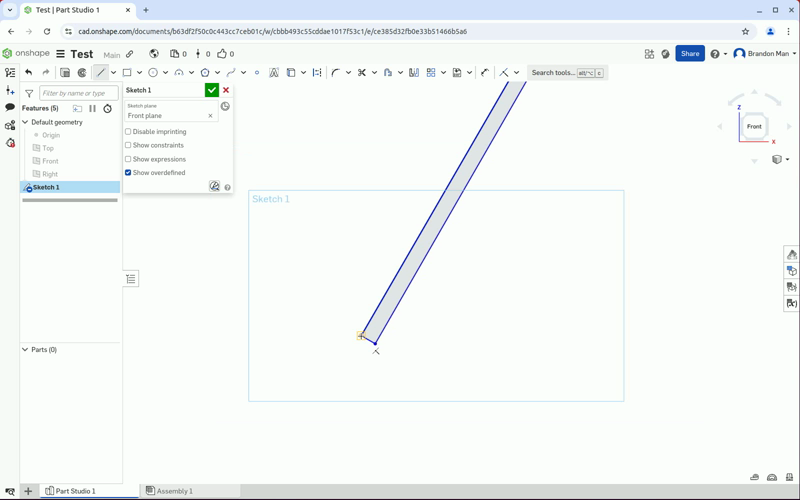
scroll(-6)
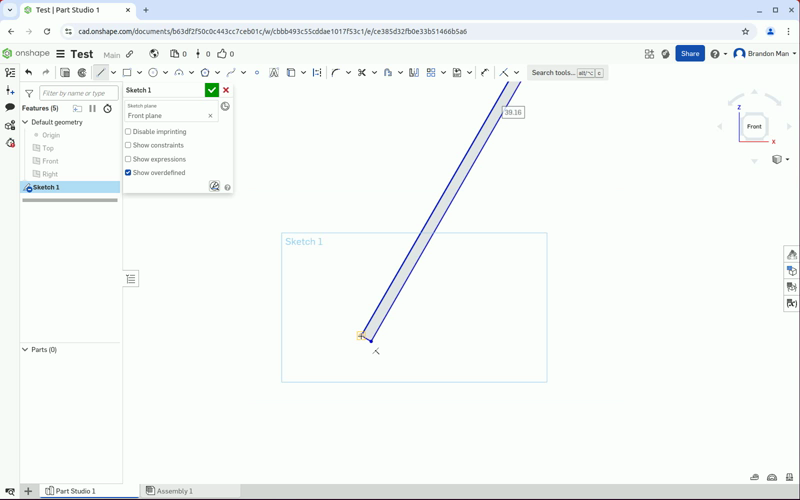
scroll(-6)
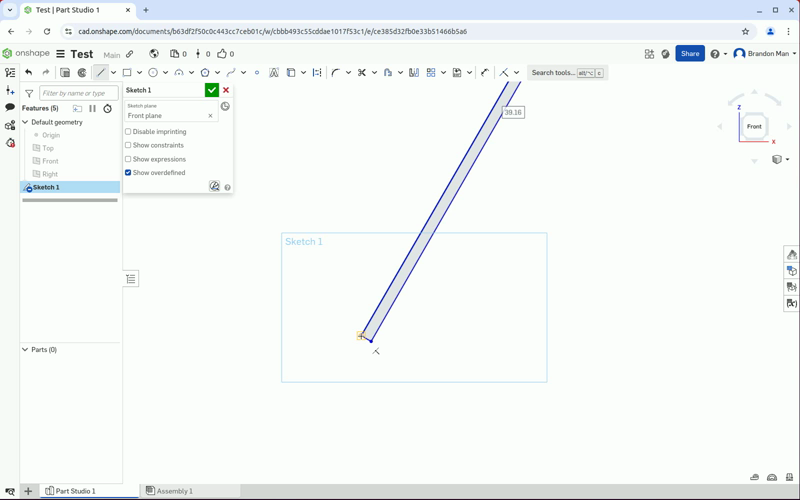
scroll(-6)
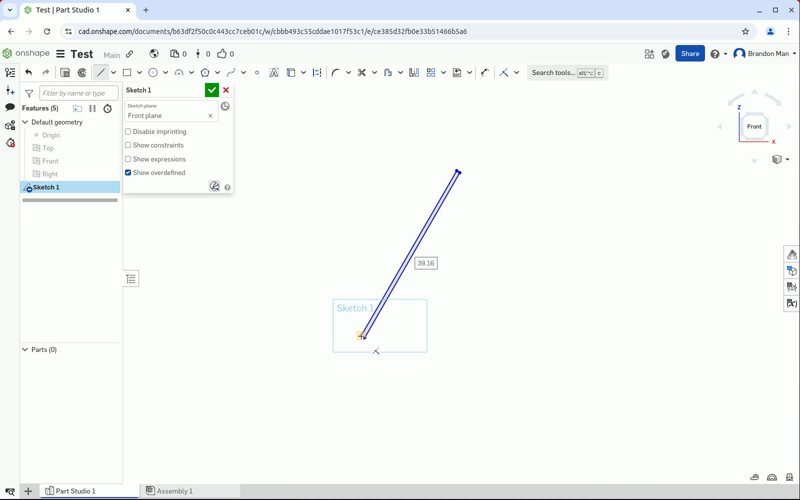
key(esc)
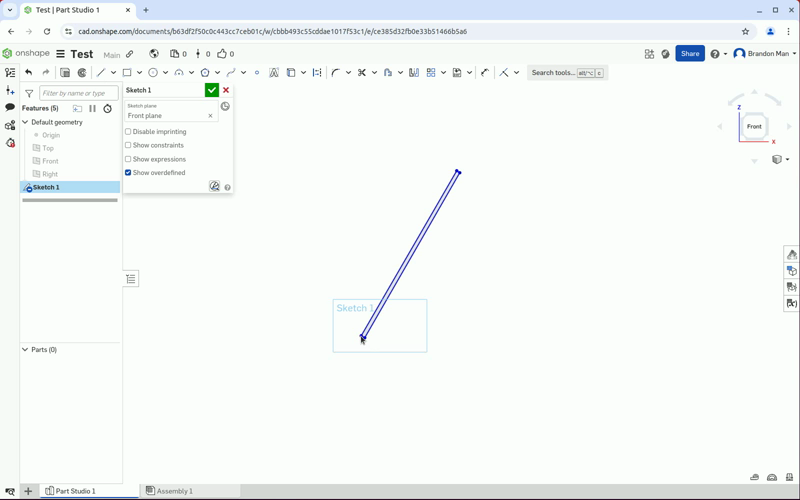
mouse_move(384, 301)
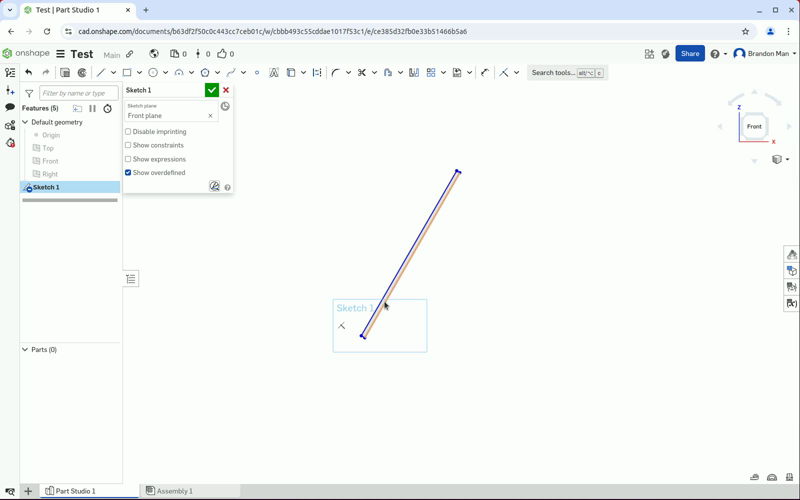
scroll(6)
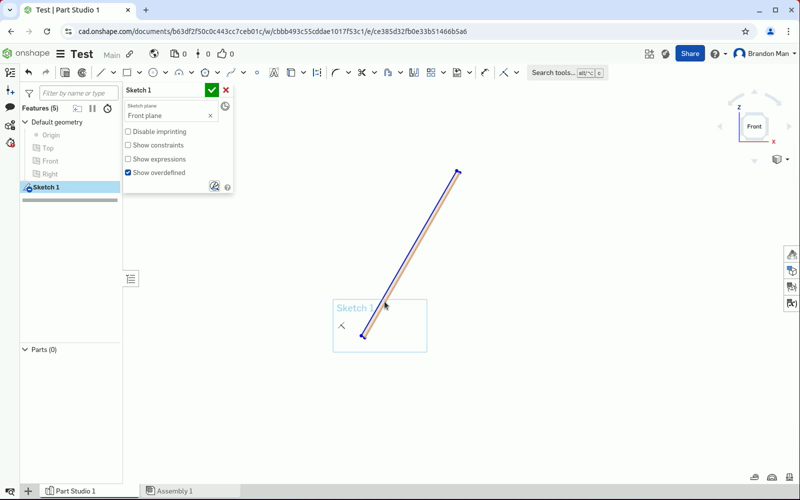
scroll(6)
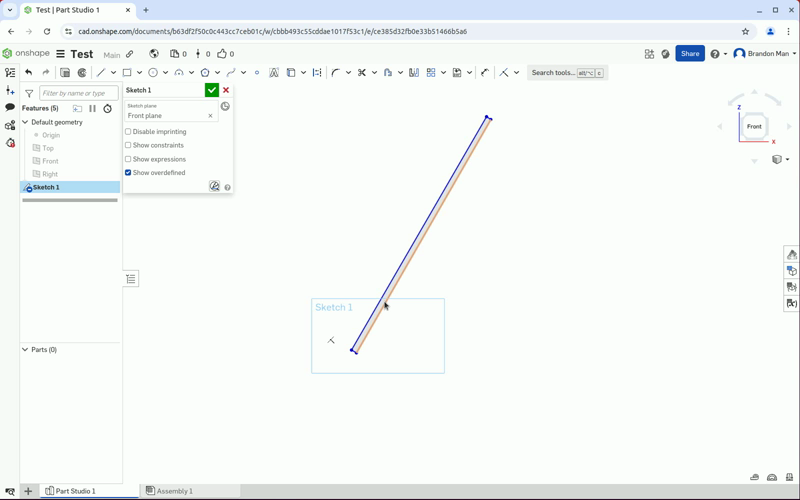
scroll(6)
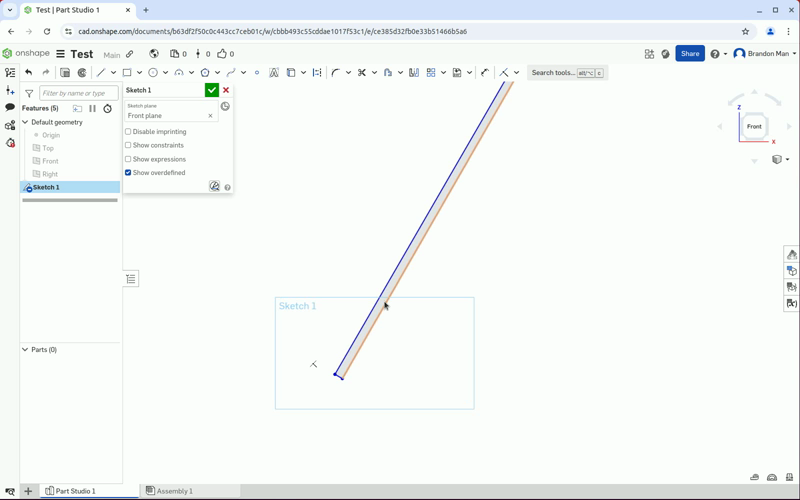
scroll(6)
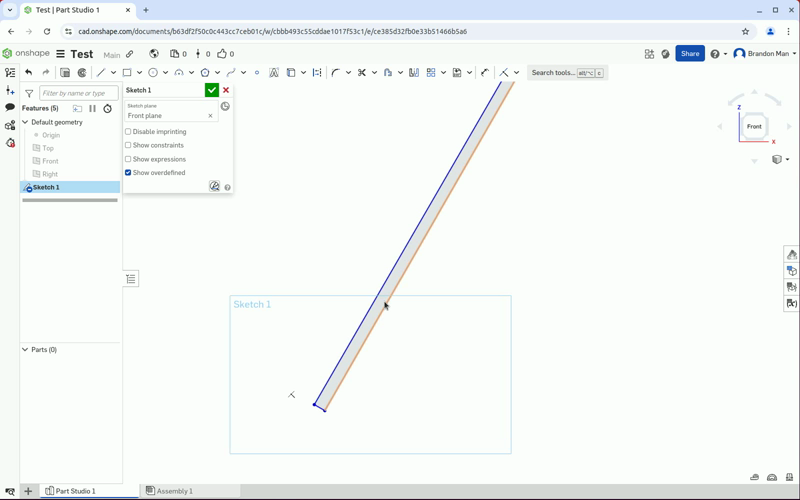
scroll(6)
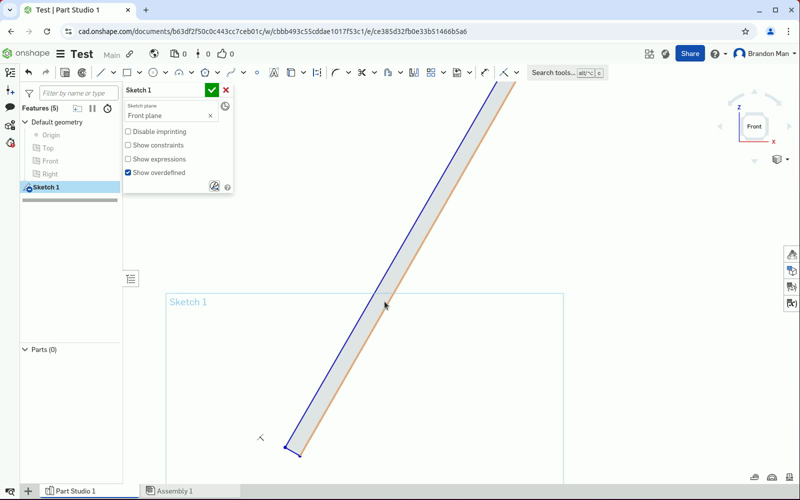
scroll(6)
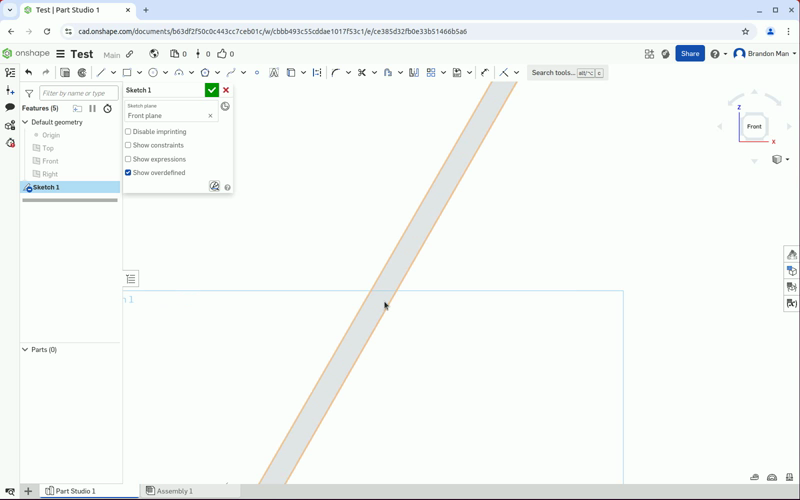
scroll(6)
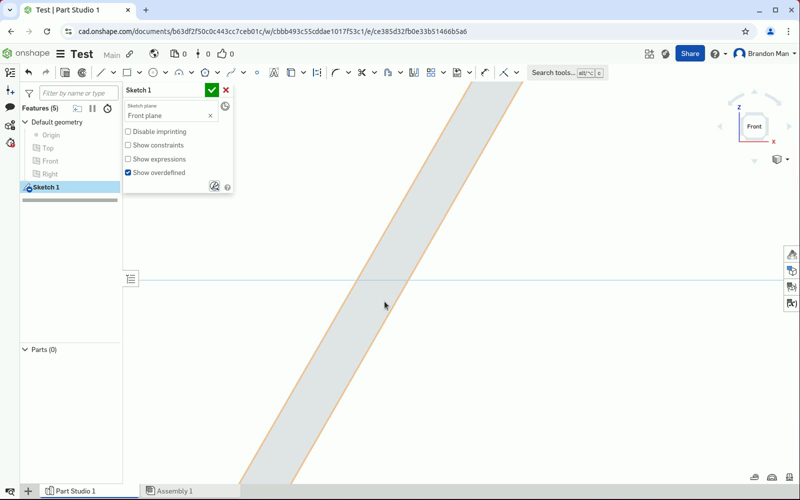
click(384, 301)
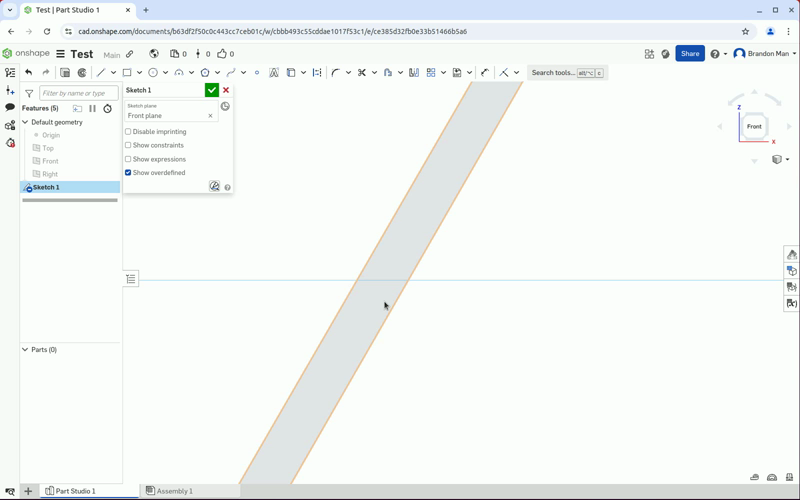
scroll(-6)
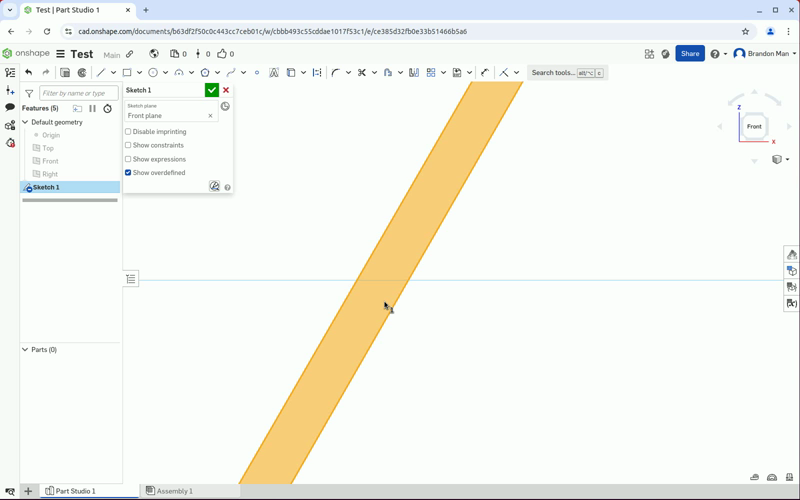
scroll(-6)
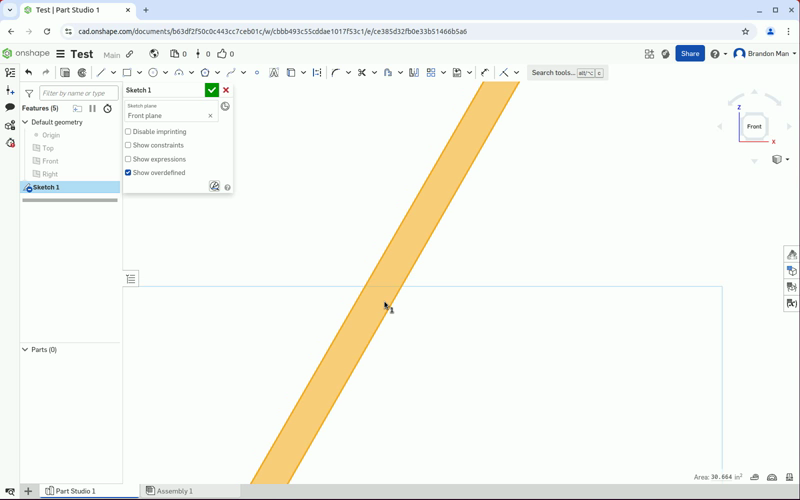
scroll(-6)
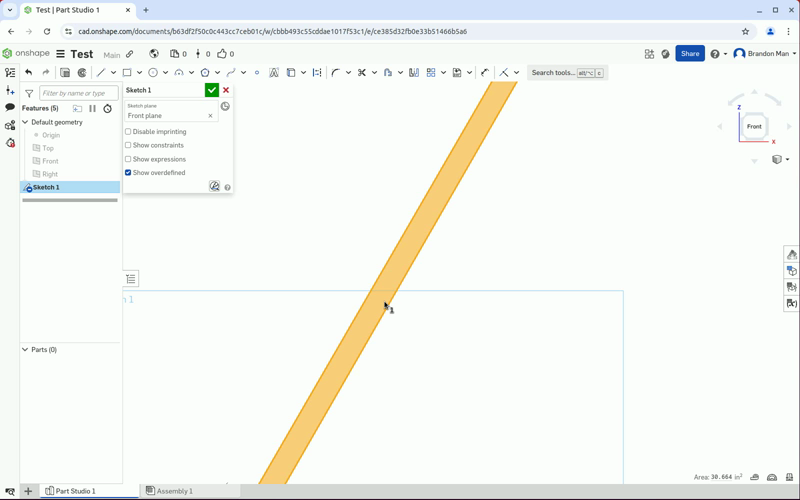
scroll(-6)
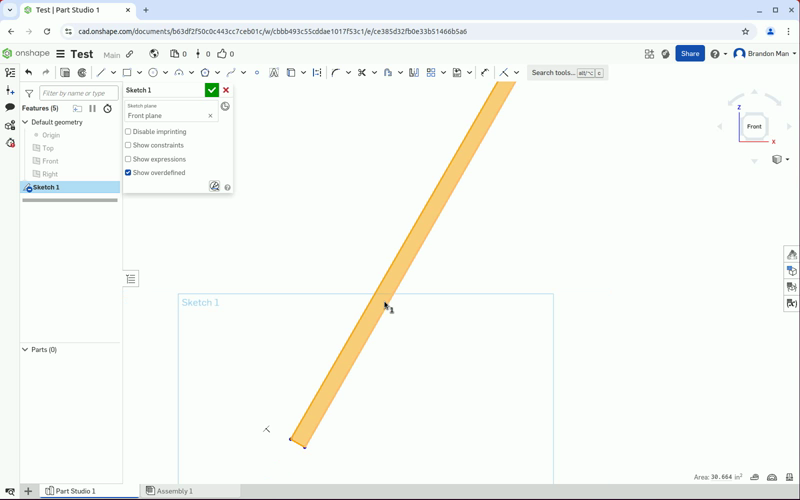
scroll(-6)
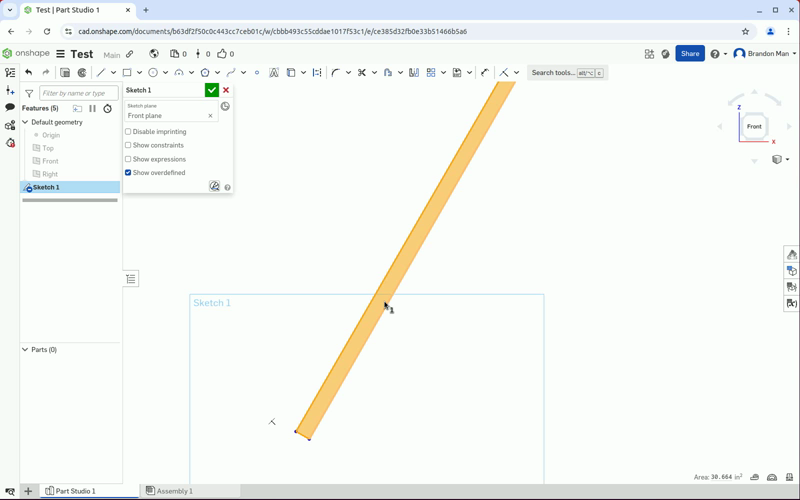
scroll(-6)
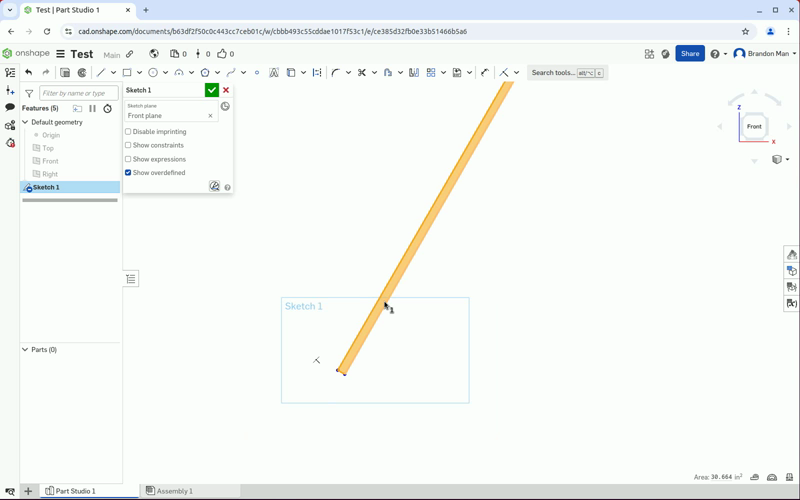
scroll(-6)
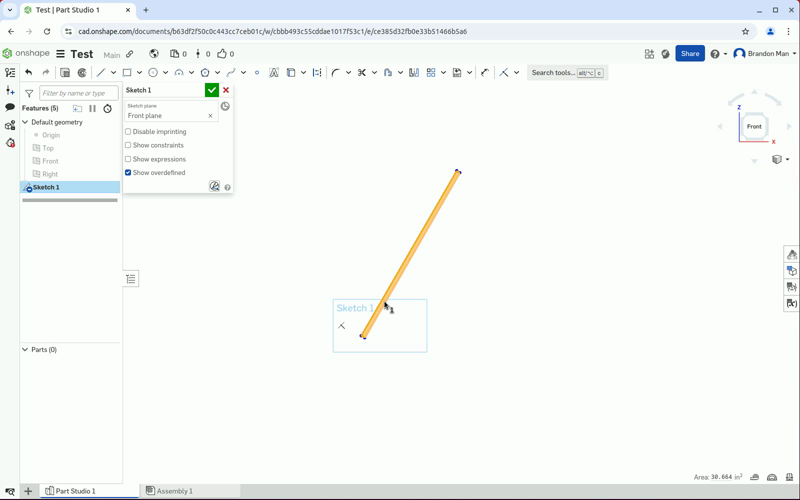
mouse_move(73, 352)
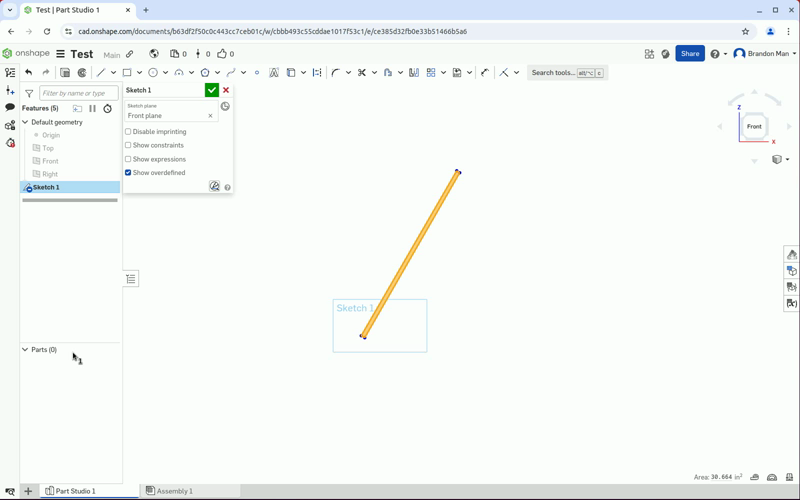
key(shift+y)
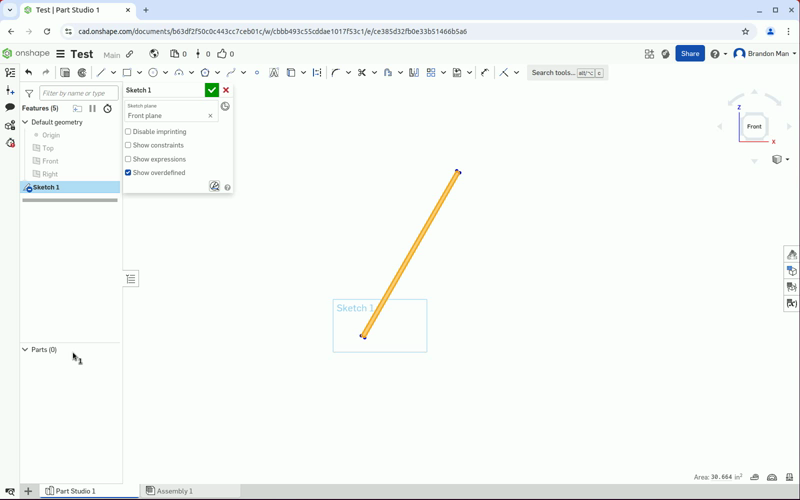
key(shift+e)
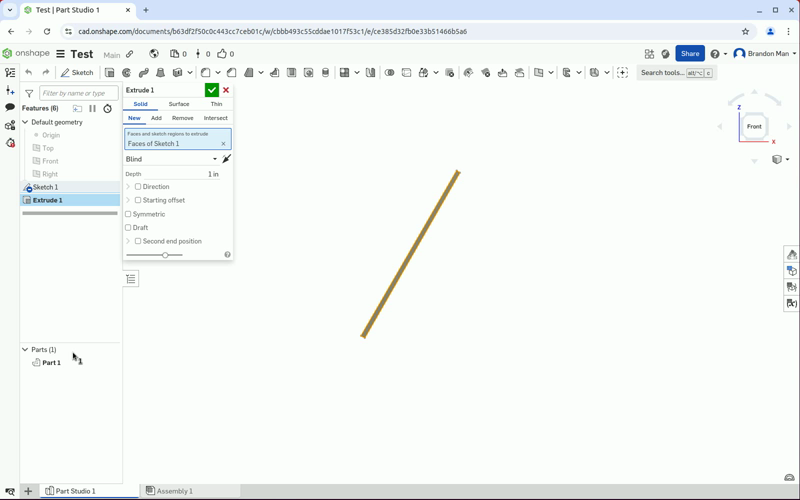
mouse_move(143, 106)
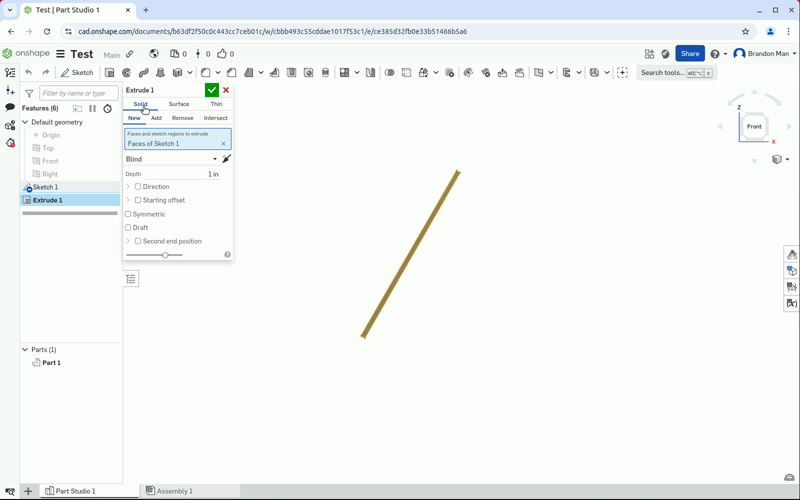
click(143, 106)
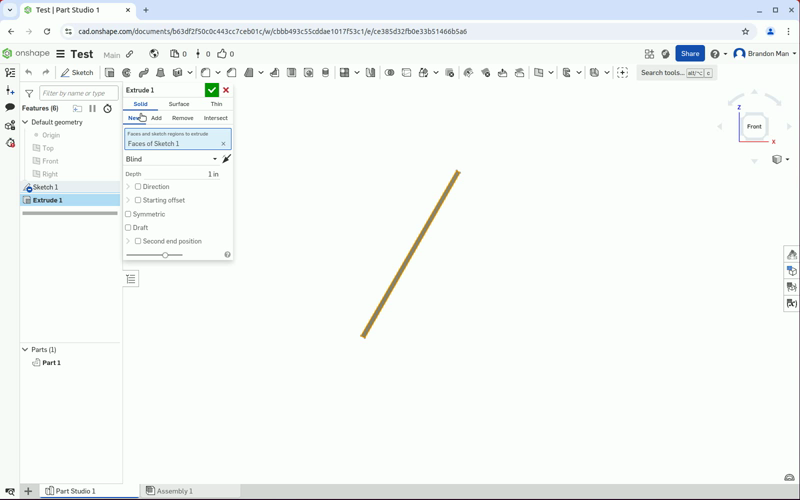
mouse_move(137, 120)
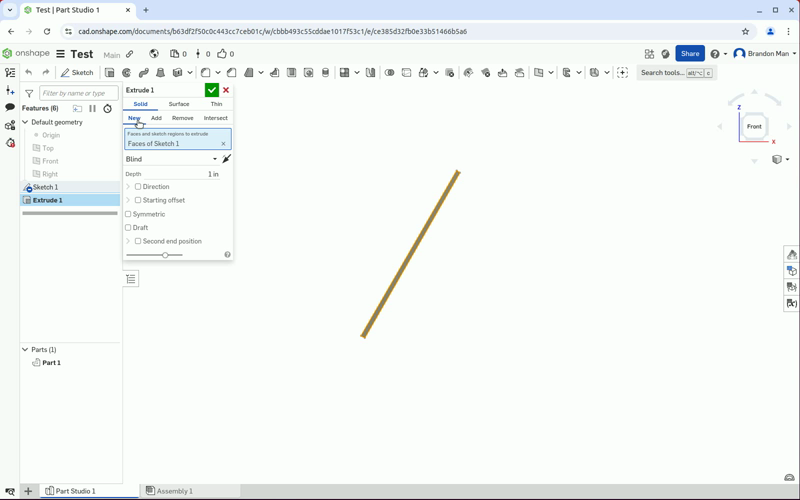
click(137, 120)
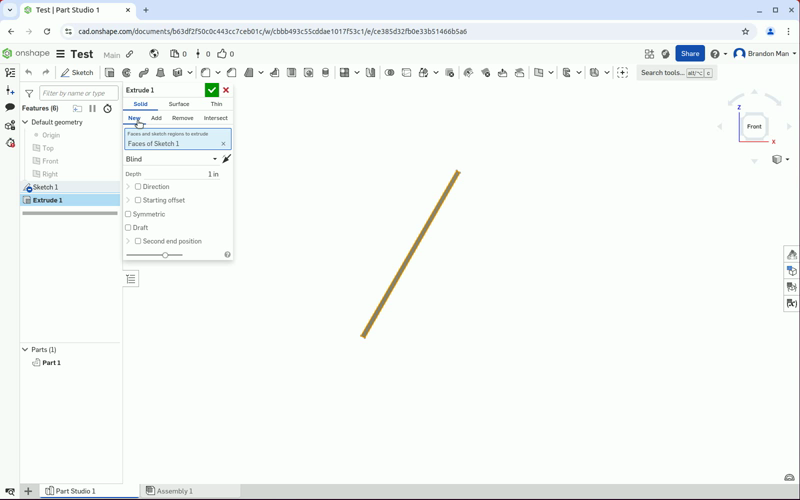
key(tab, 4)
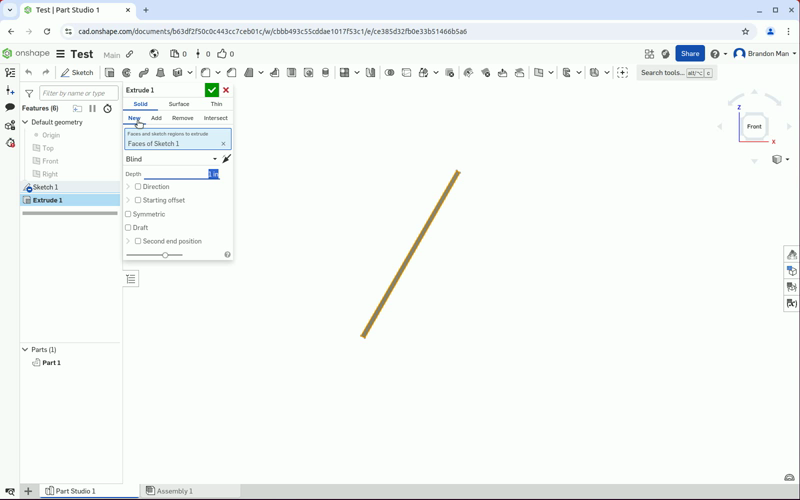
text(0.963)
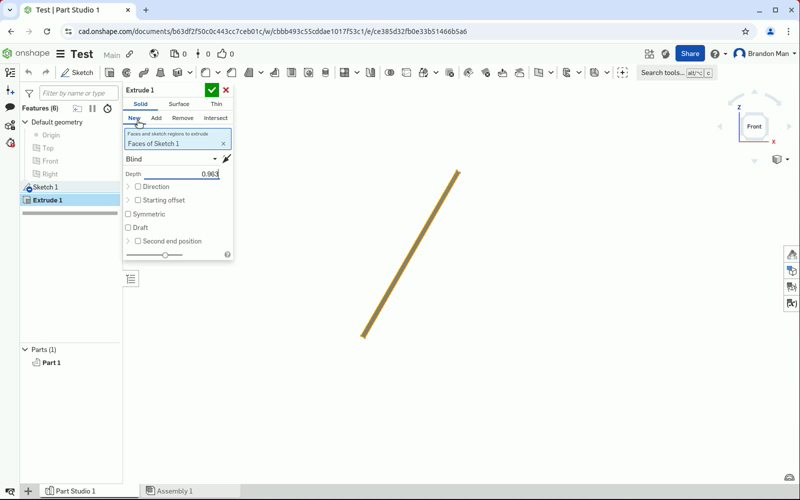
key(enter)
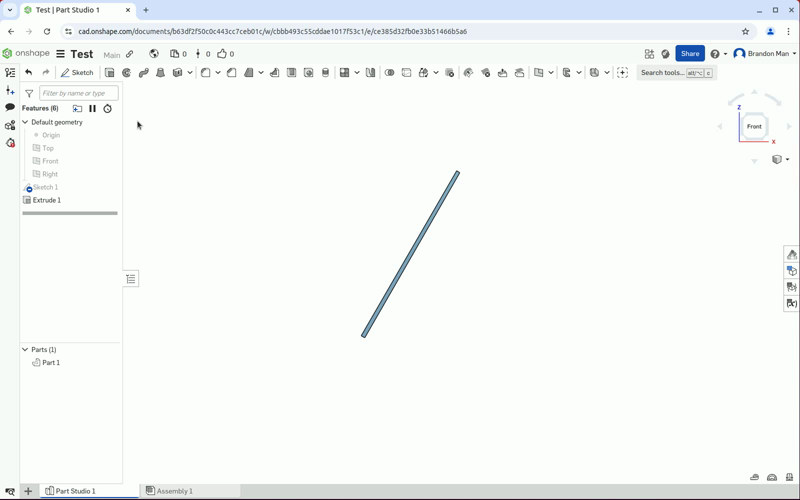
key(shift+h)
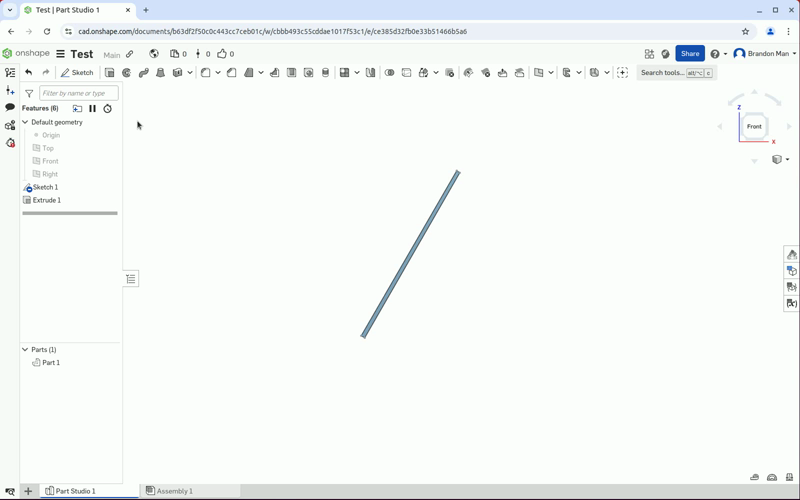
key(shift+h)
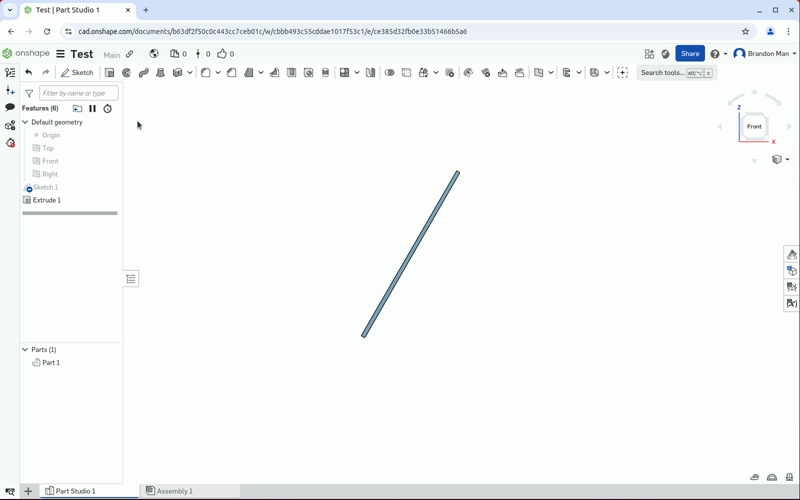
mouse_move(73, 189)
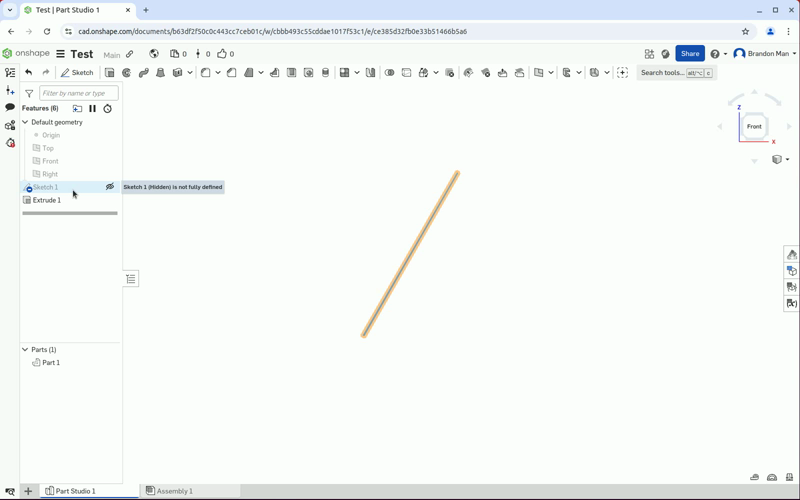
click(73, 189)
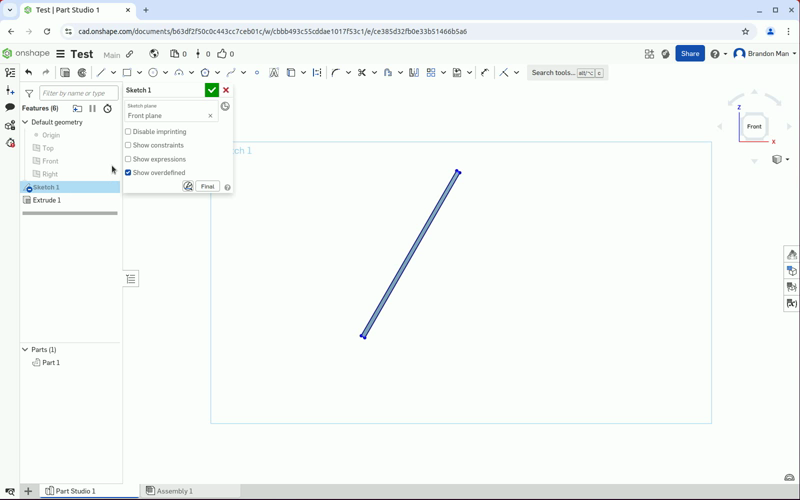
mouse_move(229, 92)
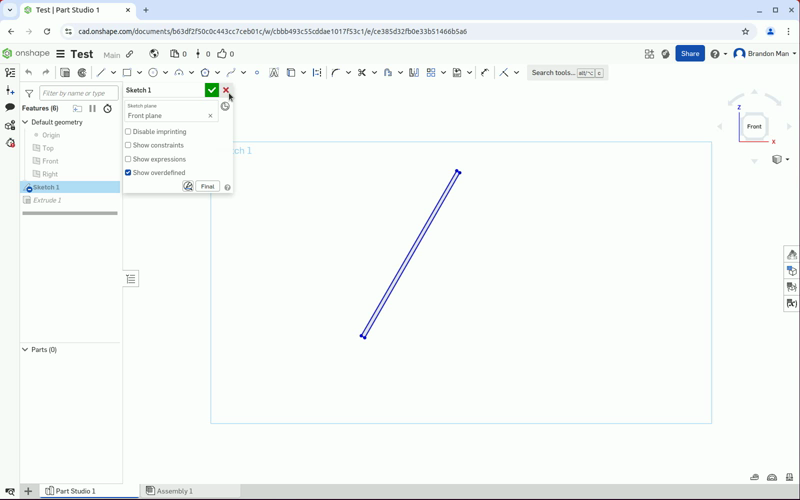
click(229, 92)
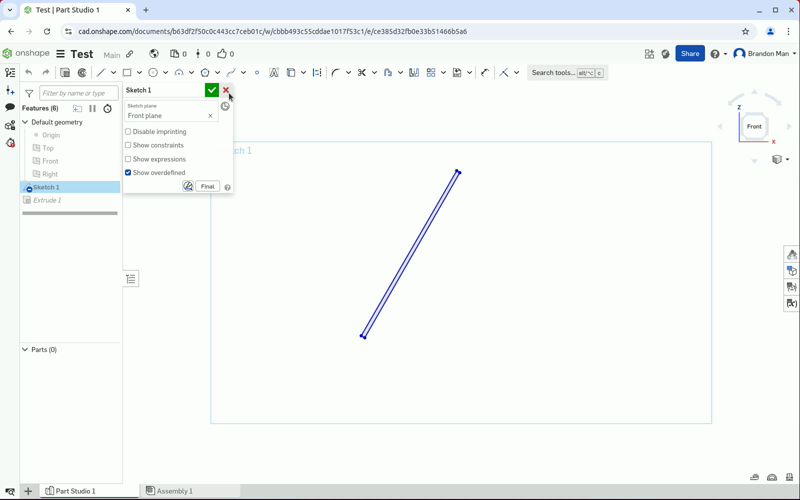
key(shift+s)
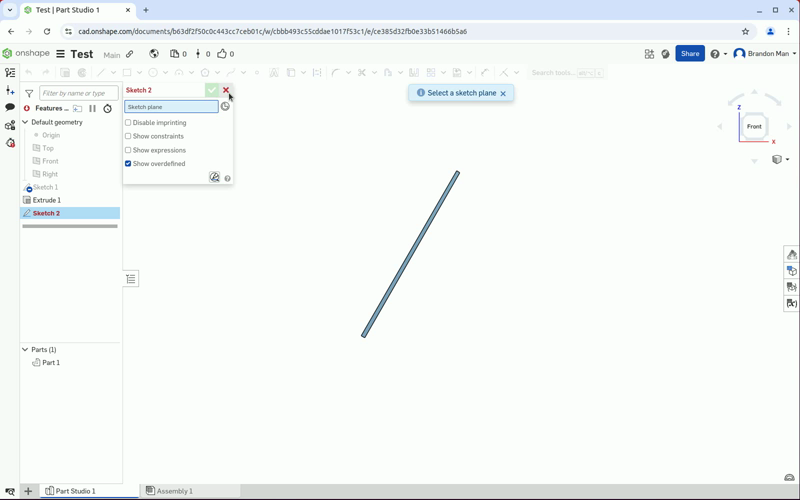
mouse_move(73, 163)
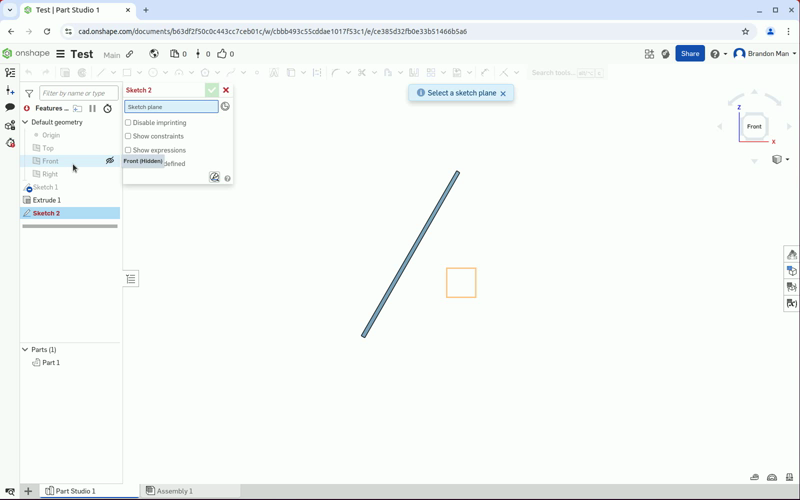
click(73, 163)
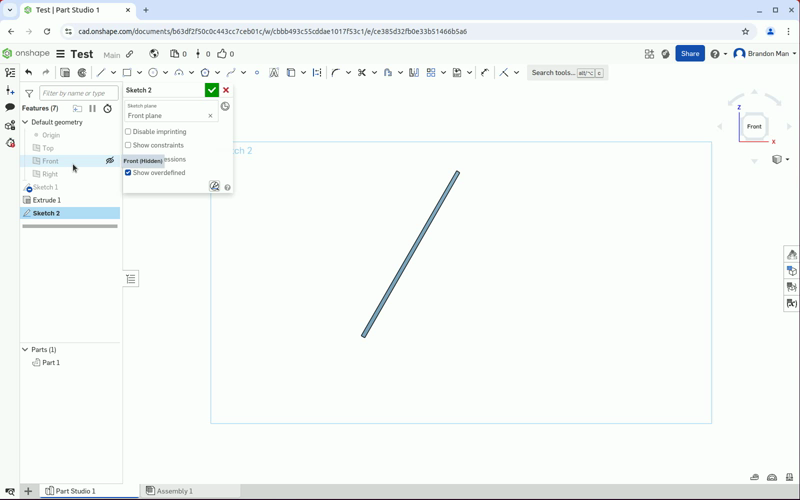
mouse_move(73, 352)
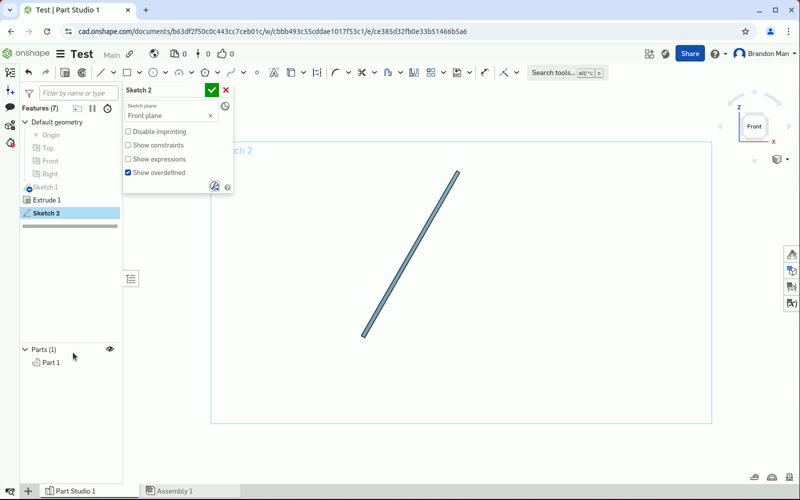
key(y)
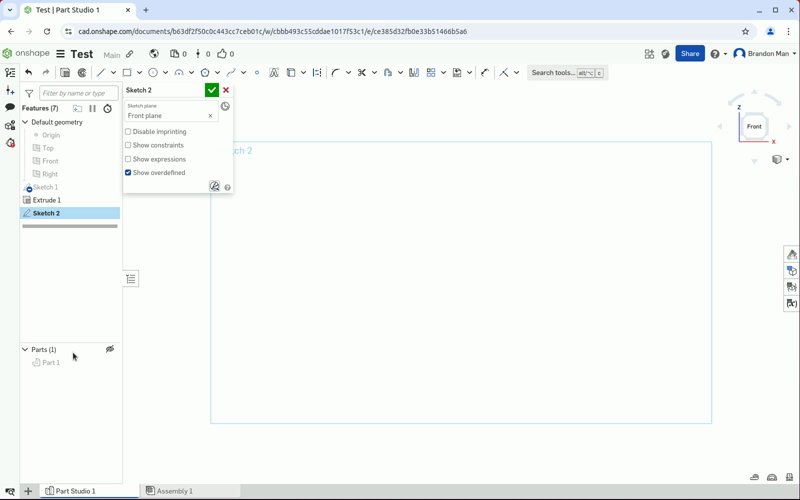
key(l)
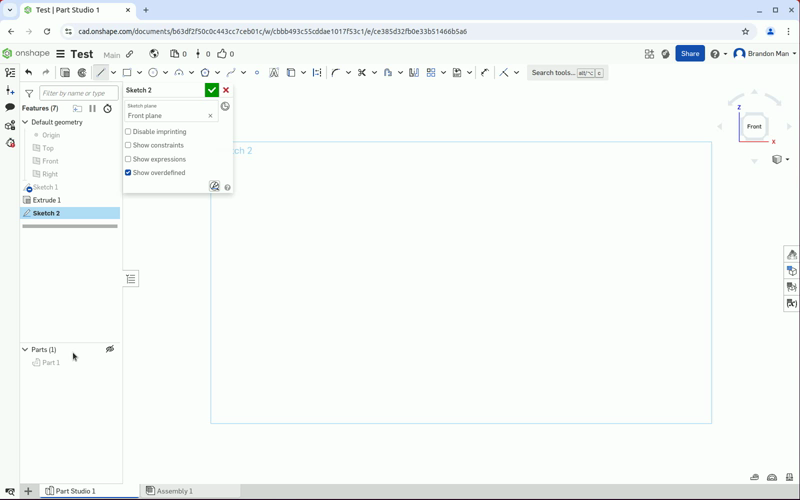
key_down(shift)
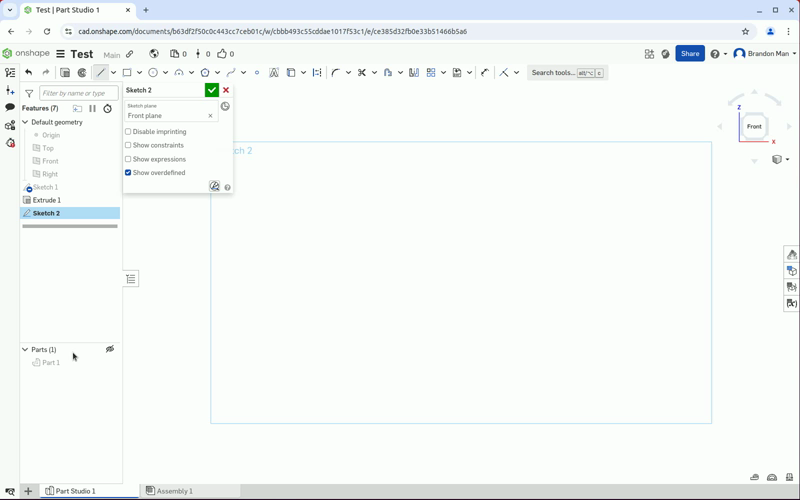
mouse_move(460, 172)
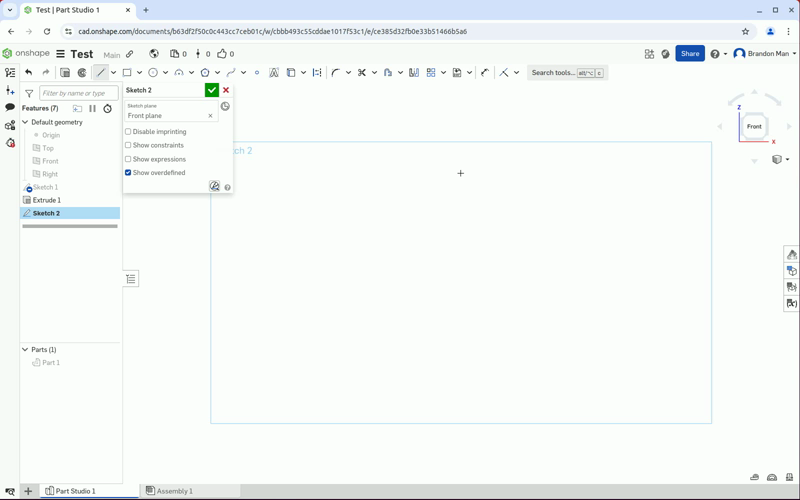
click(460, 172)
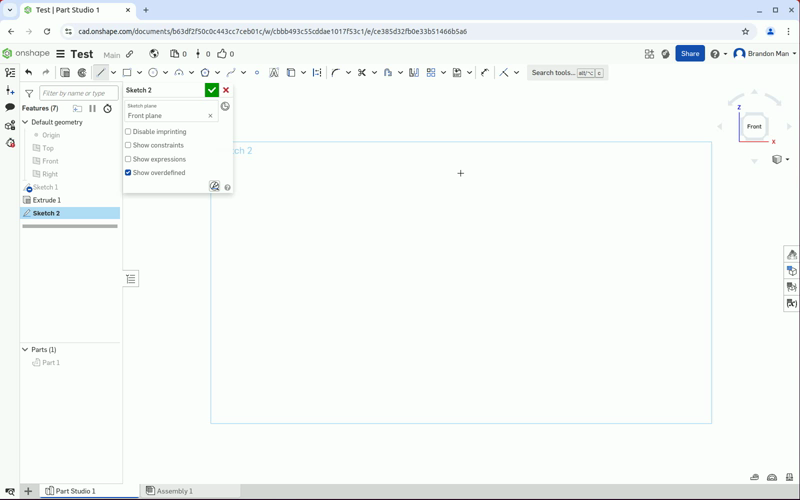
key_up(shift)
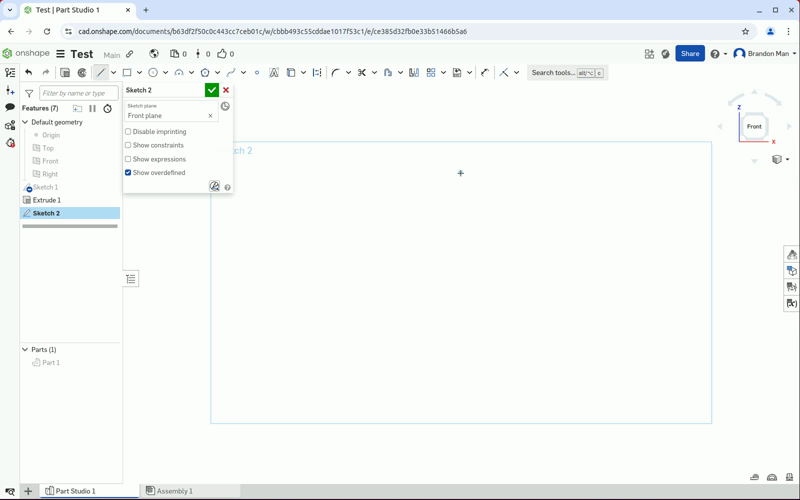
key_down(shift)
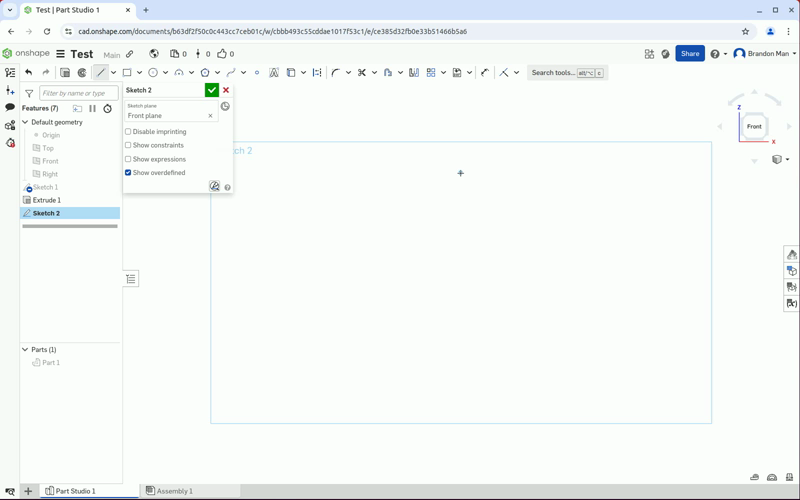
mouse_move(556, 337)
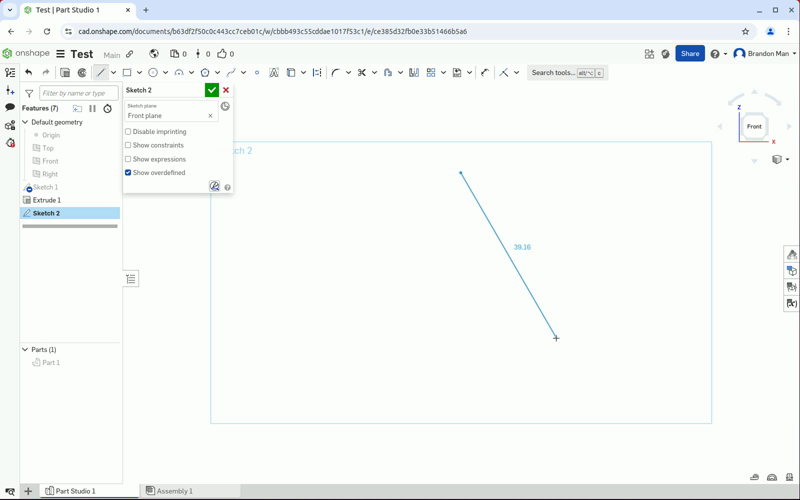
click(556, 337)
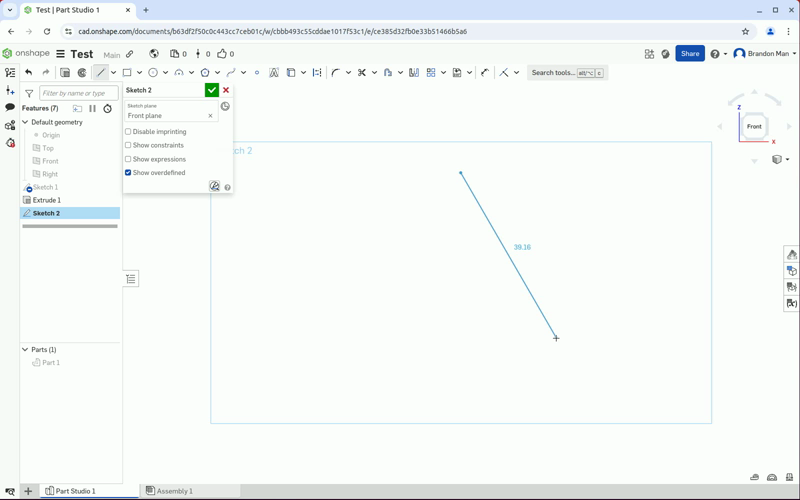
key_up(shift)
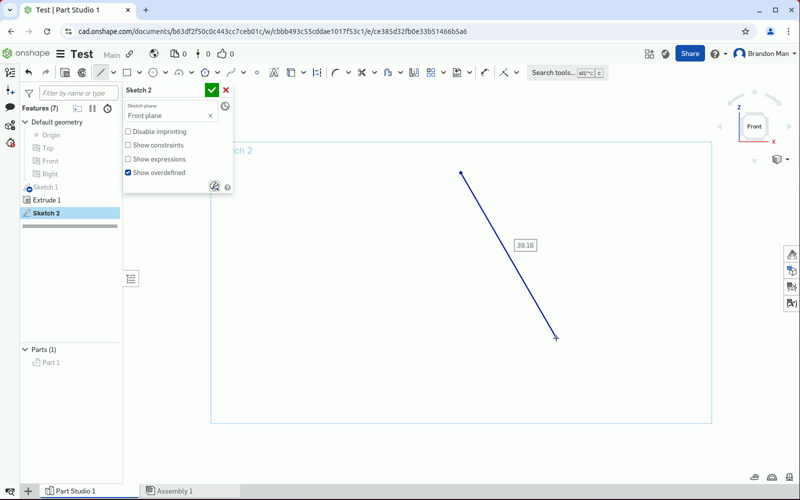
key_down(shift)
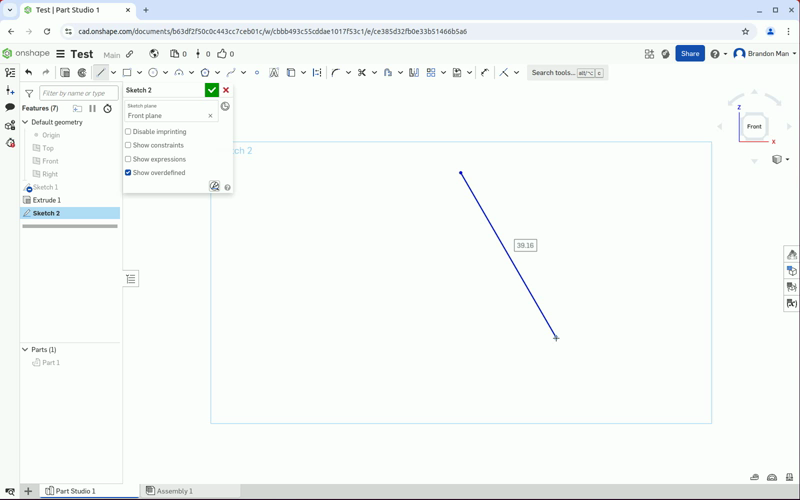
mouse_move(586, 337)
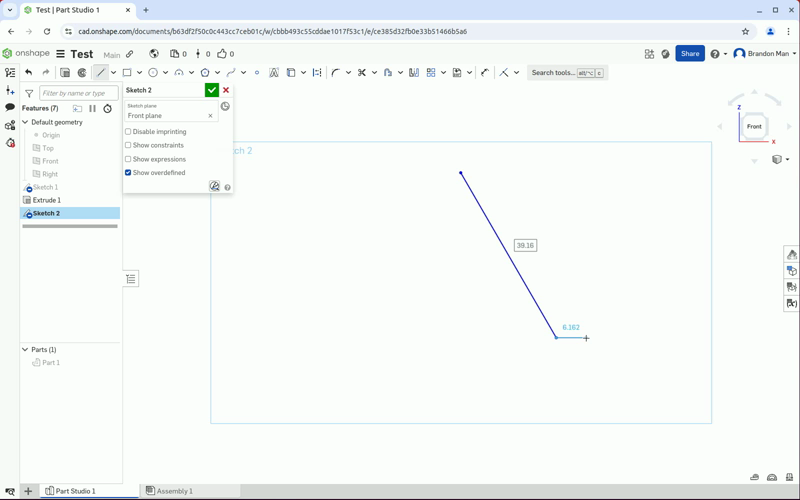
mouse_move(559, 335)
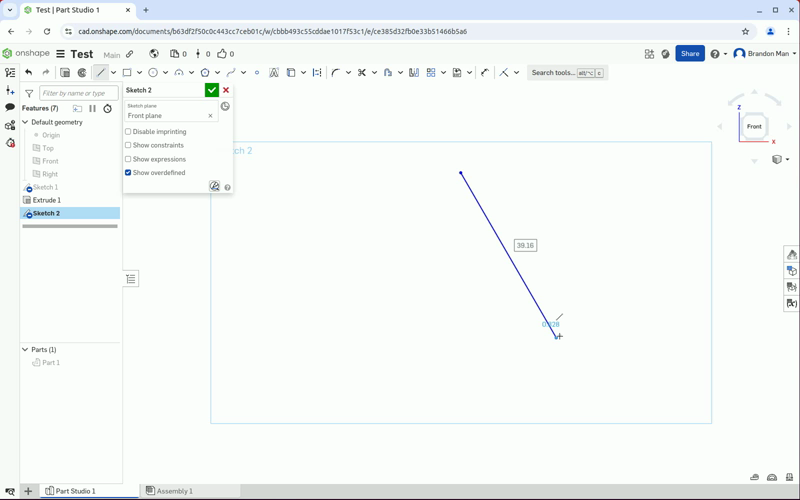
scroll(6)
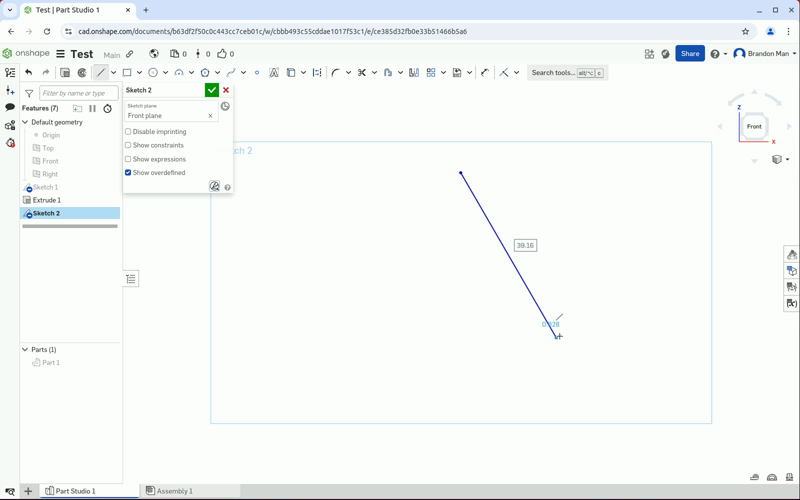
scroll(6)
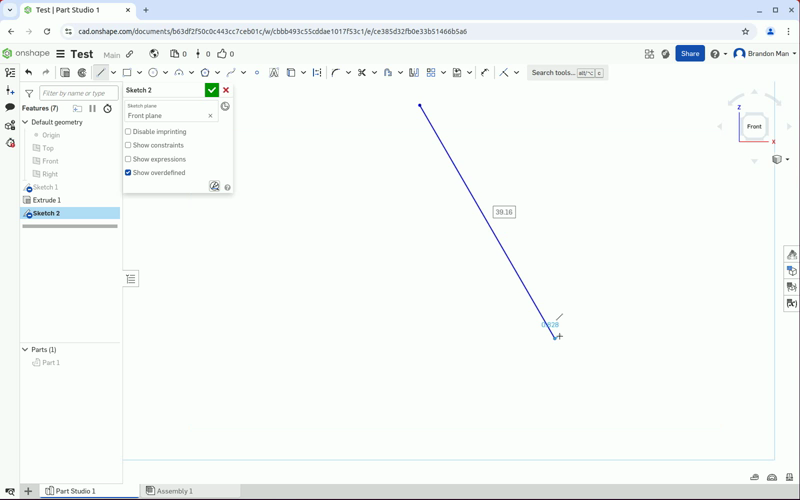
scroll(6)
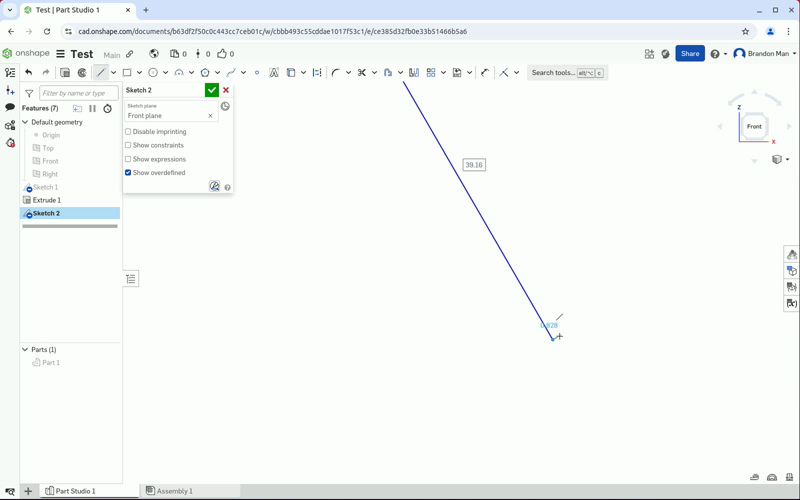
scroll(6)
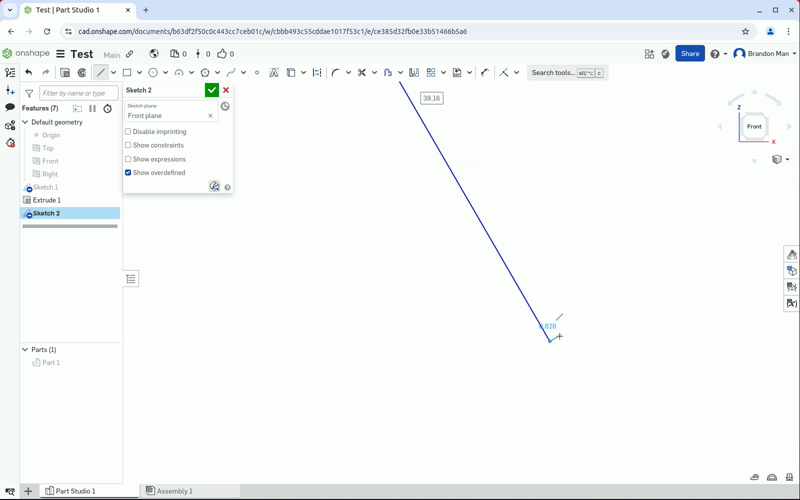
scroll(6)
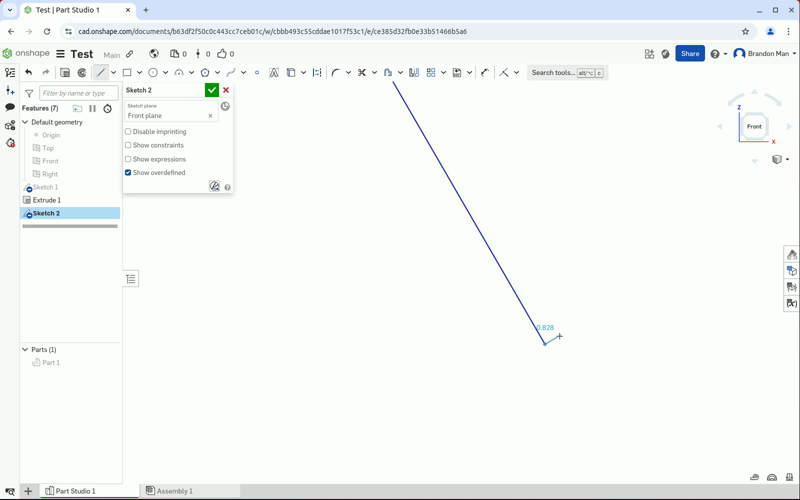
scroll(6)
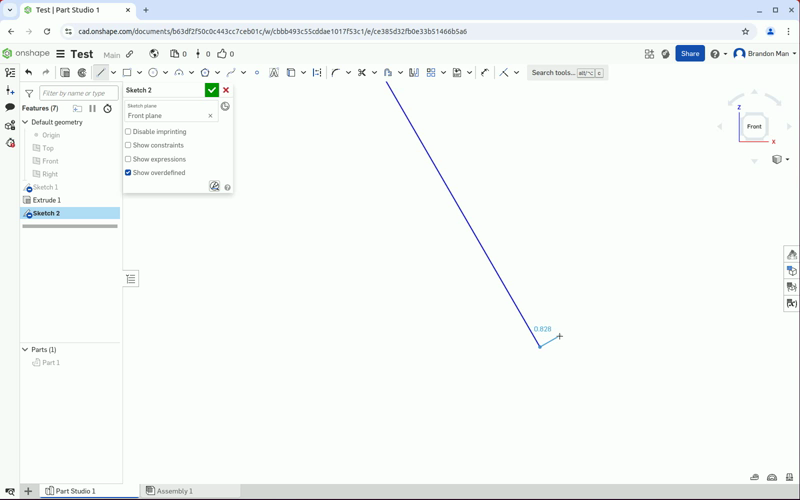
scroll(6)
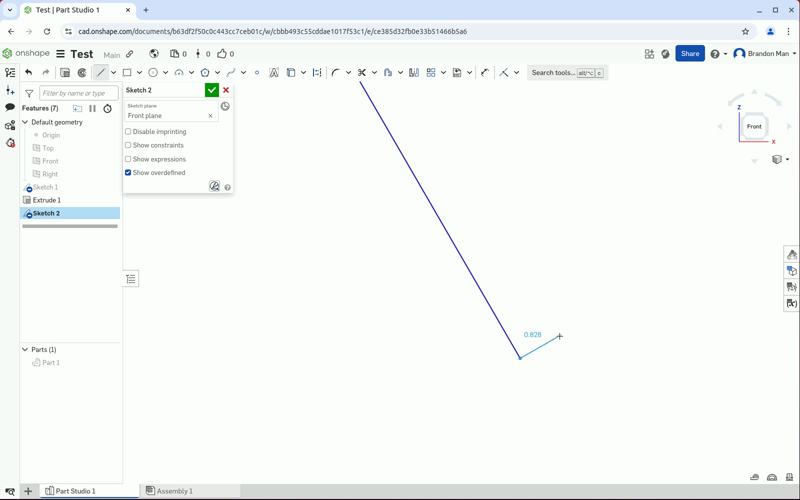
click(559, 335)
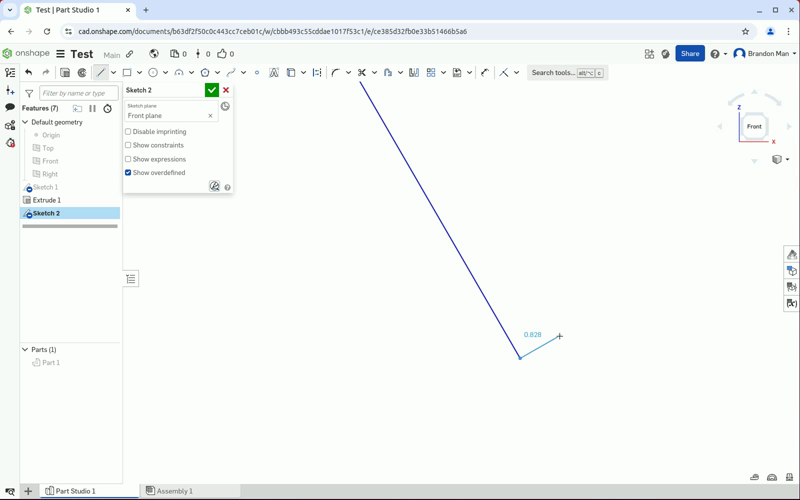
scroll(-6)
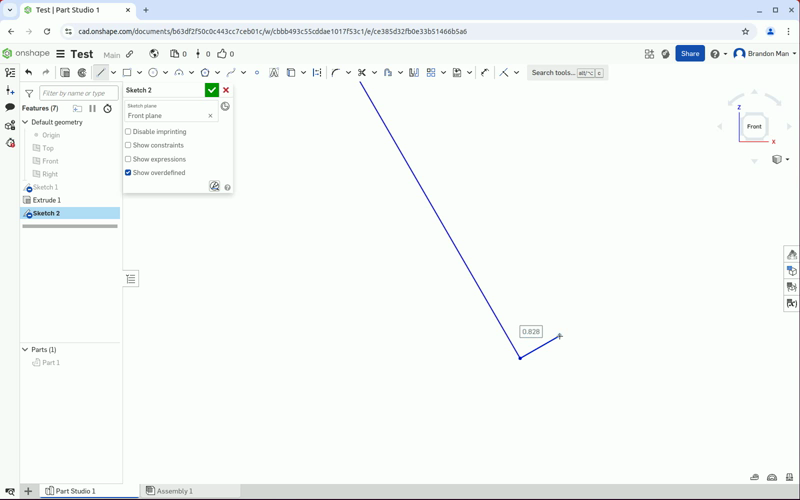
scroll(-6)
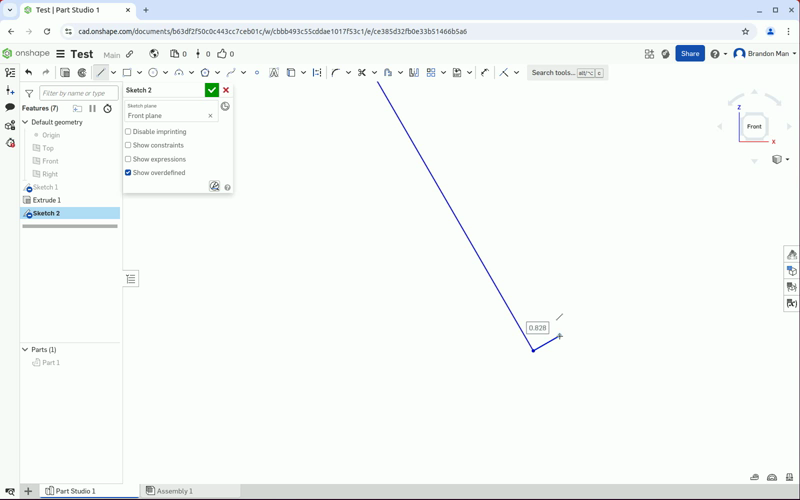
scroll(-6)
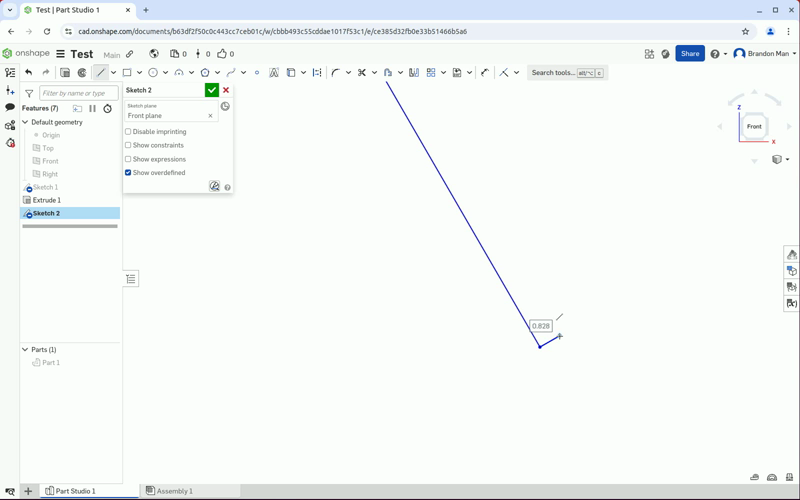
scroll(-6)
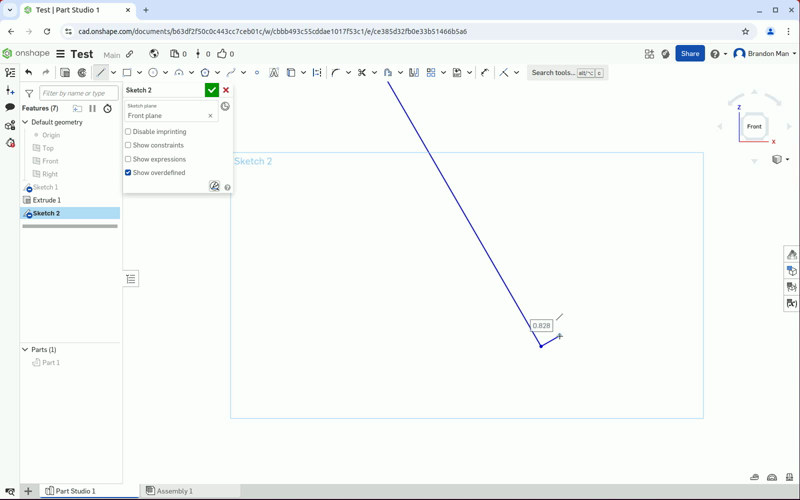
scroll(-6)
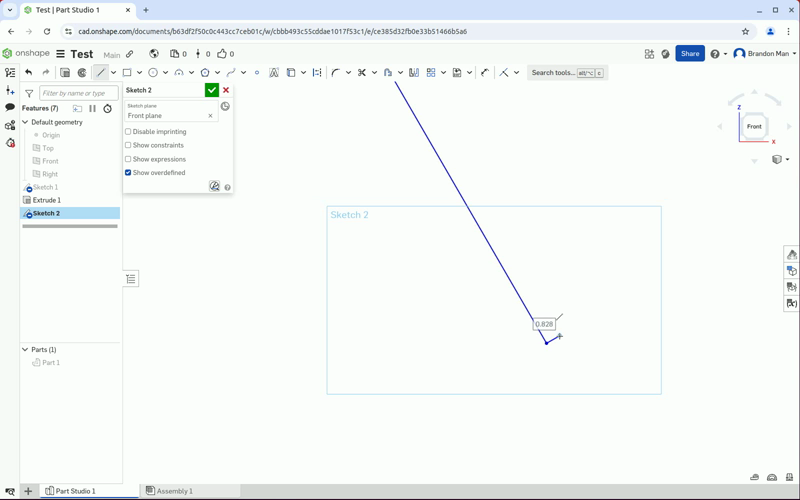
scroll(-6)
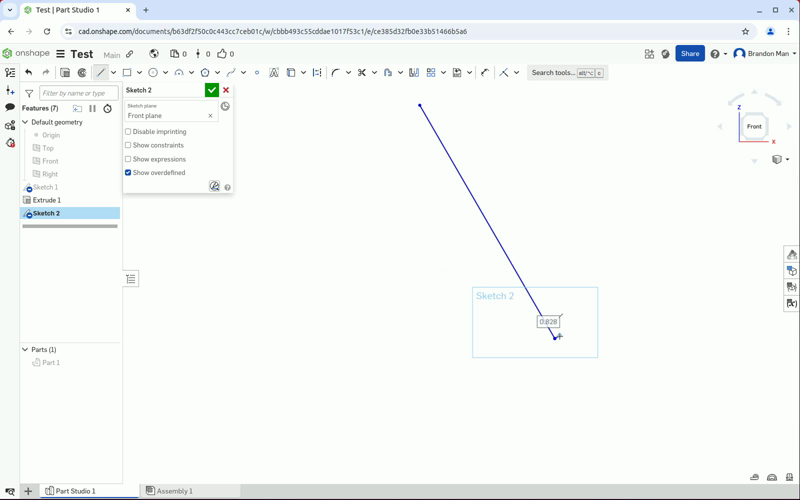
scroll(-6)
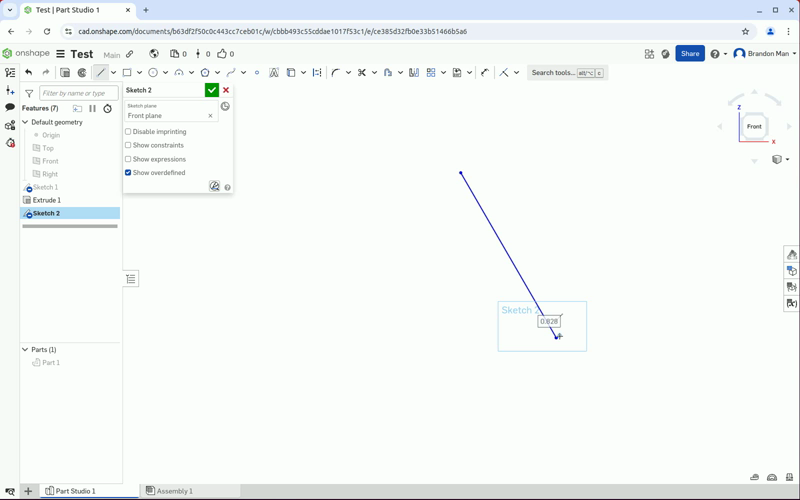
key_up(shift)
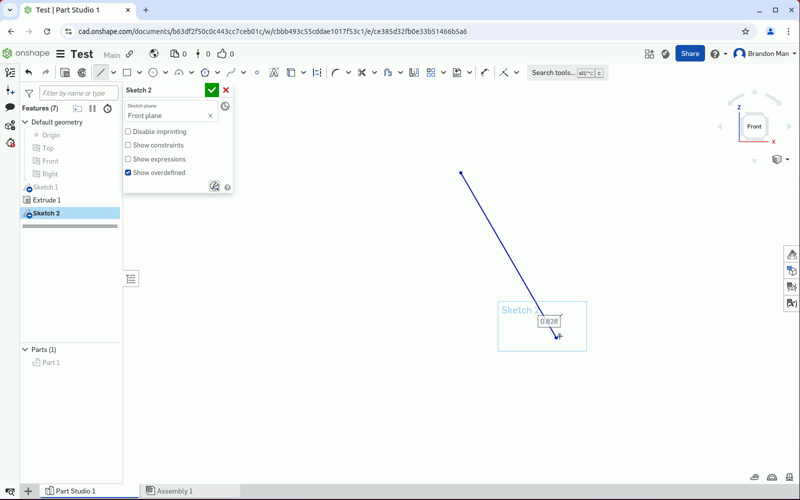
key_down(shift)
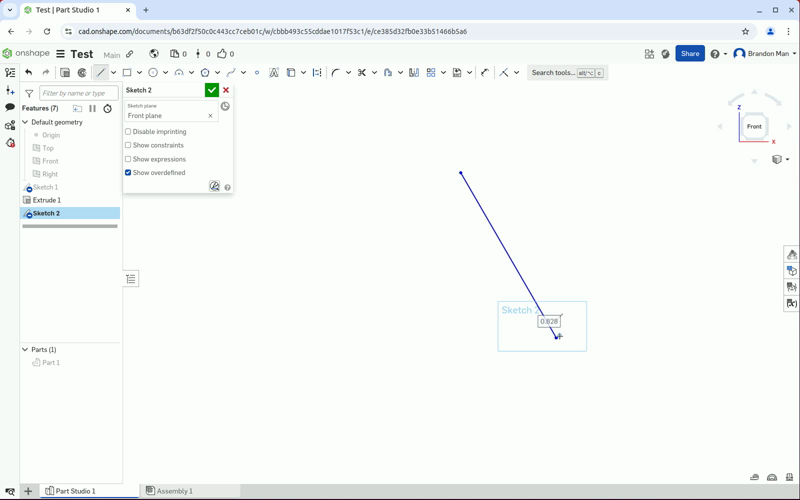
mouse_move(464, 170)
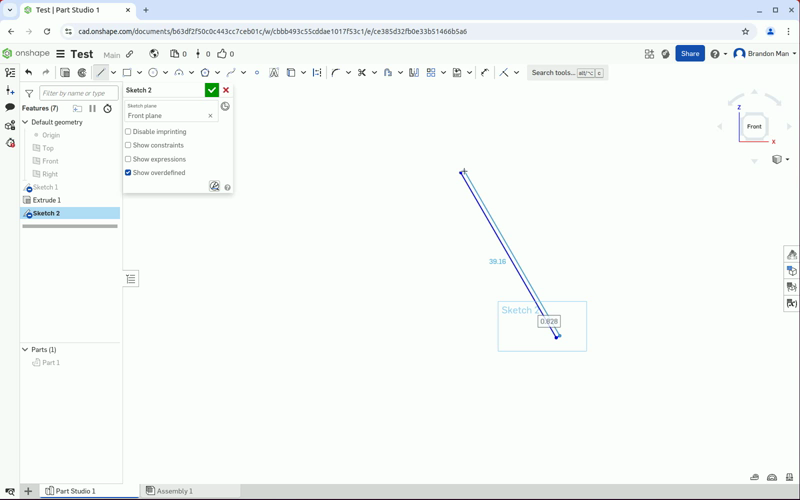
scroll(6)
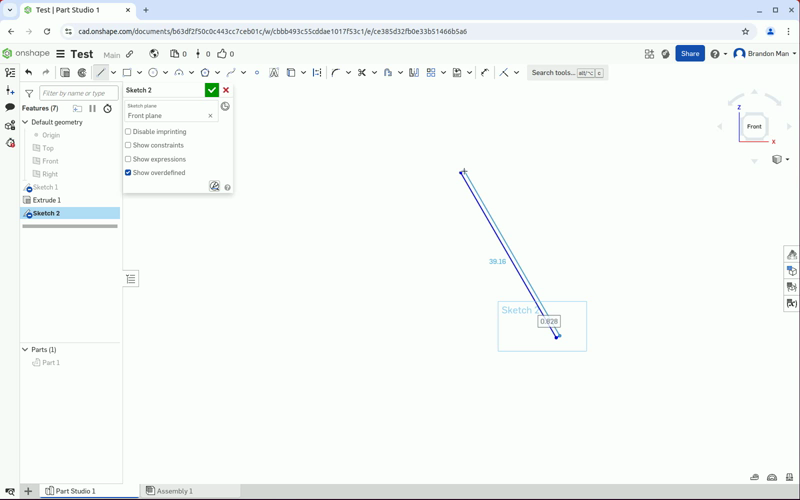
scroll(6)
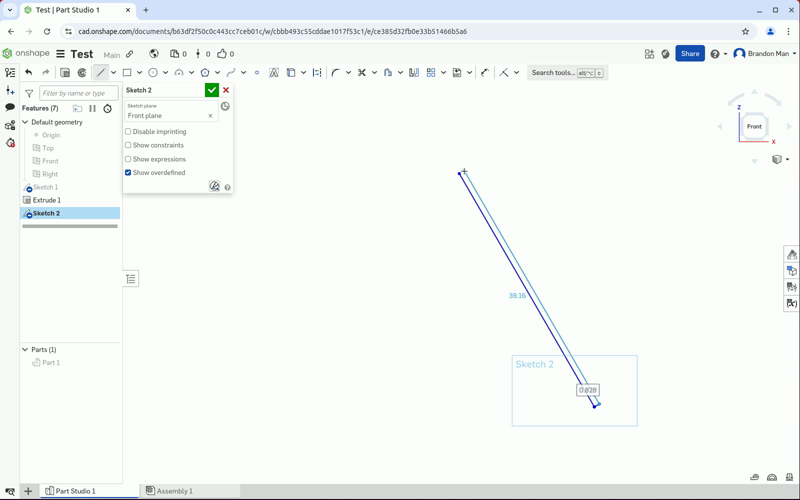
scroll(6)
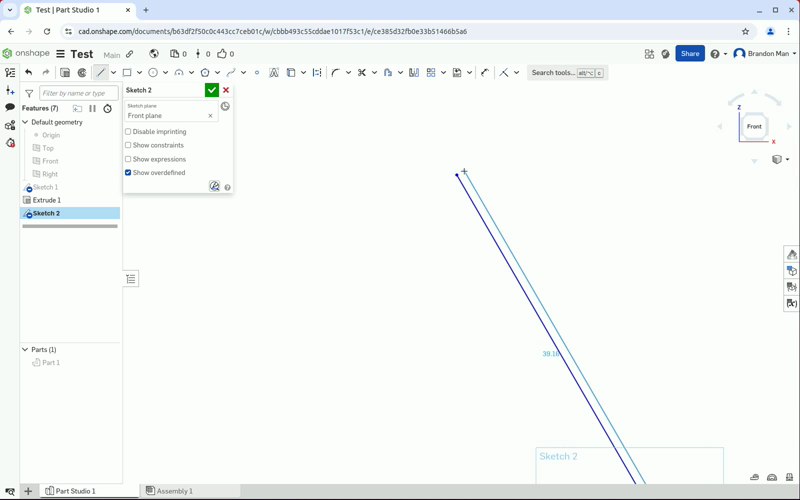
scroll(6)
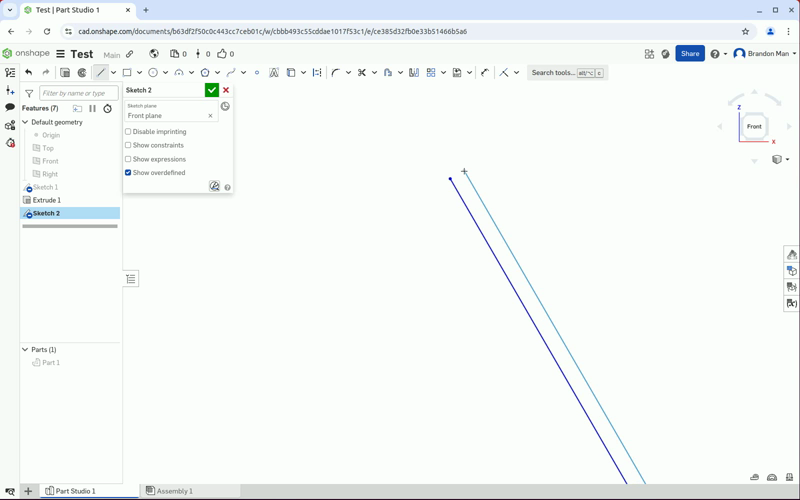
scroll(6)
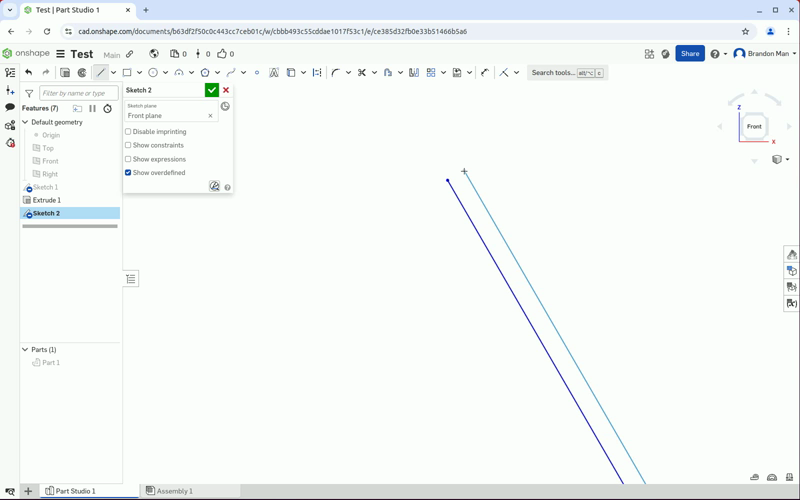
scroll(6)
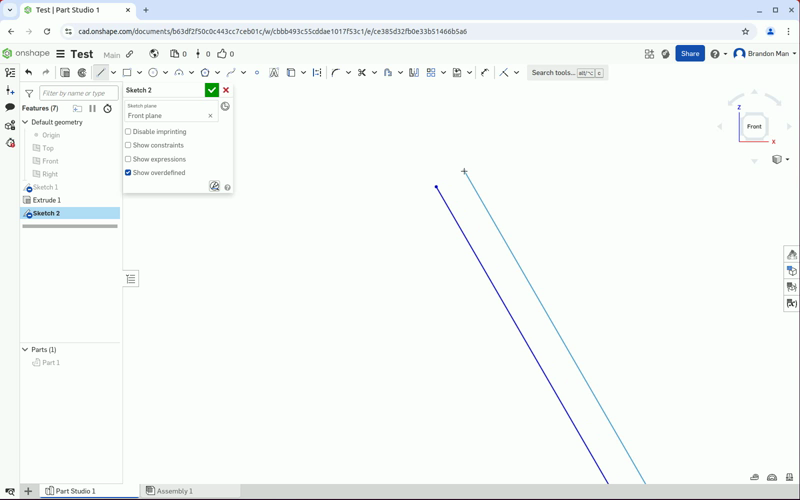
scroll(6)
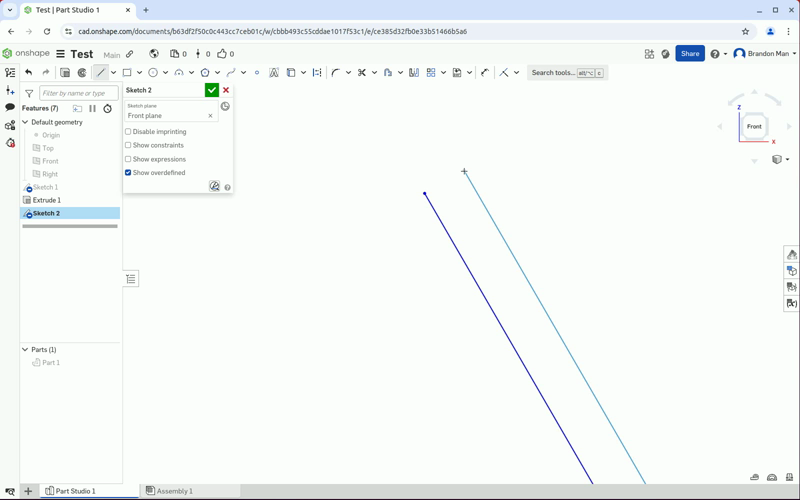
click(464, 170)
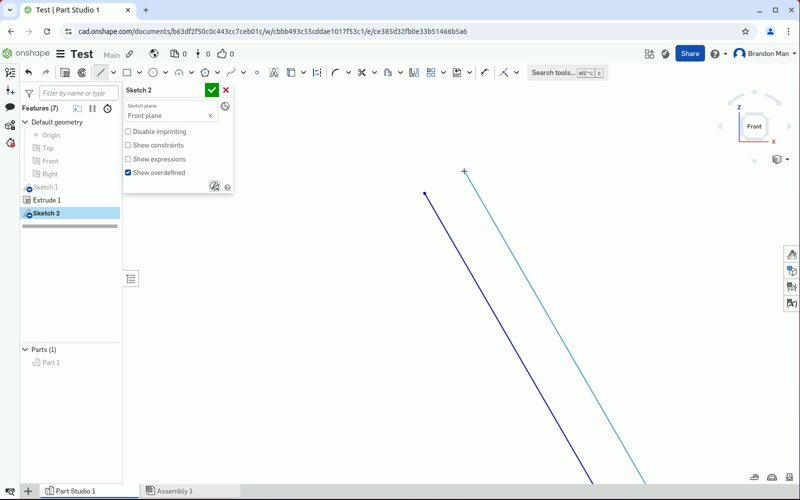
scroll(-6)
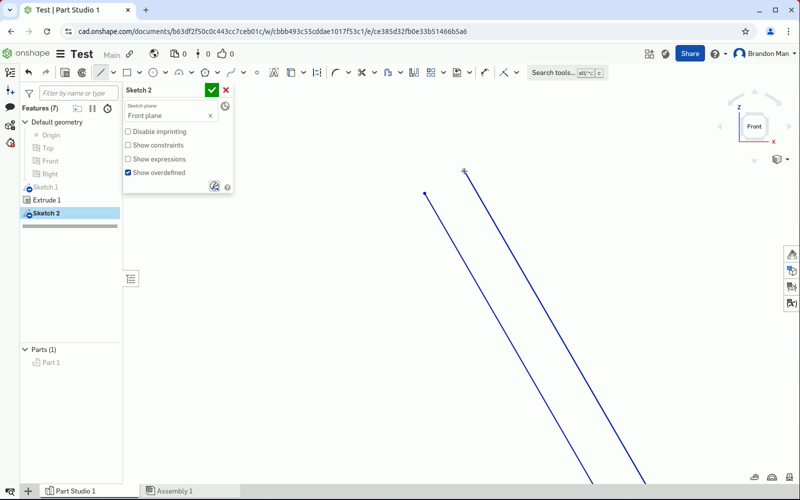
scroll(-6)
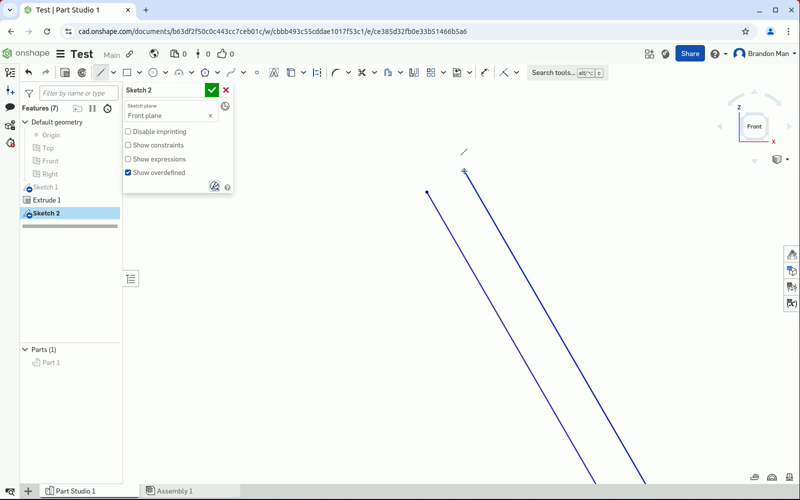
scroll(-6)
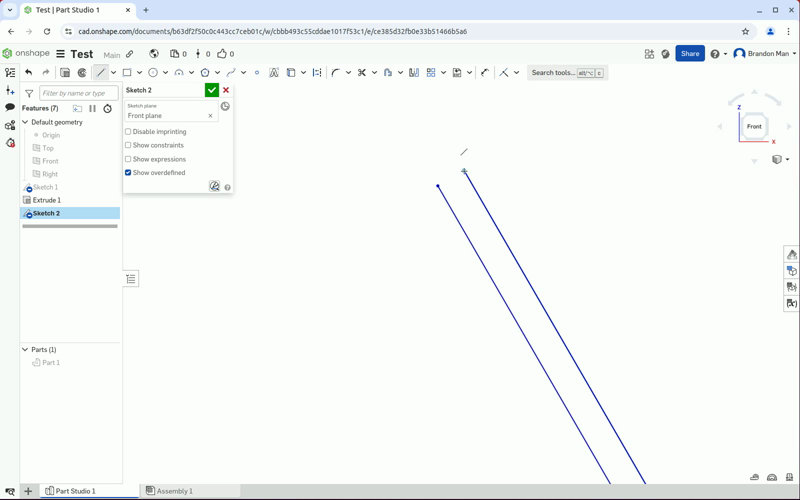
scroll(-6)
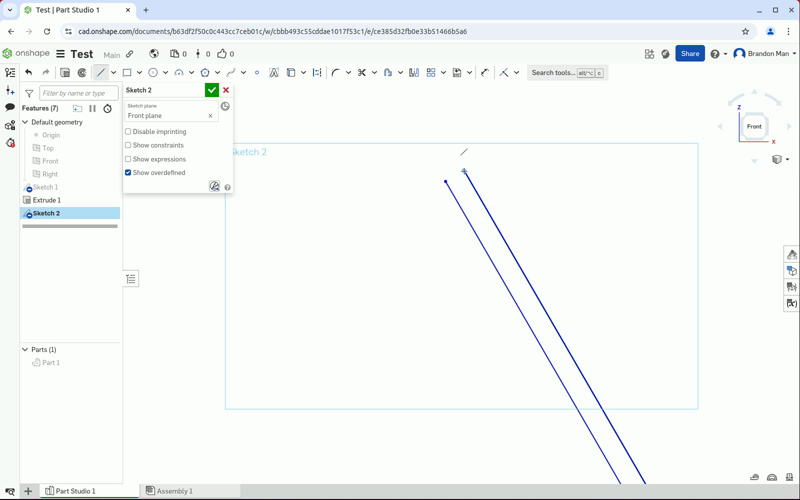
scroll(-6)
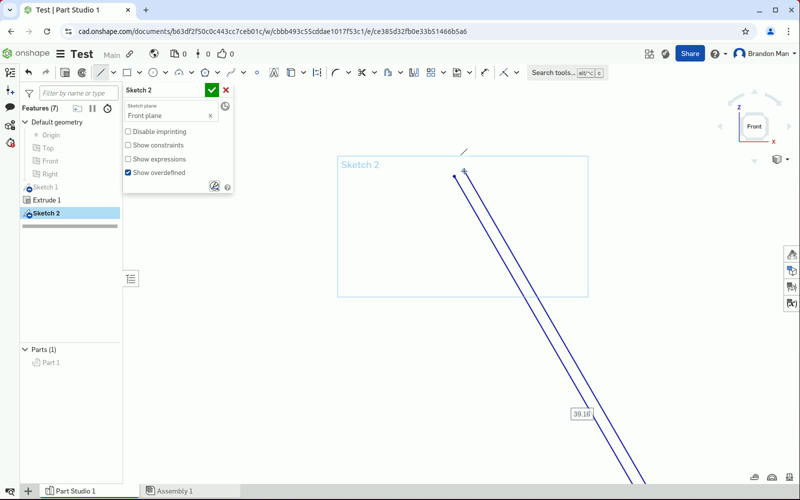
scroll(-6)
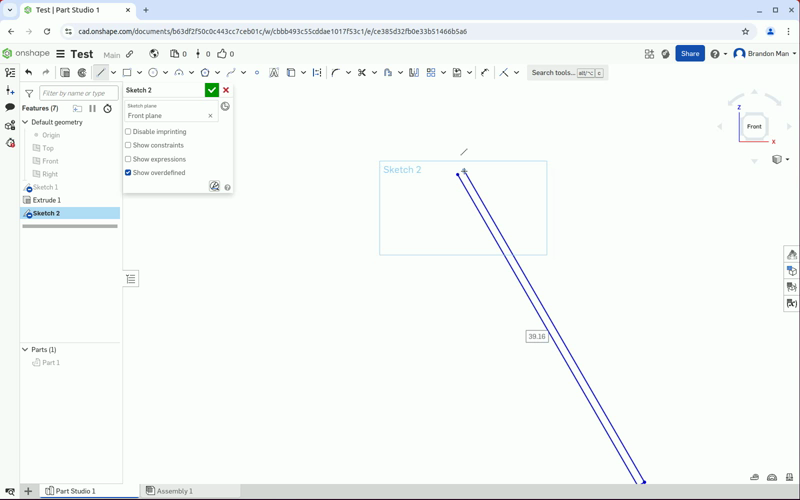
scroll(-6)
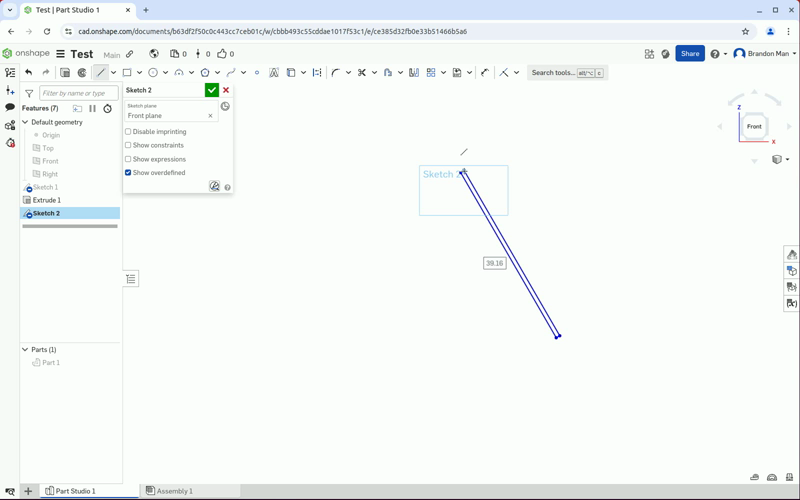
key_up(shift)
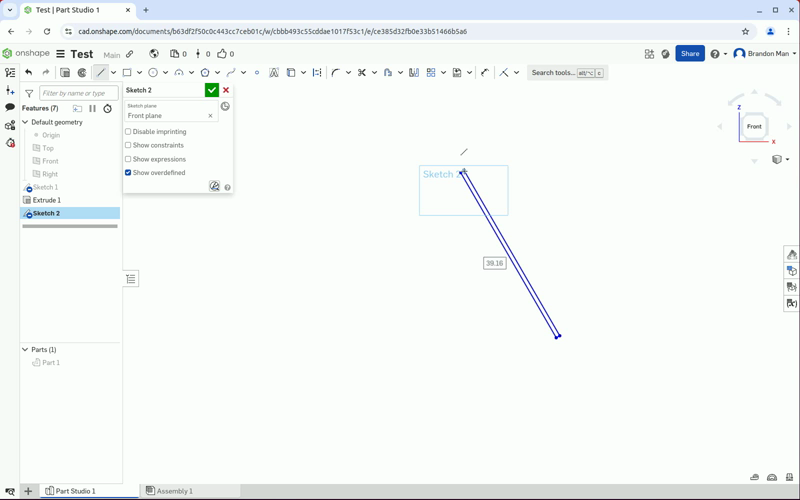
mouse_move(494, 170)
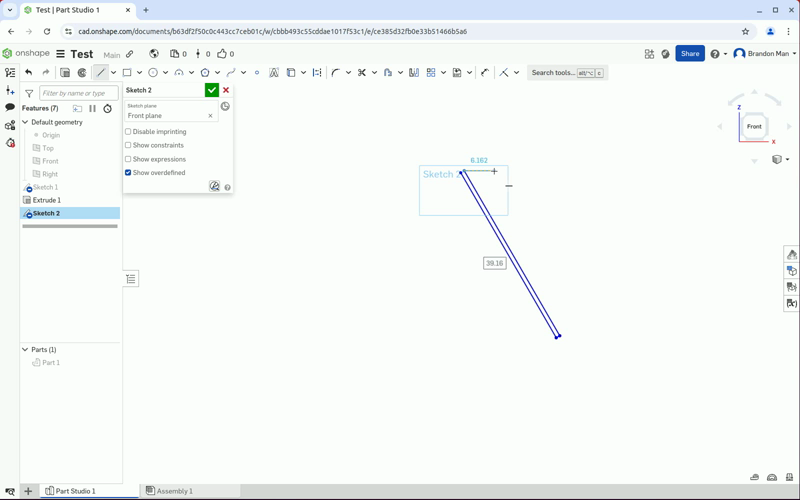
key_down(shift)
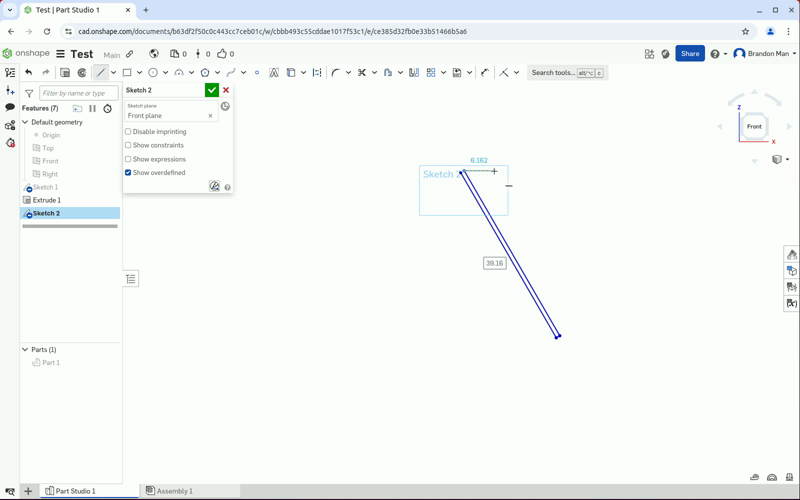
mouse_move(460, 172)
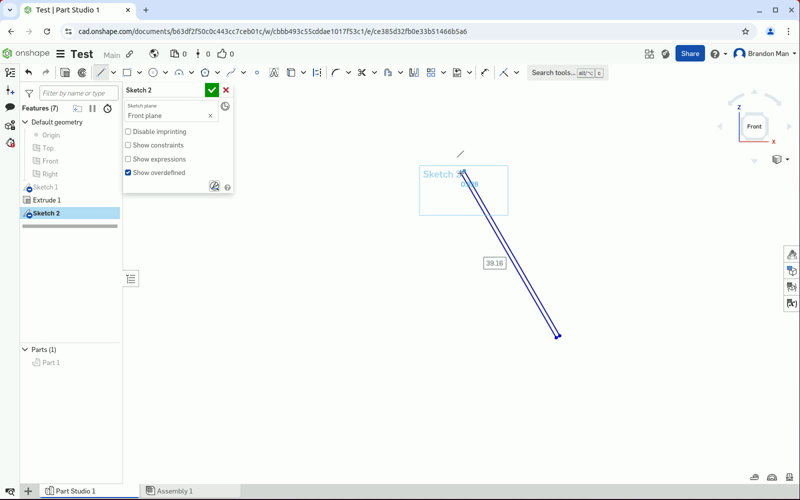
scroll(6)
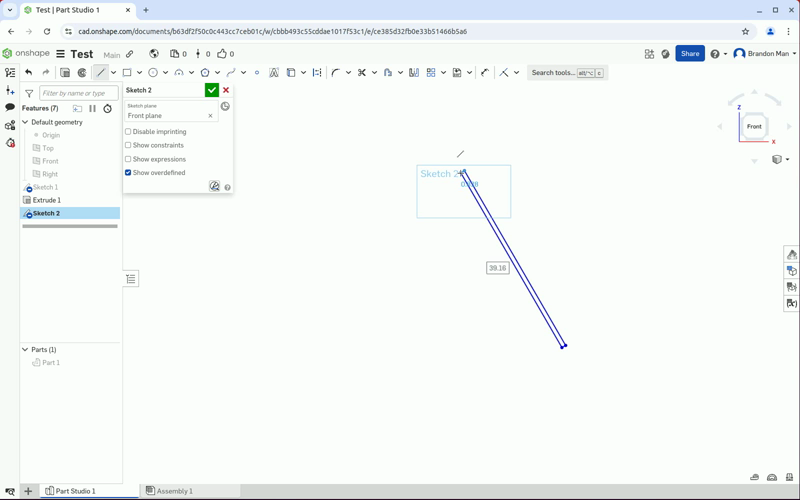
scroll(6)
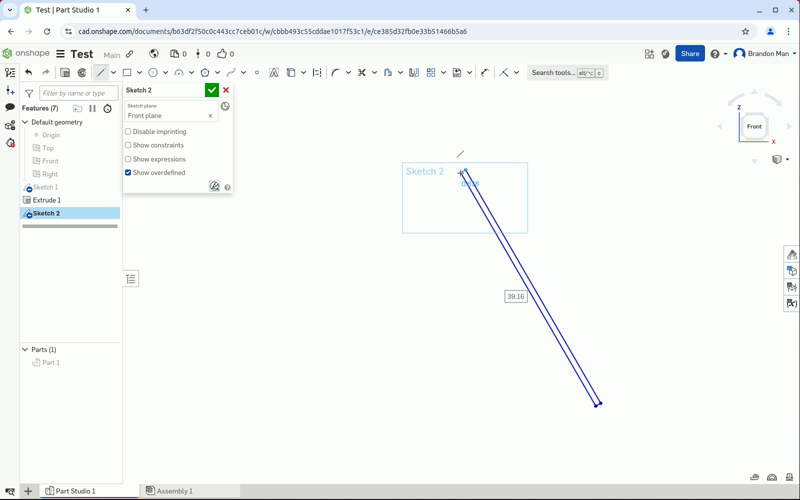
scroll(6)
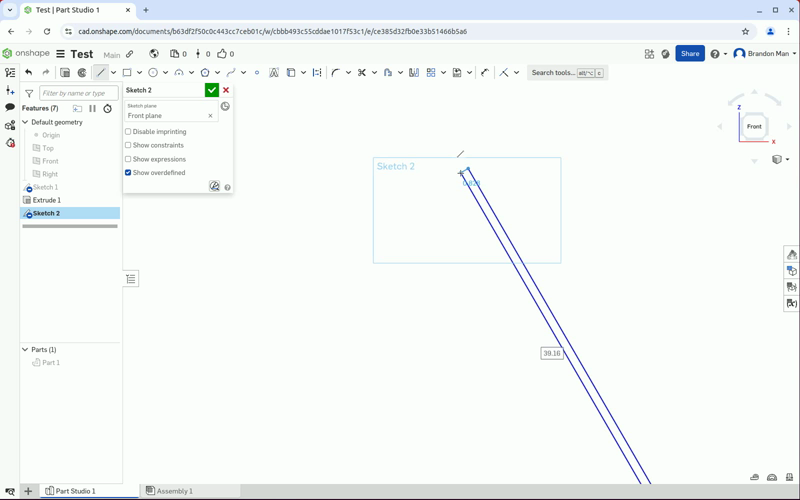
scroll(6)
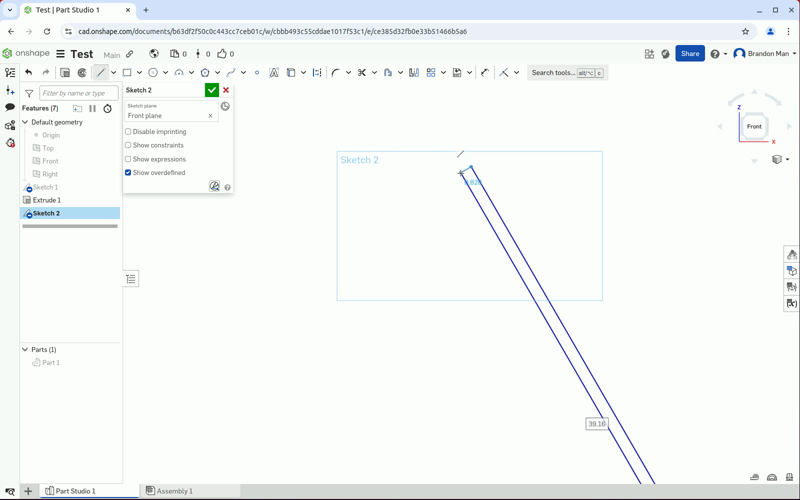
scroll(6)
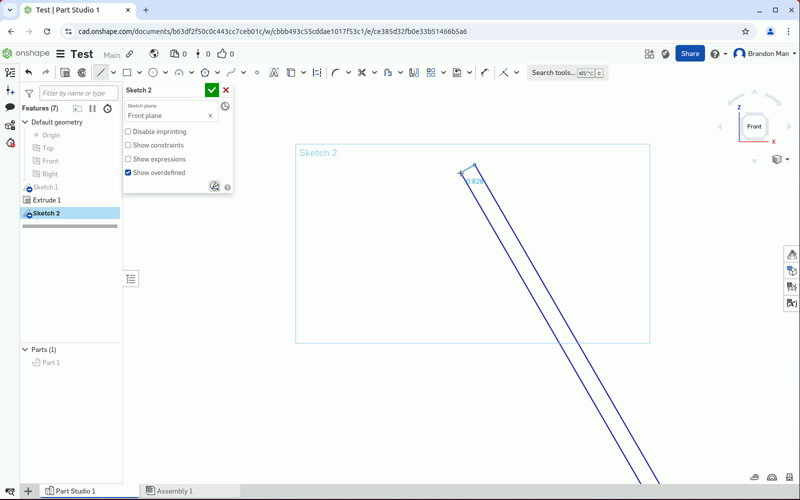
scroll(6)
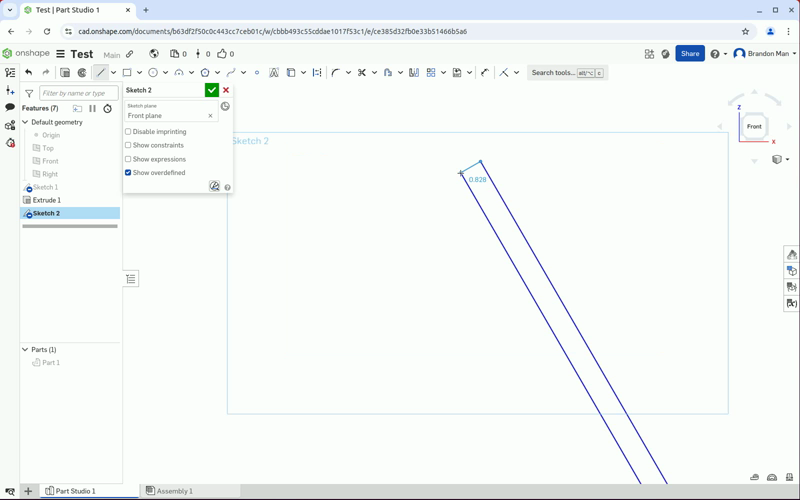
scroll(6)
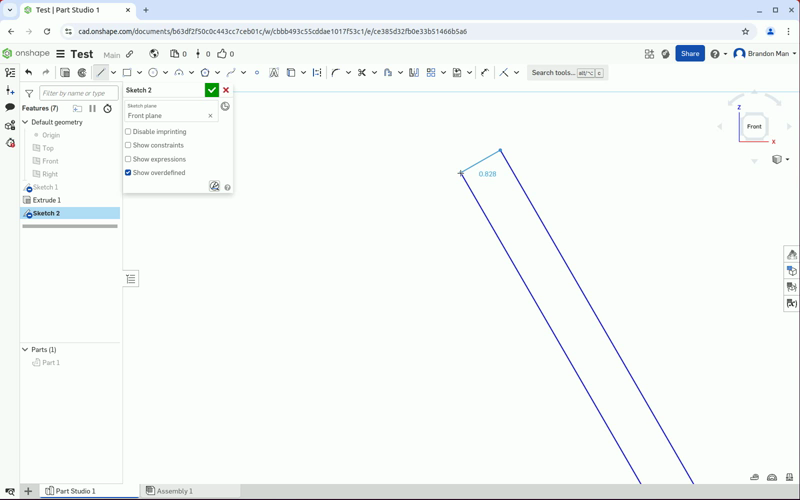
key_up(shift)
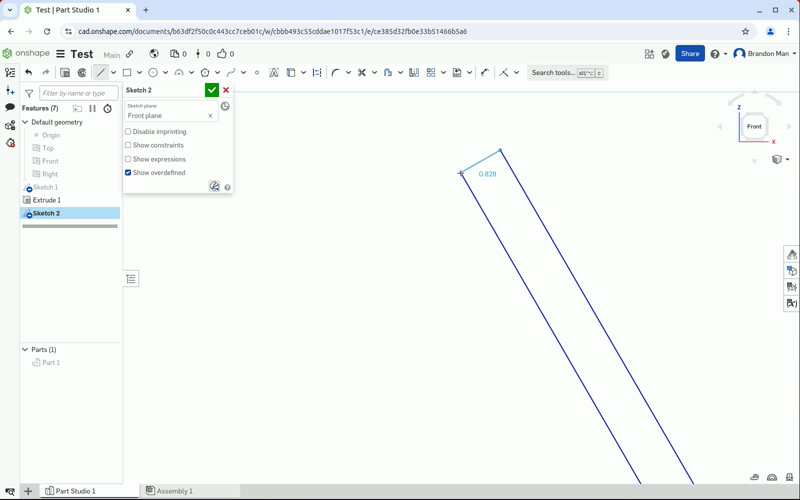
click(460, 172)
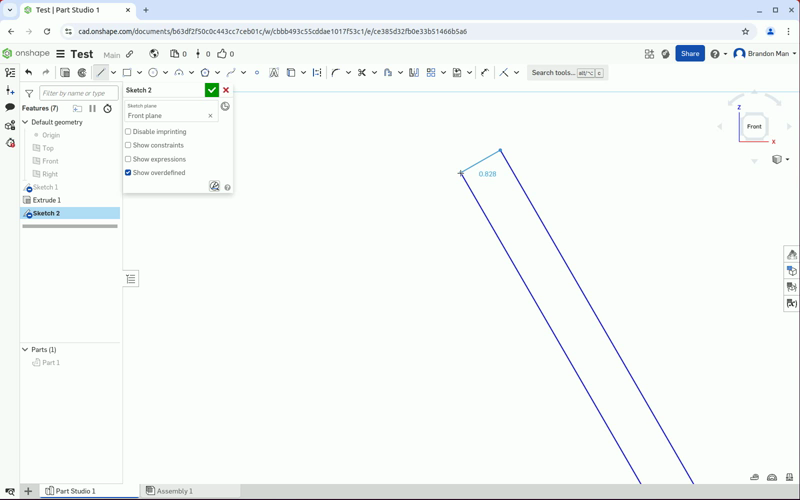
scroll(-6)
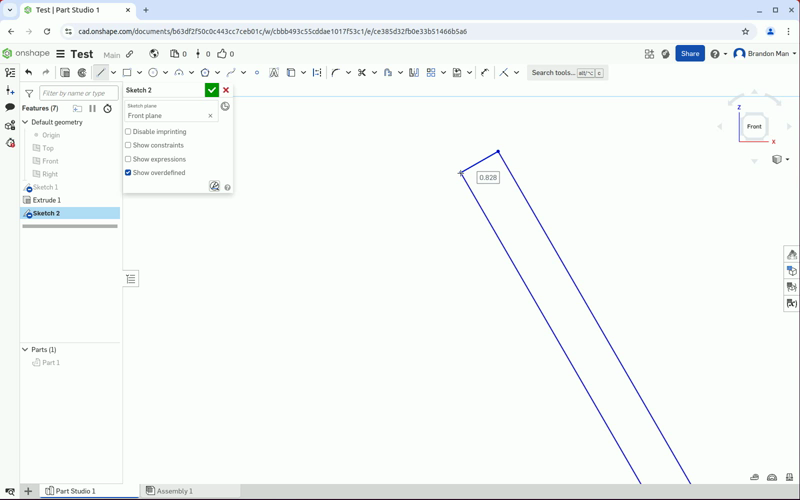
scroll(-6)
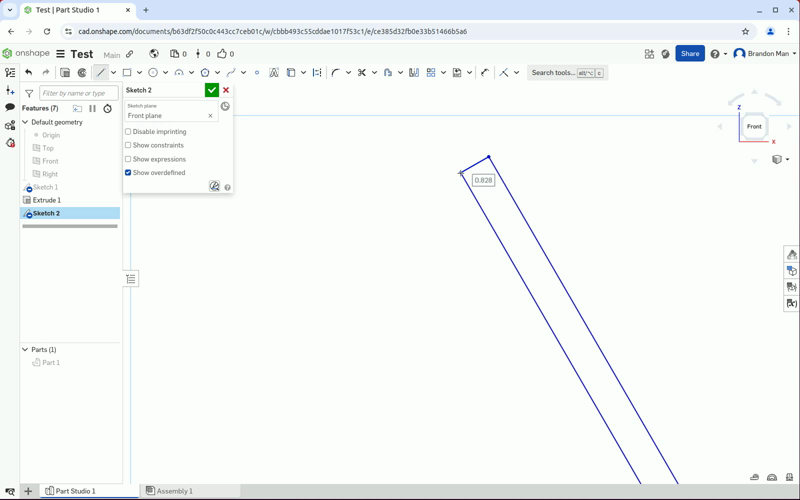
scroll(-6)
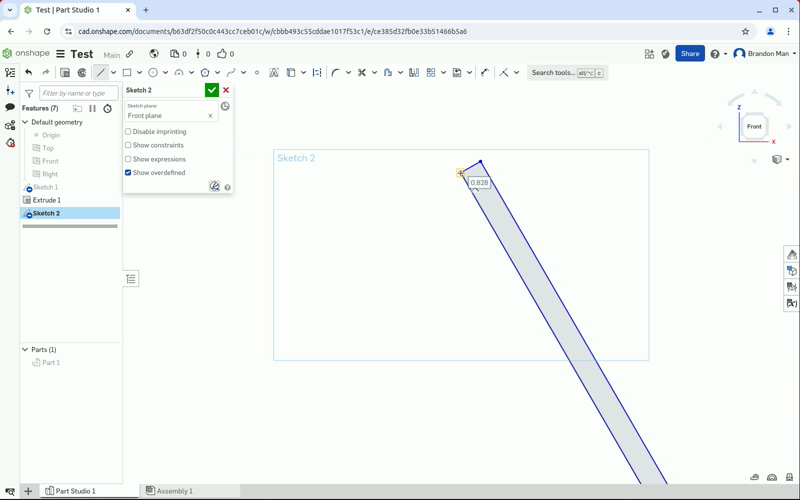
scroll(-6)
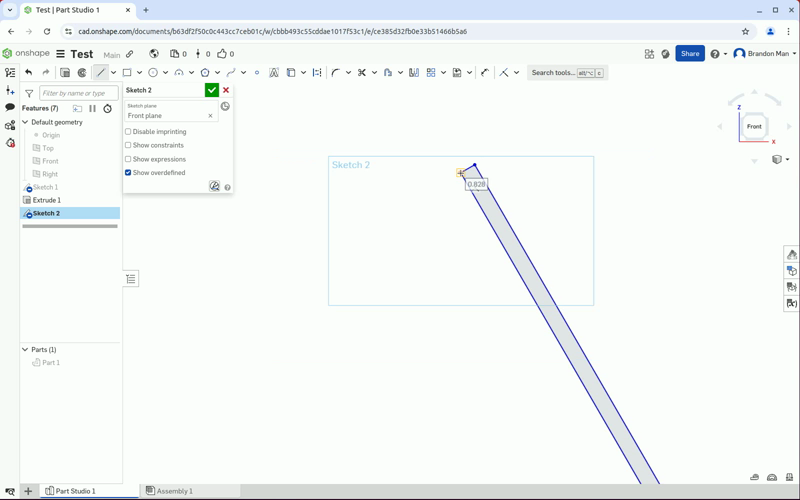
scroll(-6)
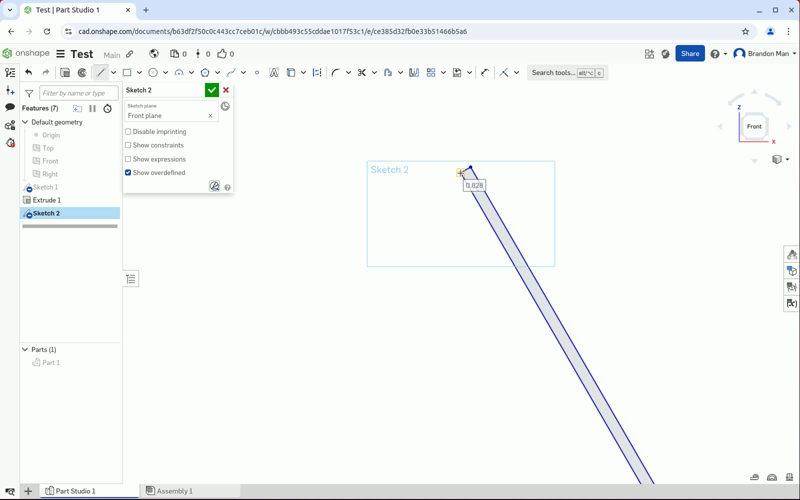
scroll(-6)
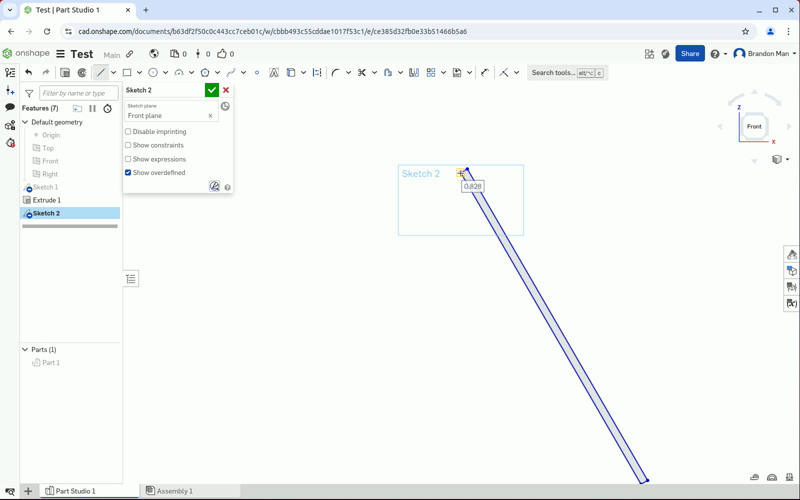
scroll(-6)
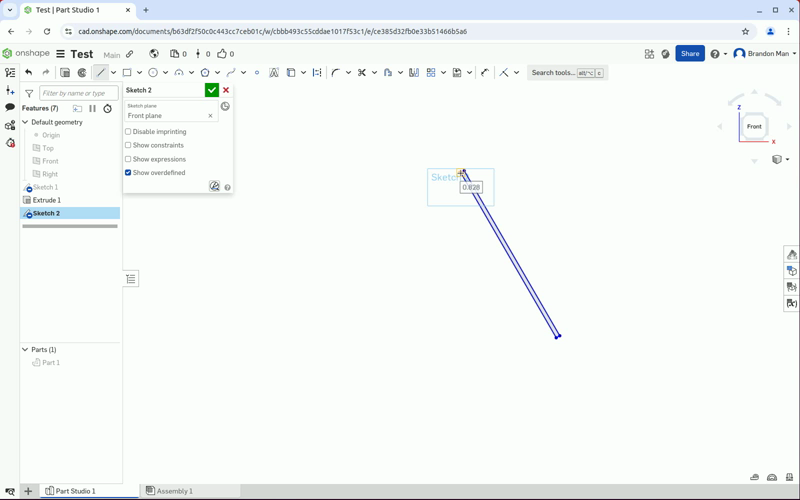
key(esc)
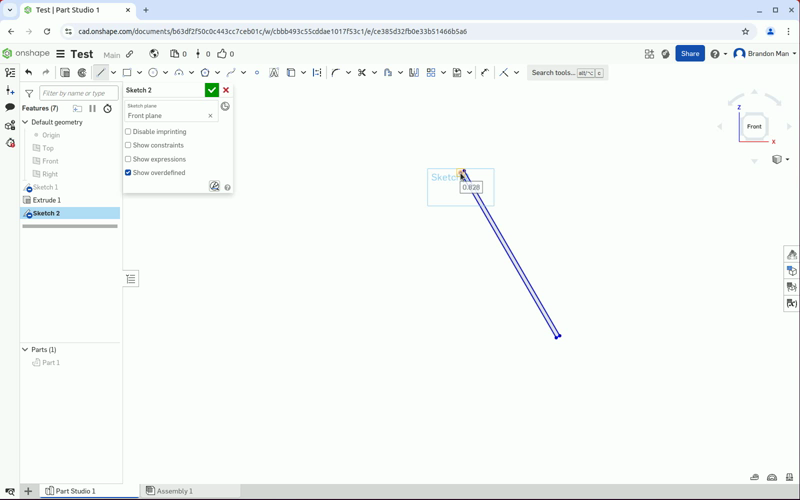
mouse_move(529, 287)
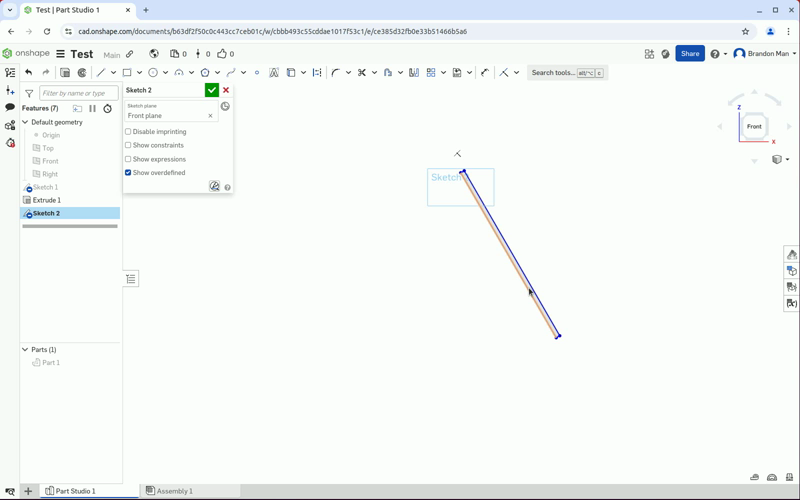
scroll(6)
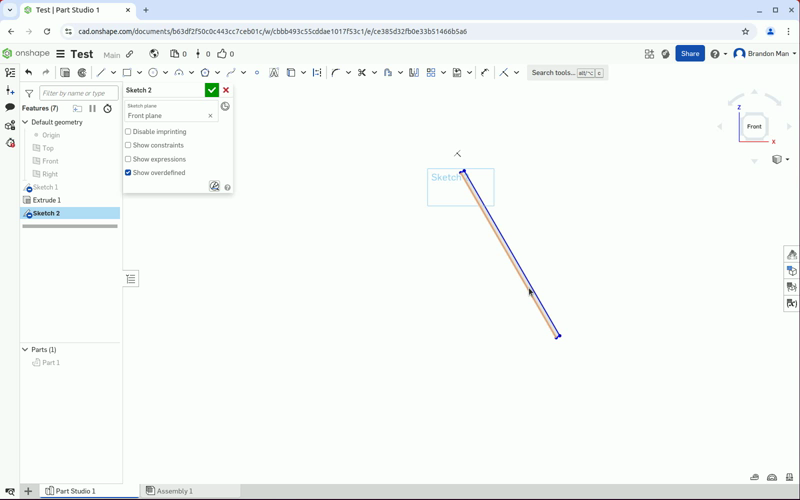
scroll(6)
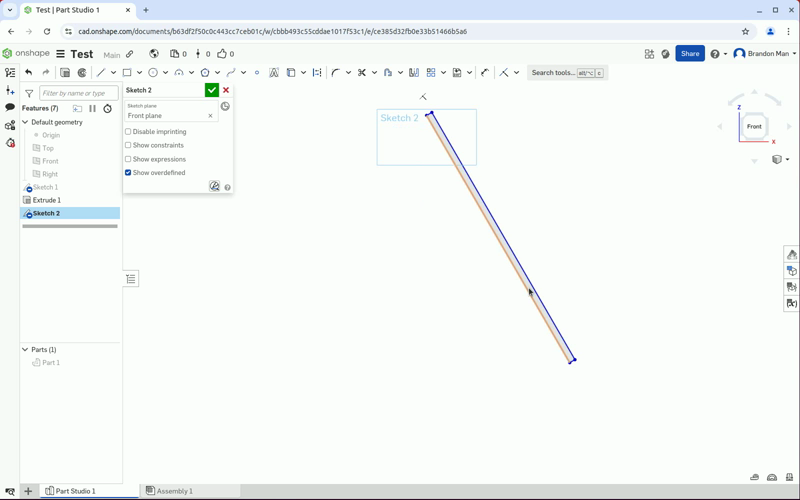
scroll(6)
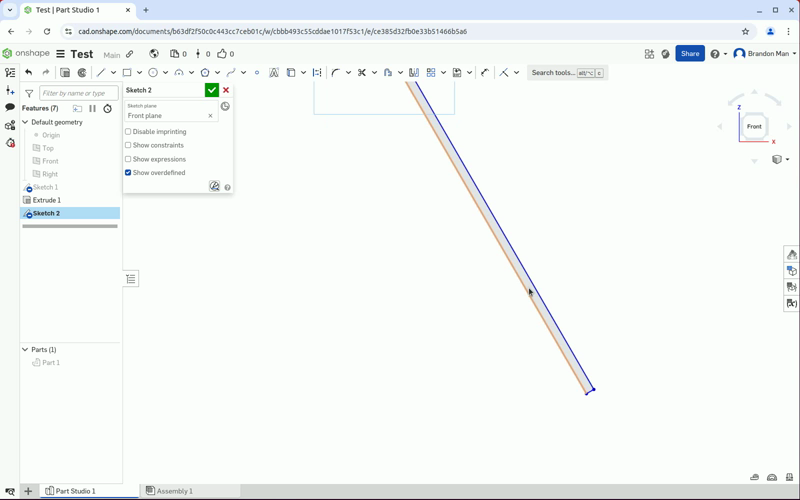
scroll(6)
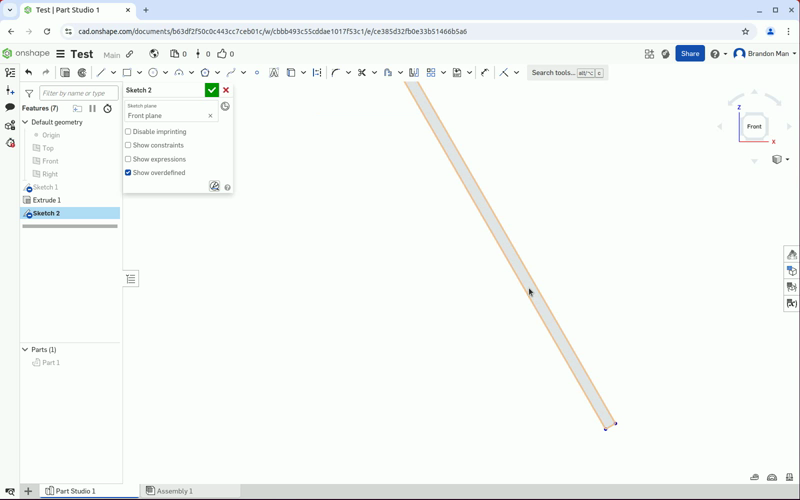
scroll(6)
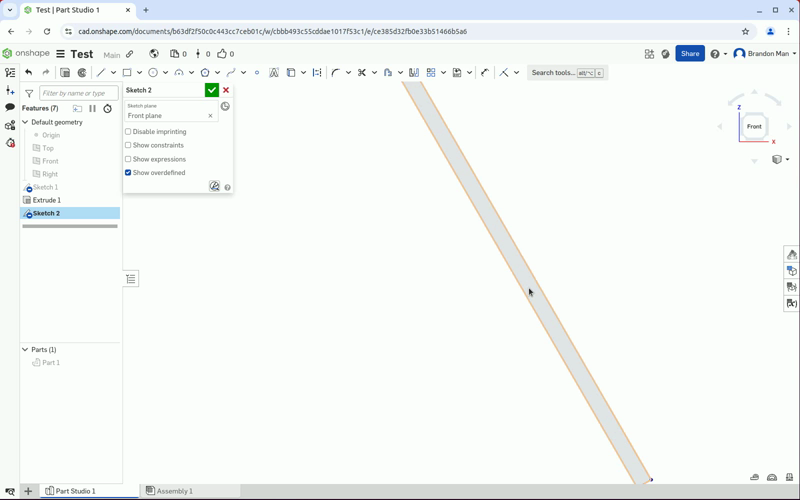
scroll(6)
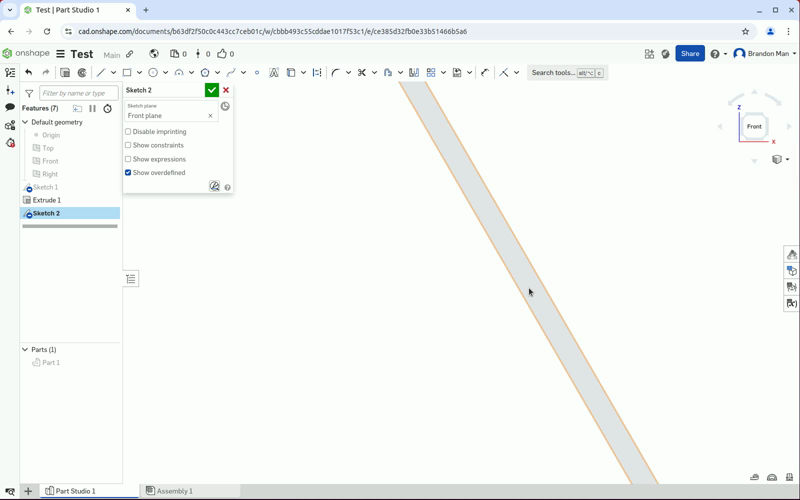
scroll(6)
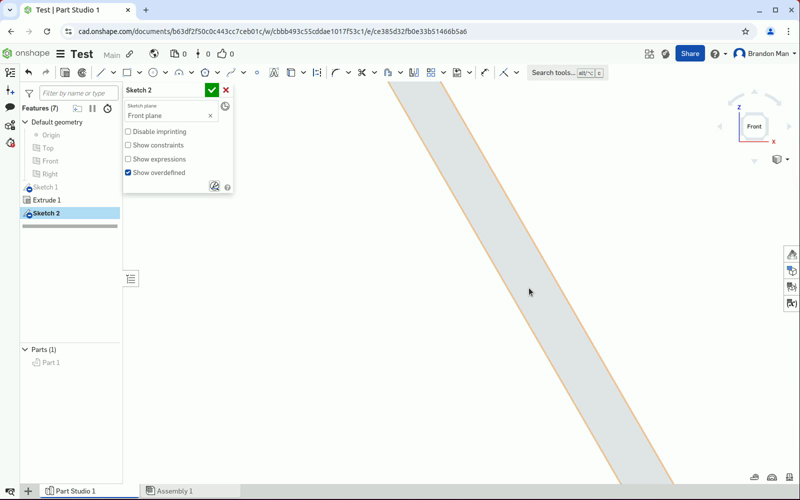
click(529, 287)
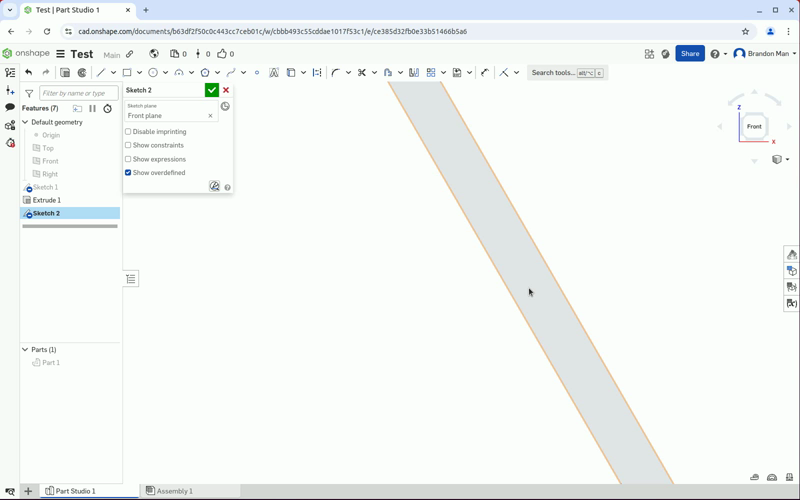
scroll(-6)
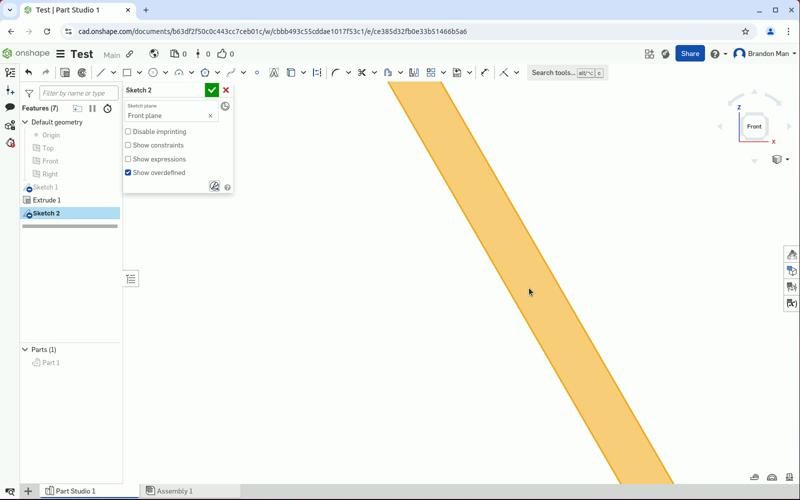
scroll(-6)
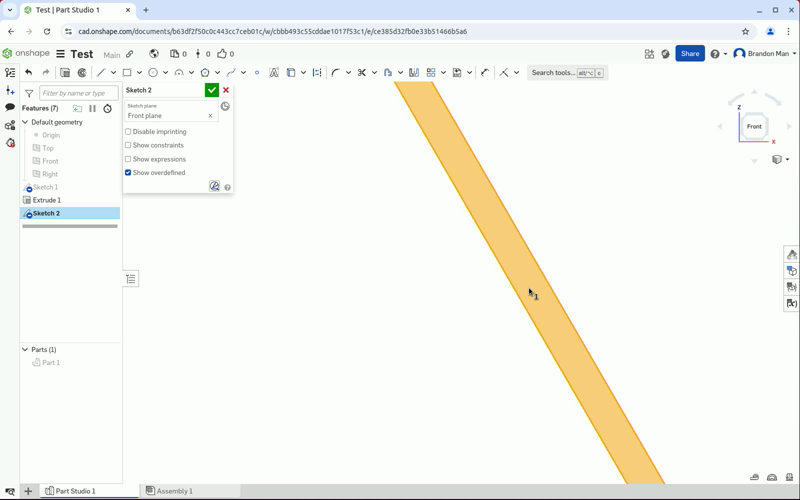
scroll(-6)
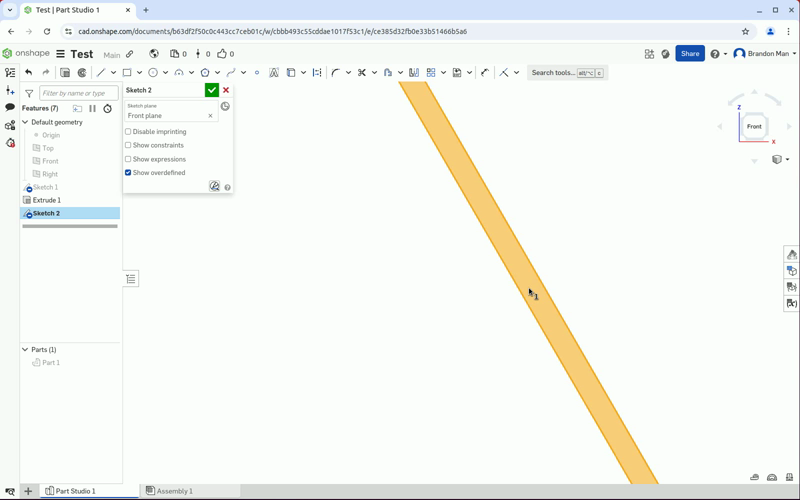
scroll(-6)
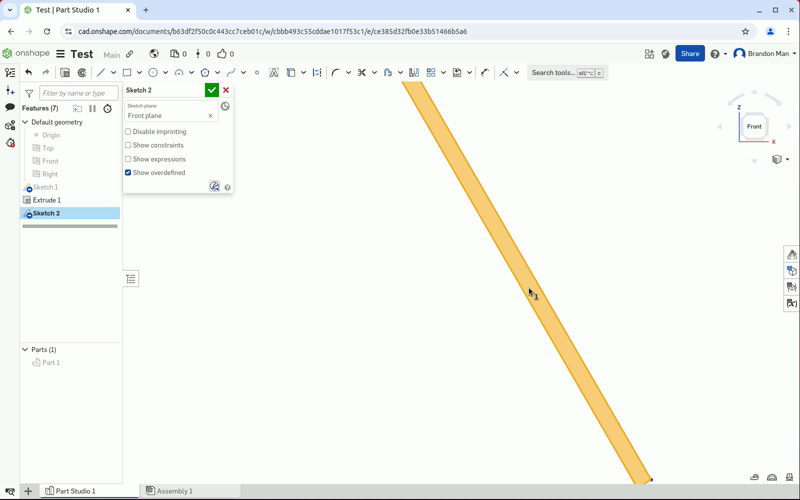
scroll(-6)
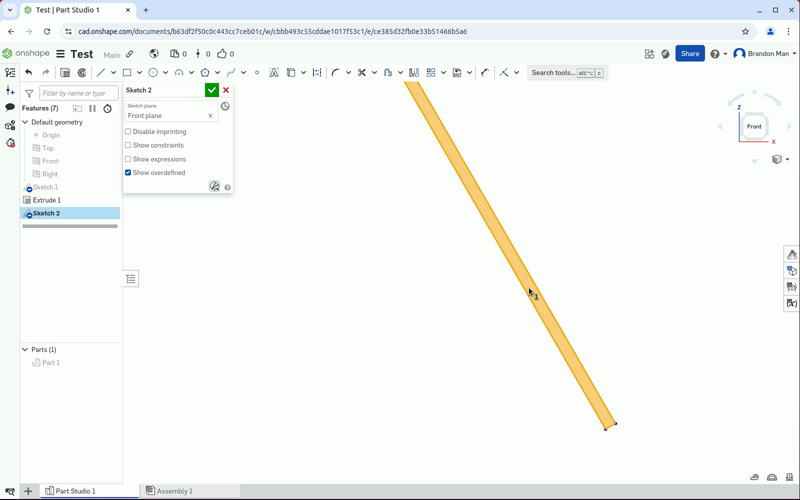
scroll(-6)
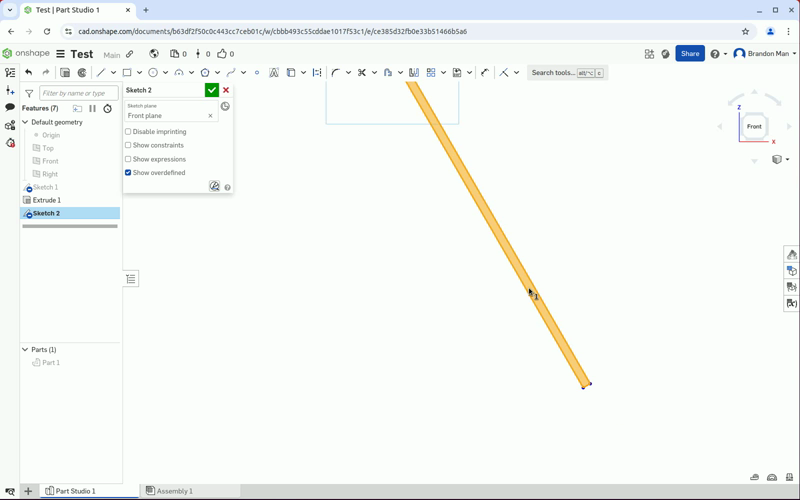
scroll(-6)
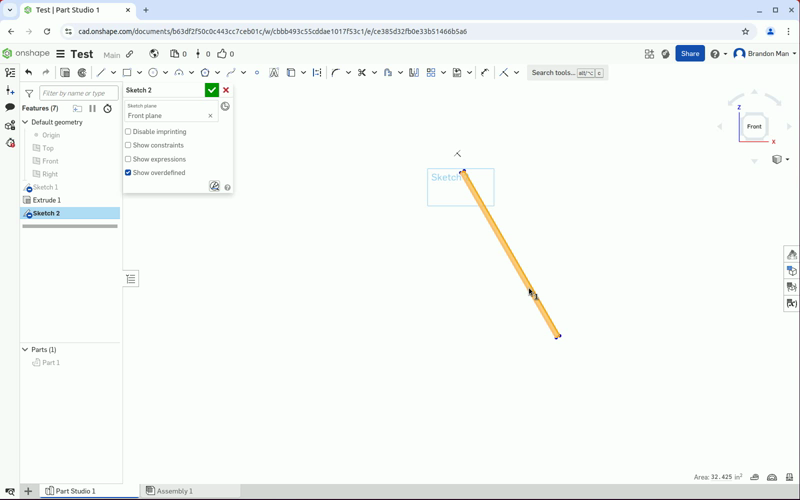
mouse_move(73, 352)
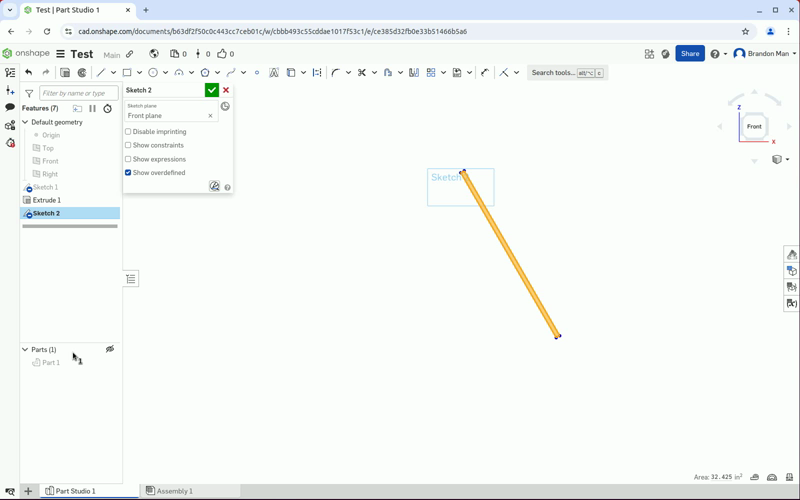
key(shift+y)
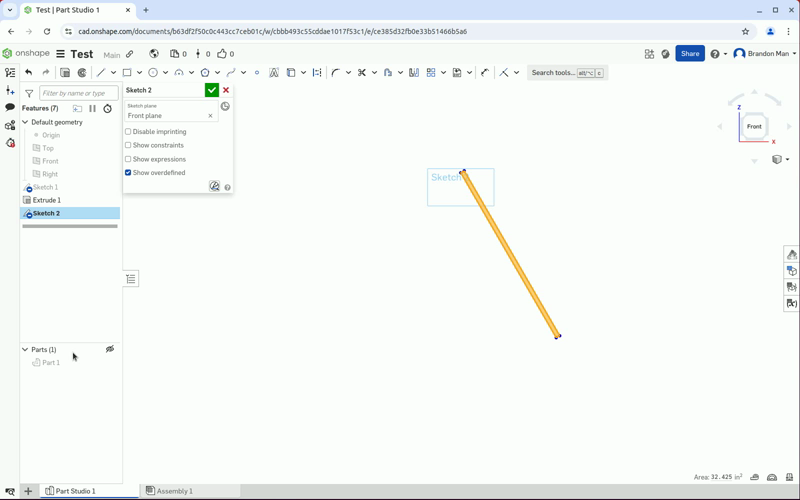
key(shift+e)
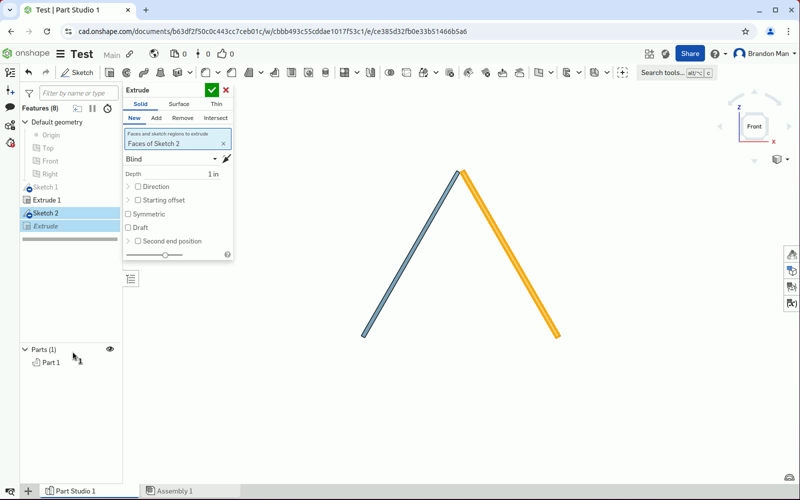
mouse_move(143, 106)
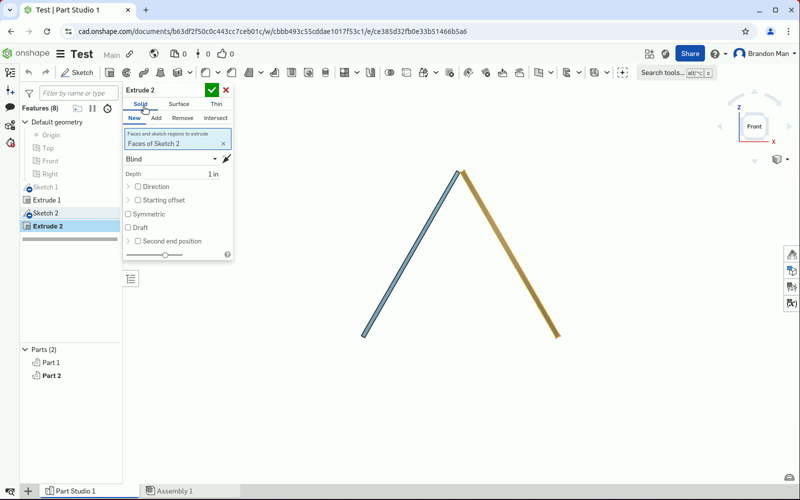
click(143, 106)
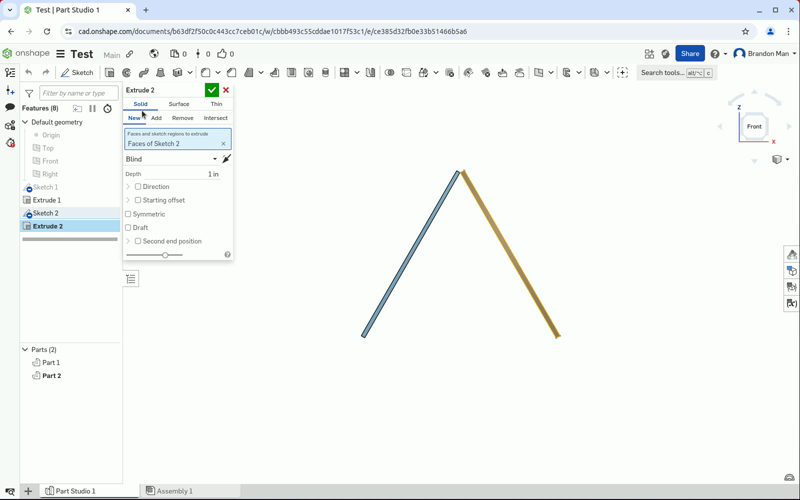
mouse_move(137, 120)
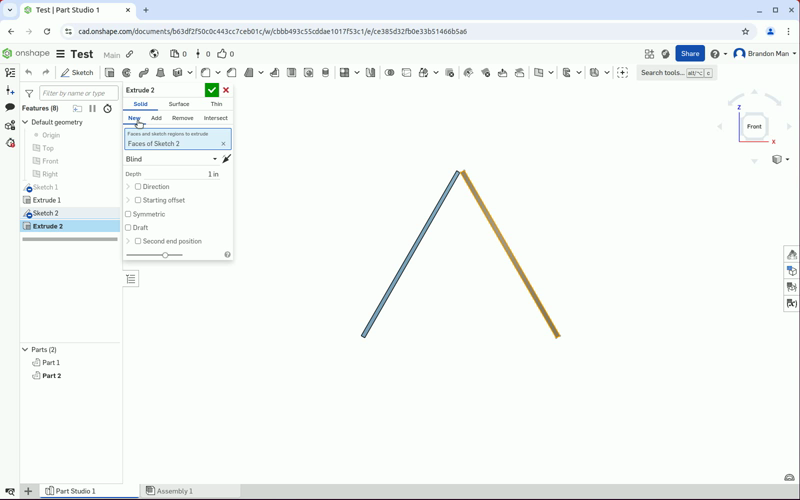
click(137, 120)
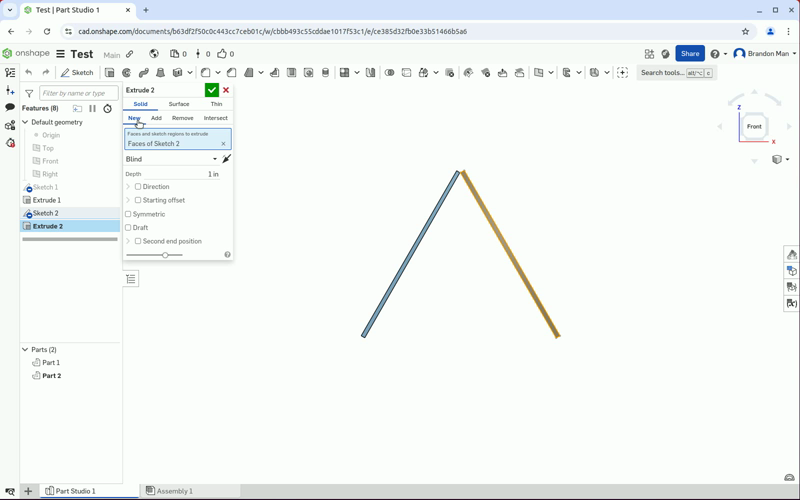
key(tab, 4)
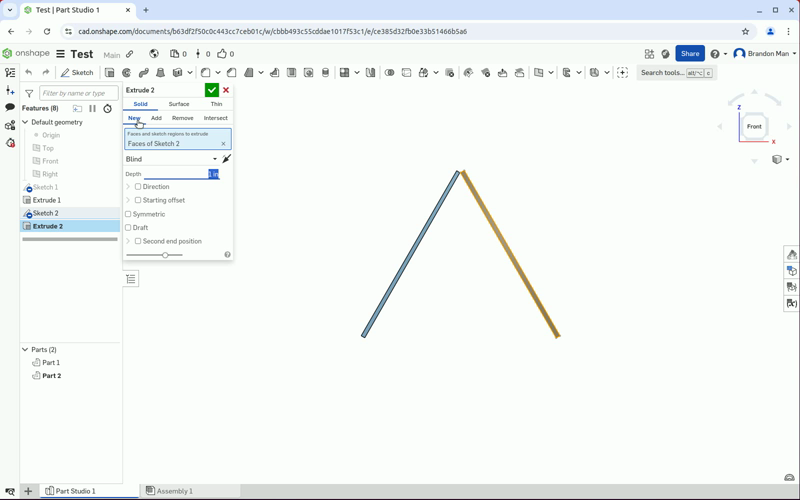
text(0.963)
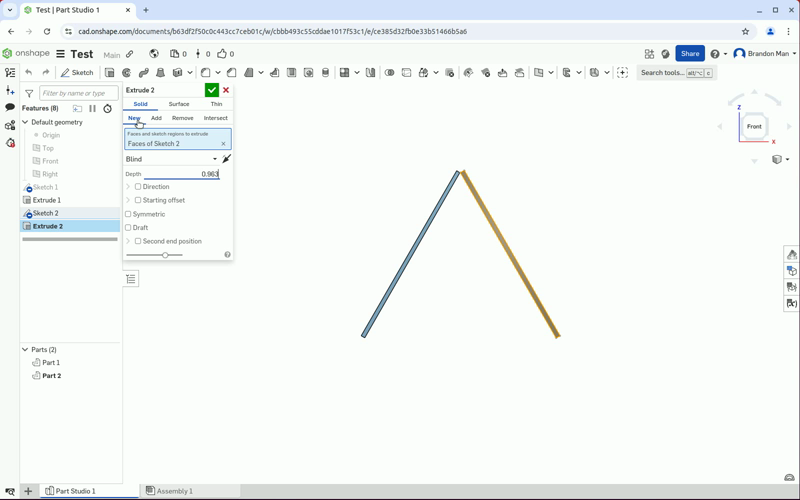
key(enter)
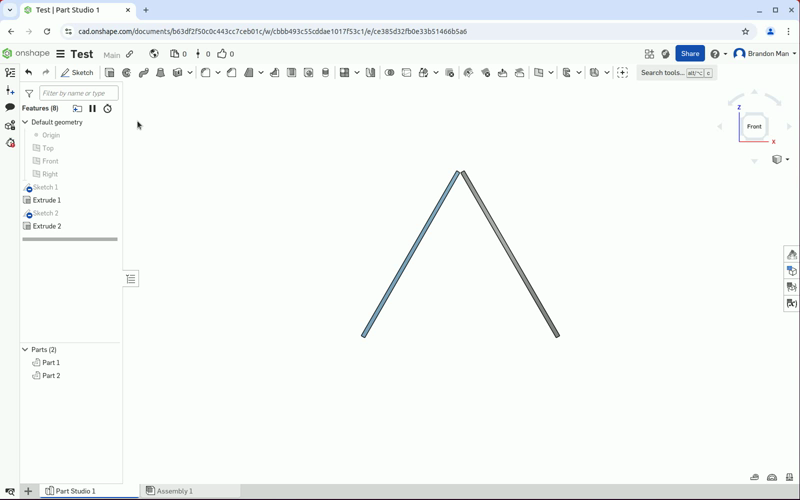
key(shift+h)
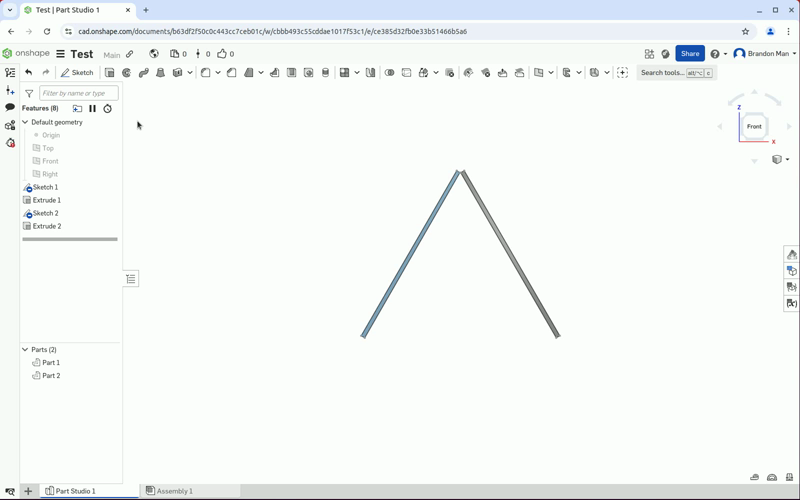
key(shift+h)
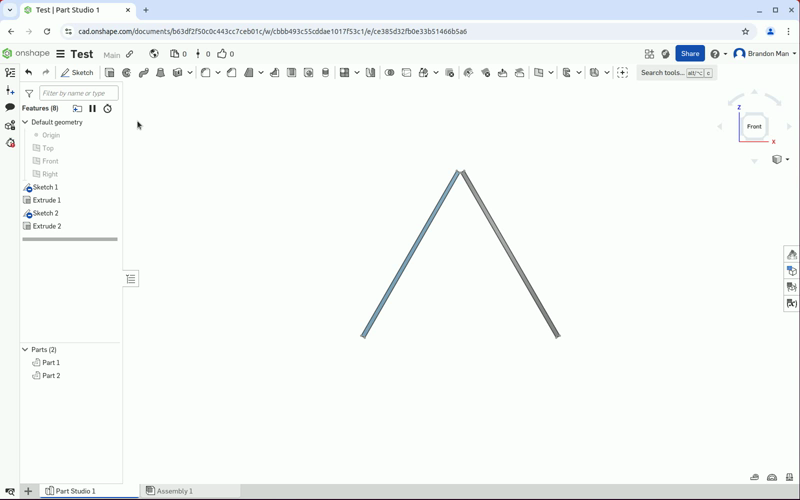
key(shift+7)
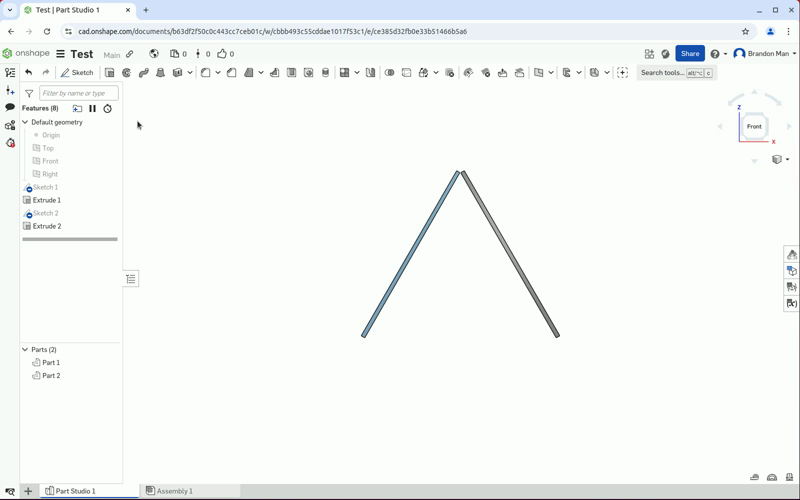
key(left, 2)
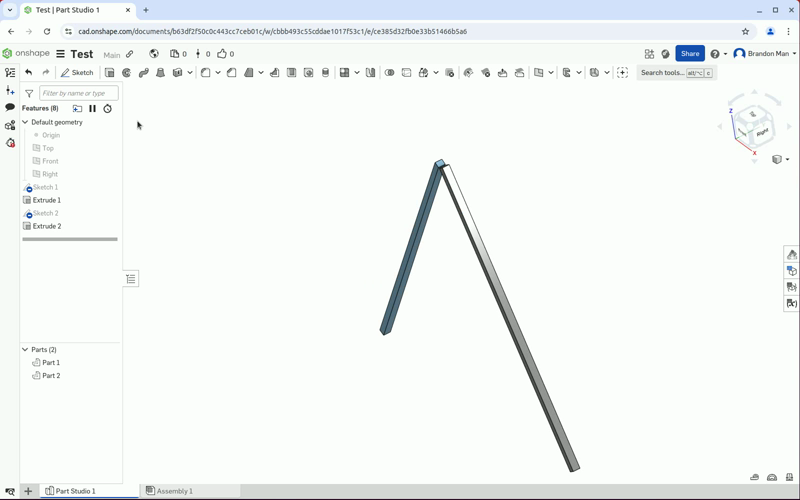
key(down, 2)
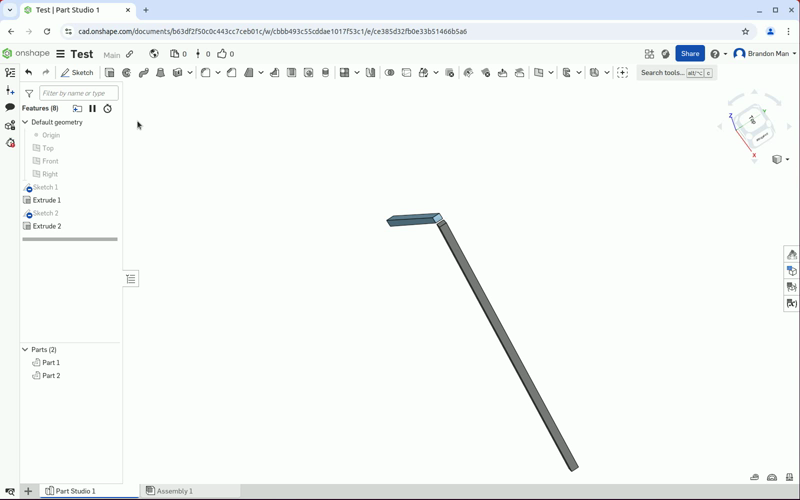
key(up, 2)
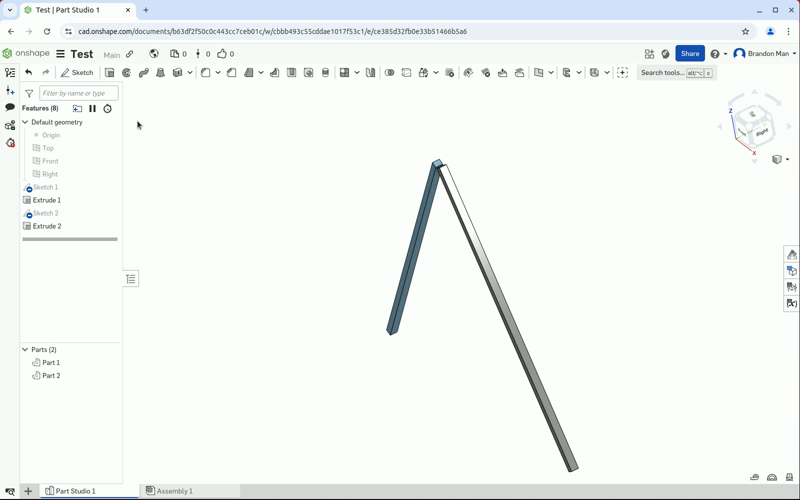
key(right, 2)
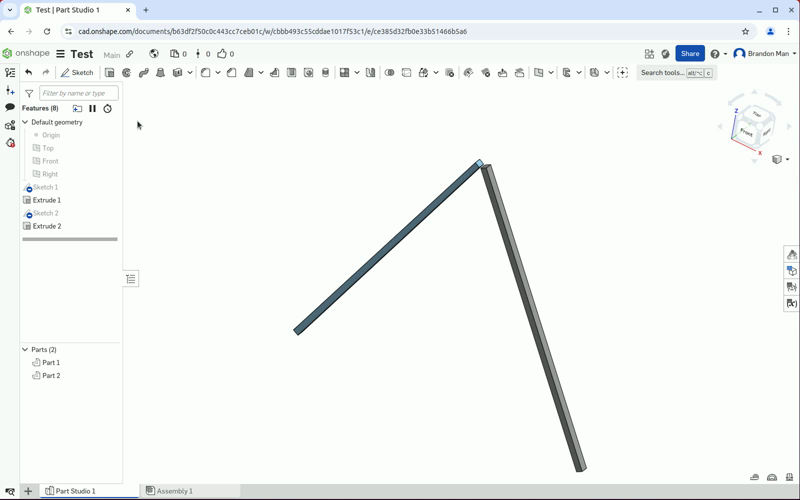
mouse_move(73, 189)
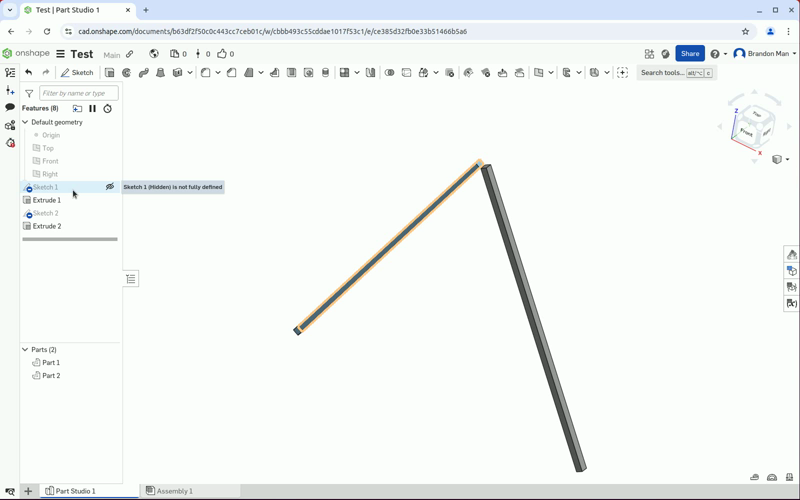
click(73, 189)